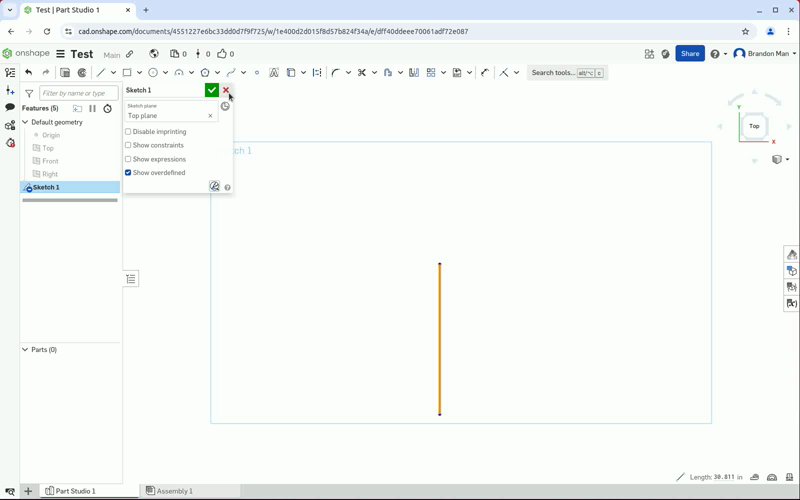
key(shift+h)
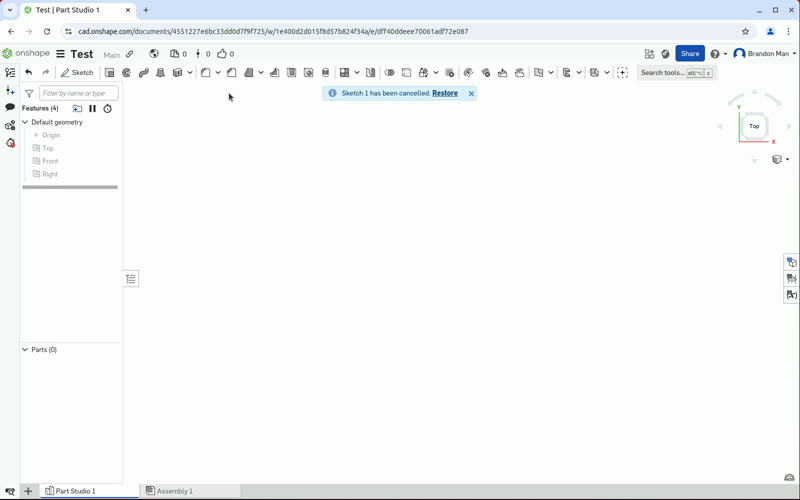
mouse_move(73, 352)
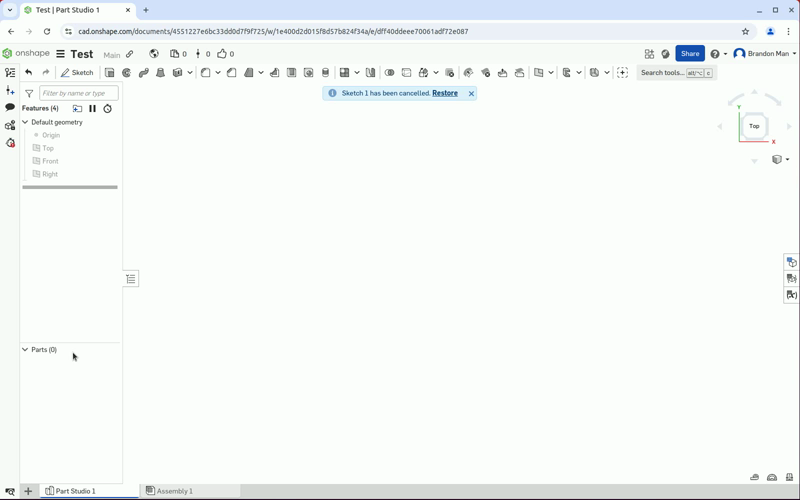
key(y)
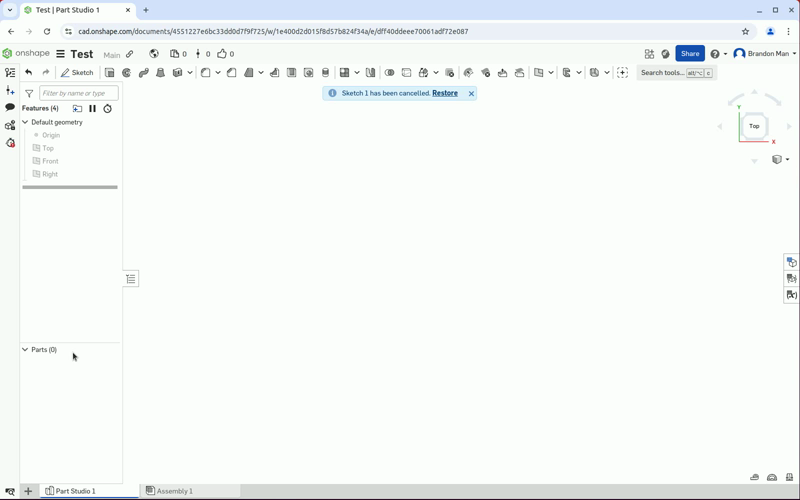
key(shift+p)
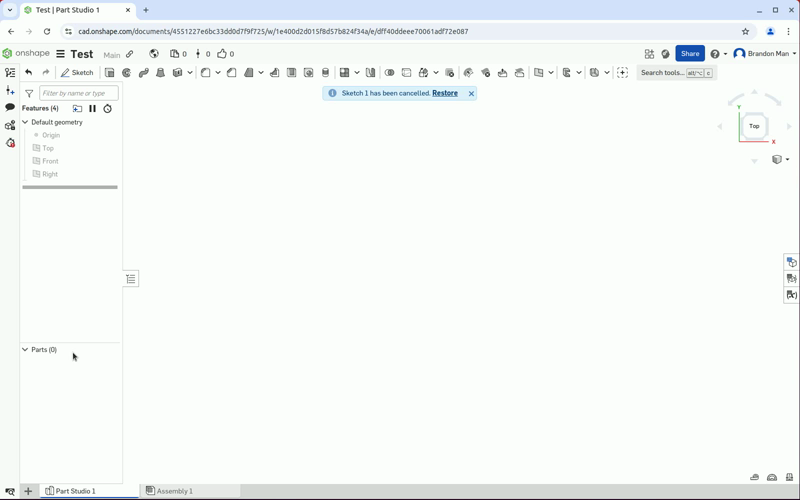
key(space)
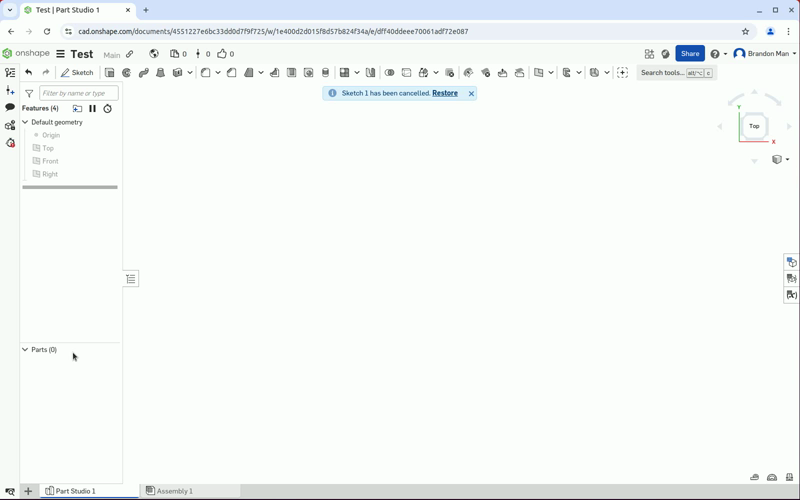
key_down(shift)
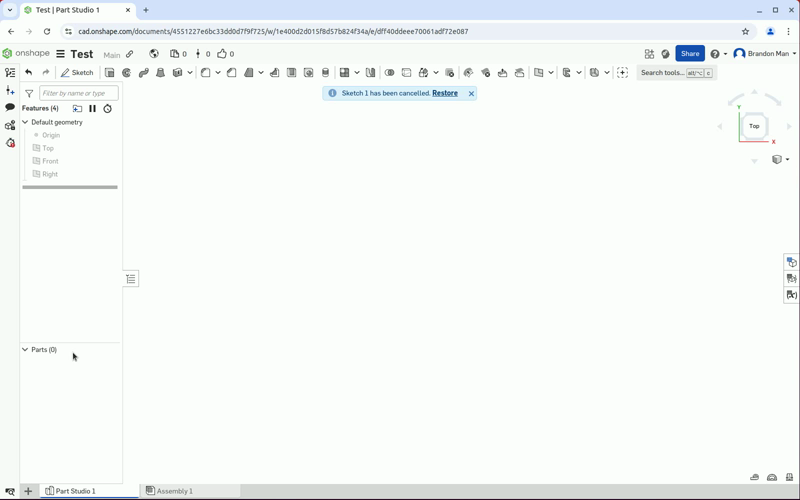
key(up)
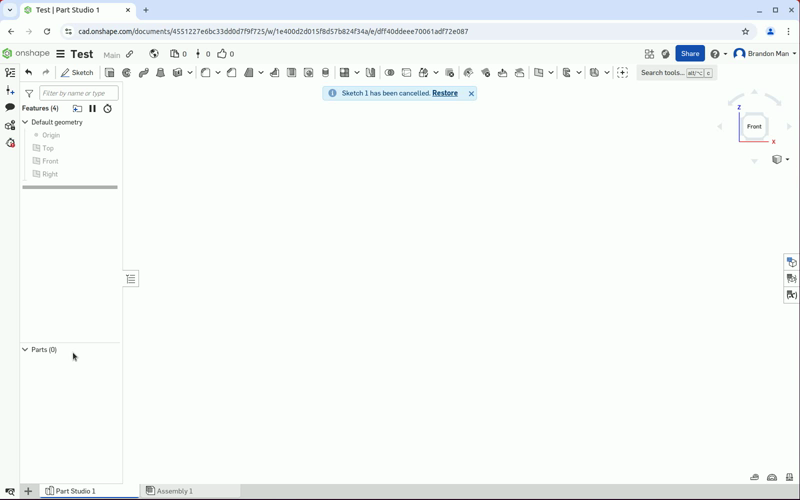
key_up(shift)
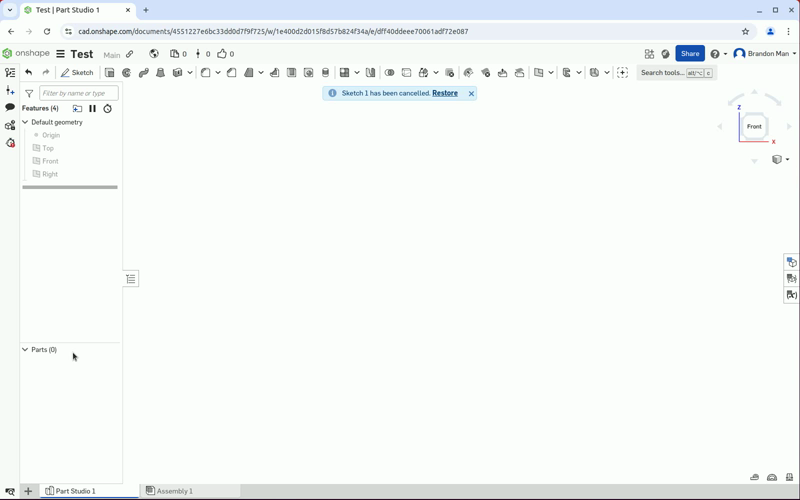
mouse_move(73, 352)
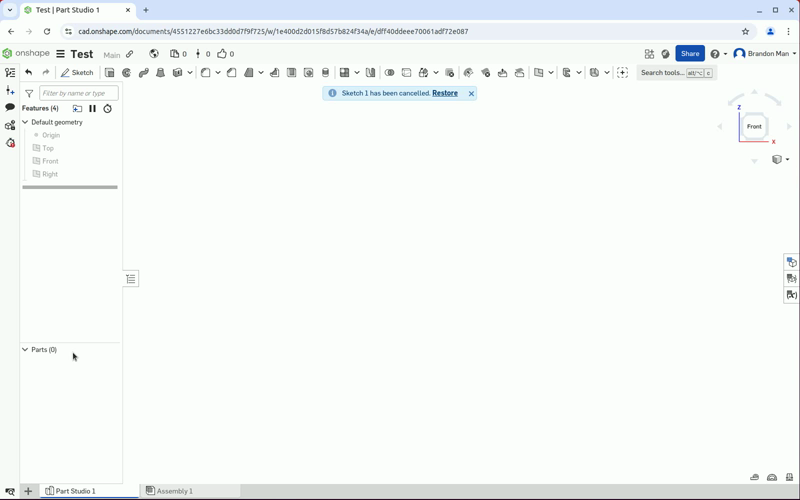
key(shift+y)
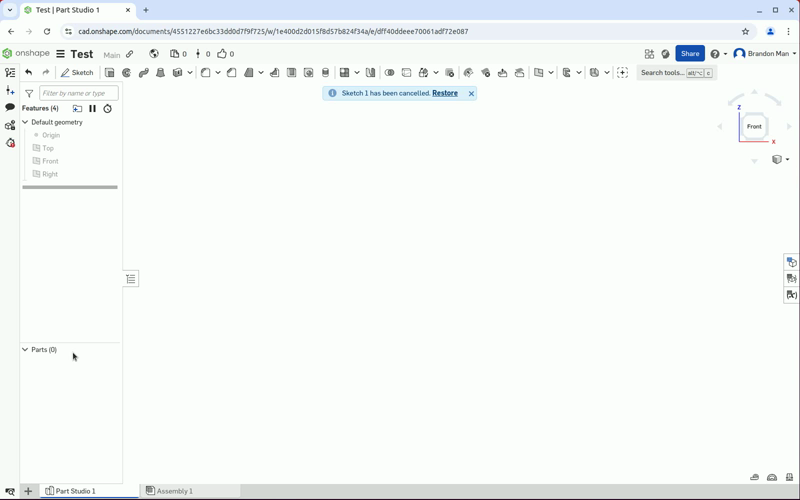
key(shift+s)
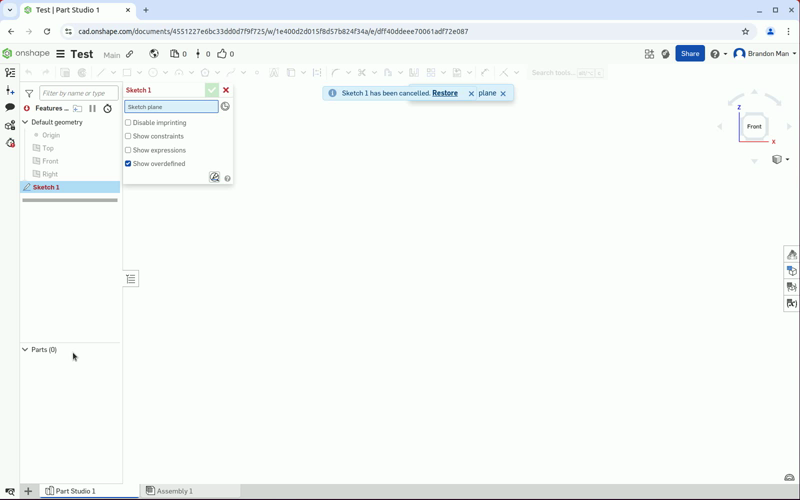
mouse_move(73, 163)
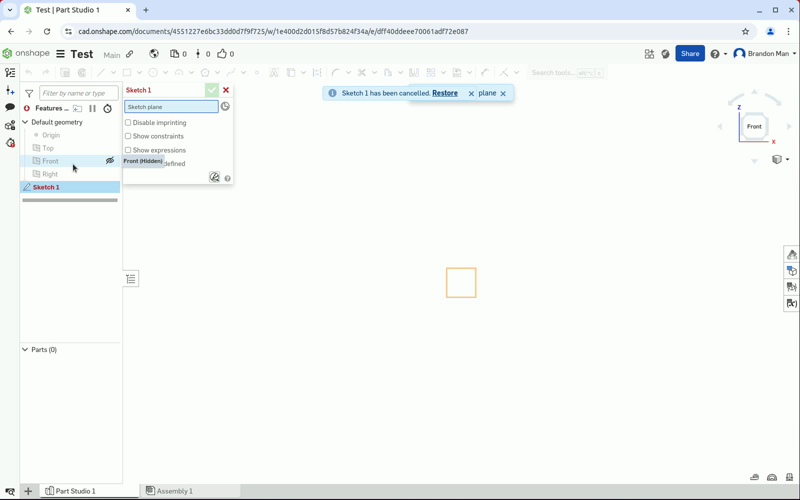
click(73, 163)
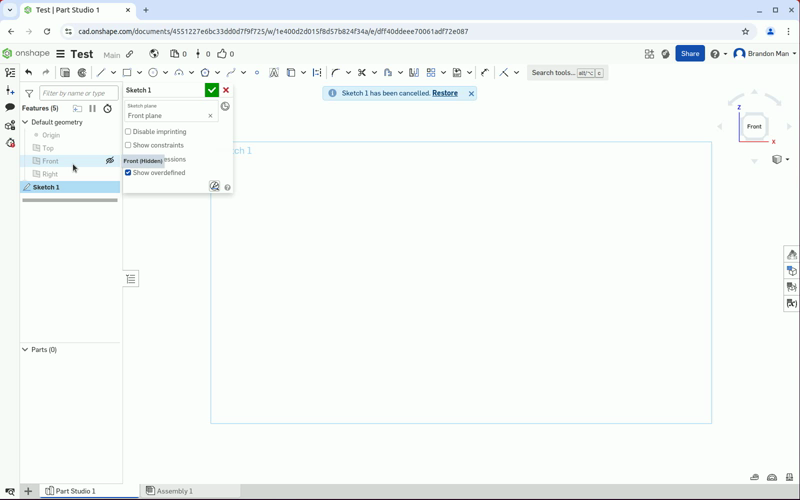
mouse_move(73, 352)
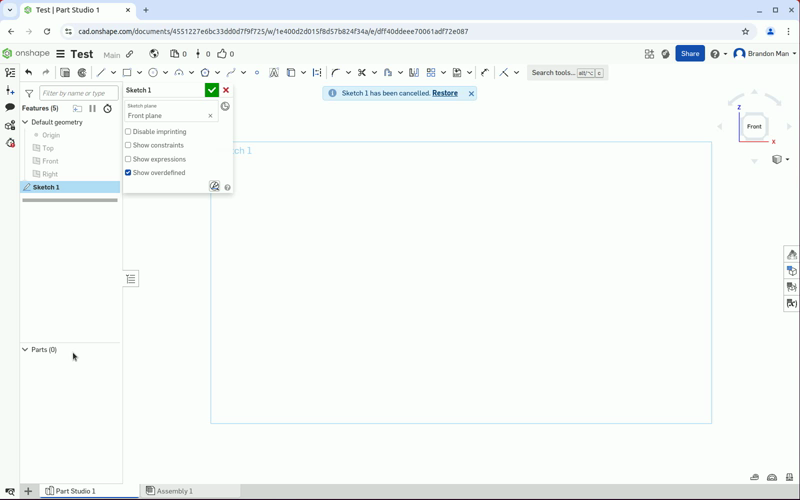
key(y)
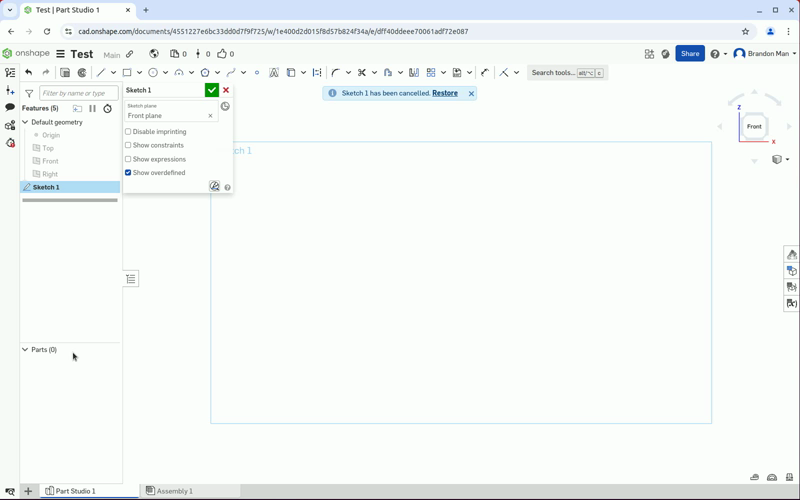
key(c)
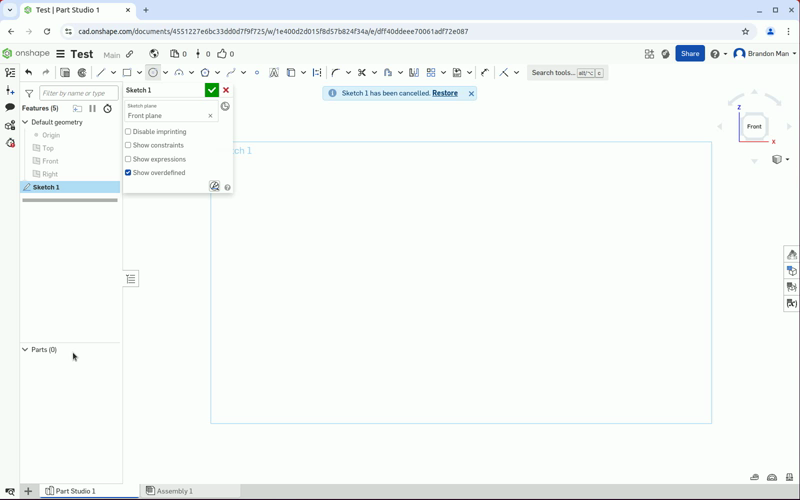
key_down(shift)
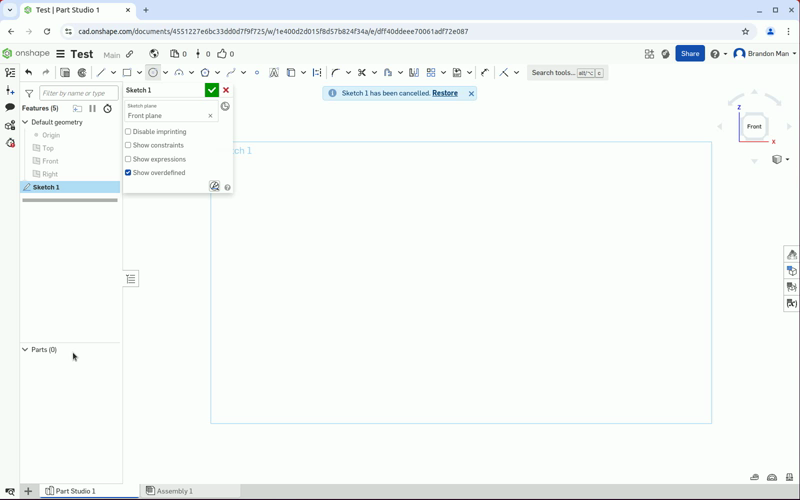
mouse_move(461, 282)
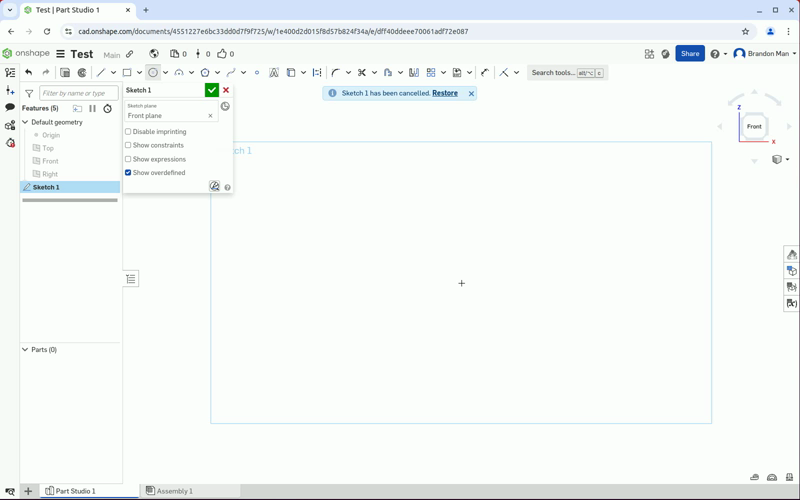
click(461, 282)
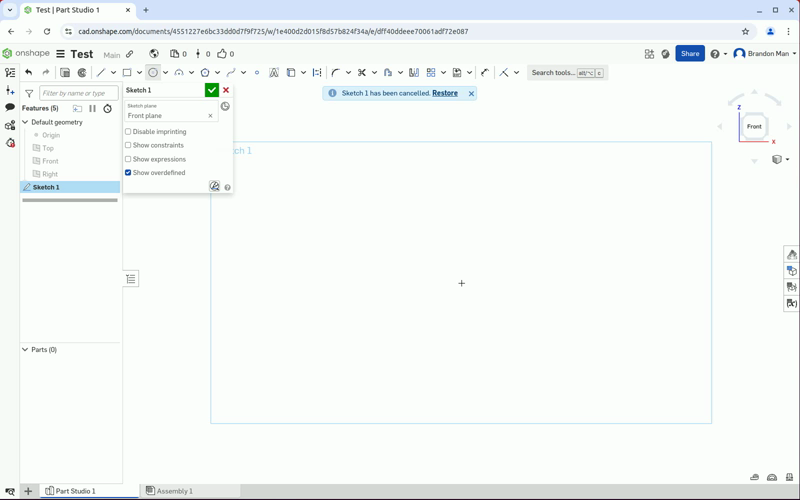
key_up(shift)
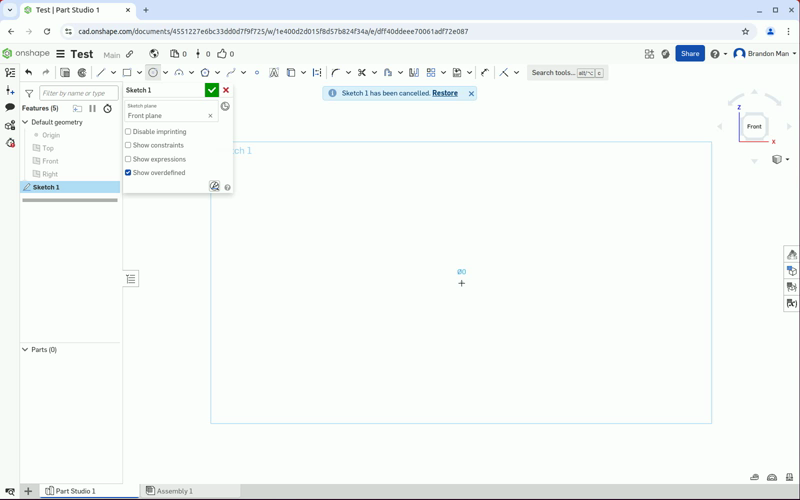
mouse_move(565, 282)
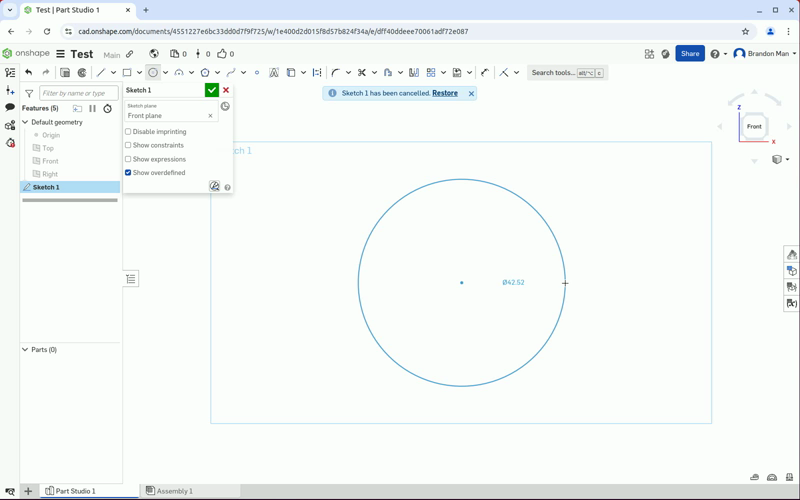
click(565, 282)
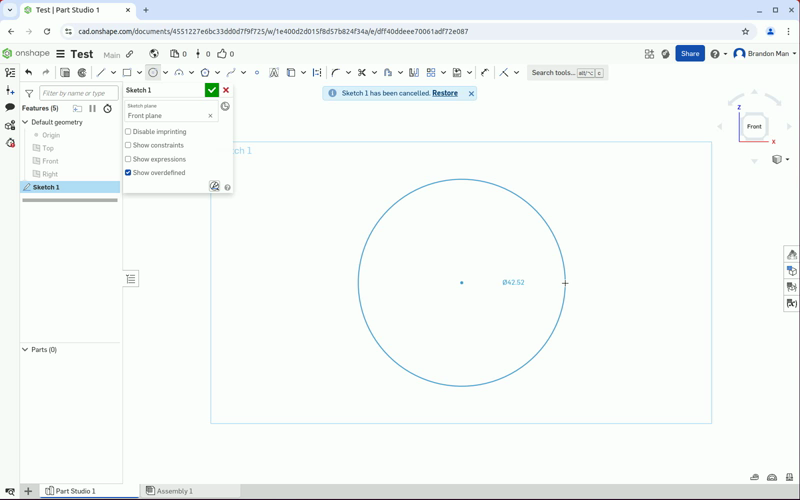
key(esc)
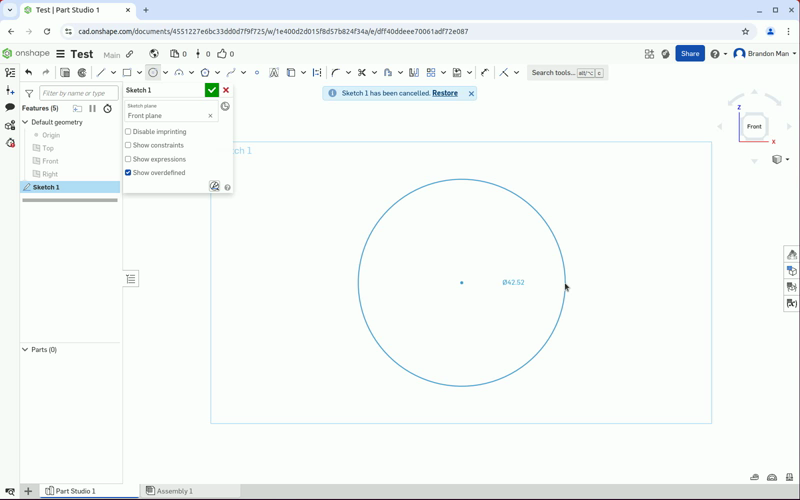
mouse_move(398, 261)
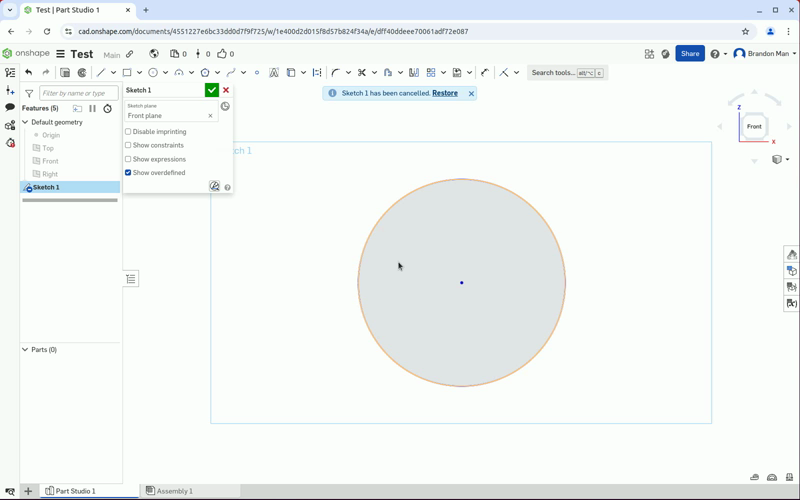
click(398, 261)
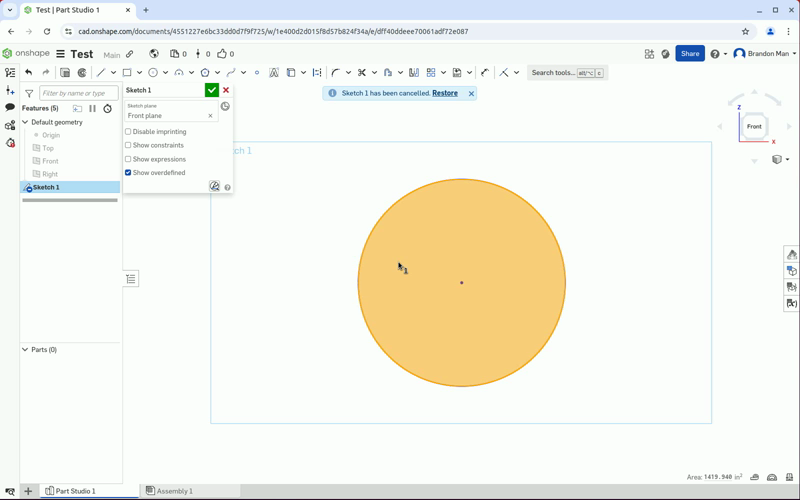
mouse_move(73, 352)
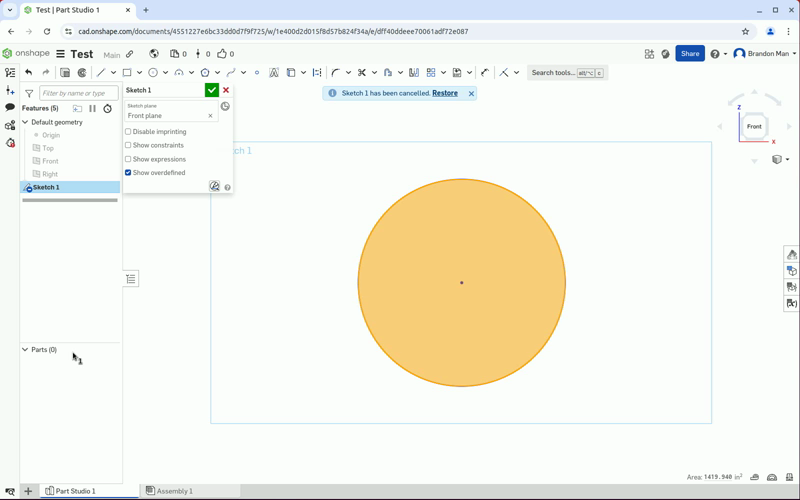
key(shift+y)
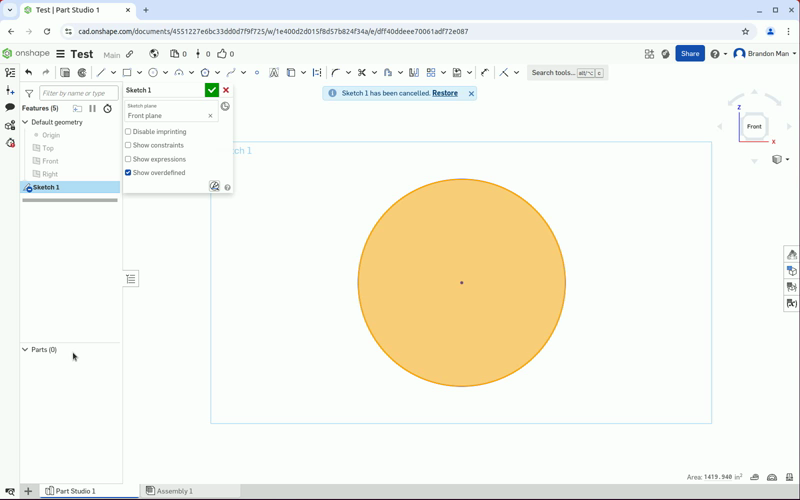
key(shift+e)
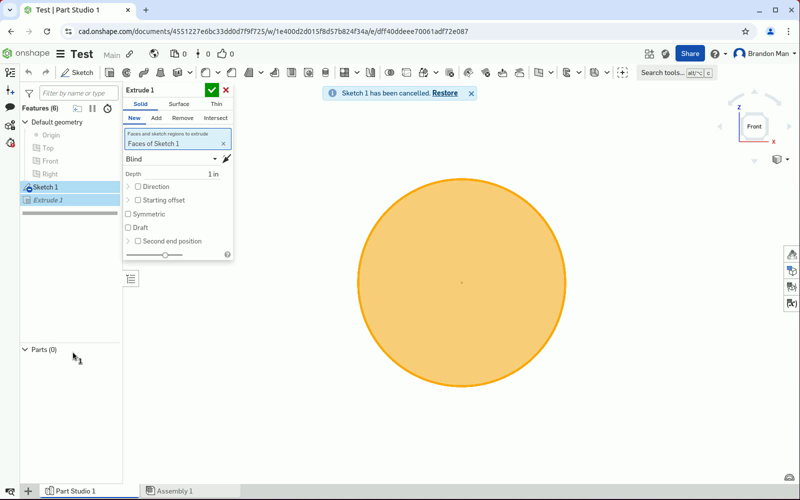
mouse_move(143, 106)
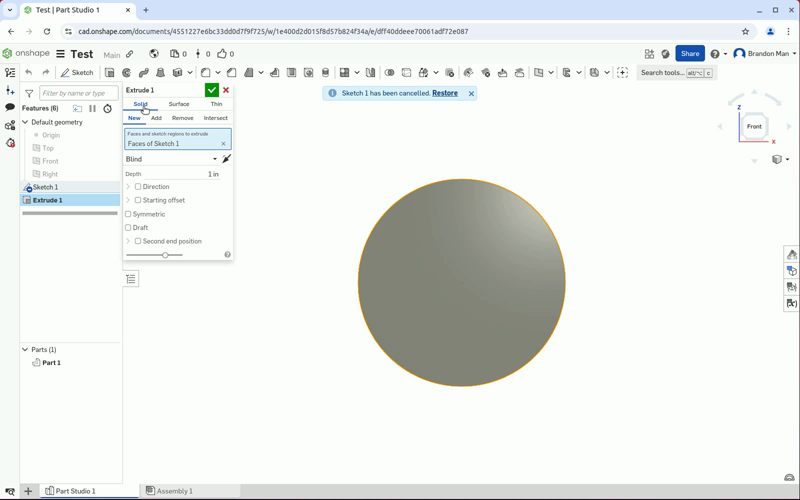
click(143, 106)
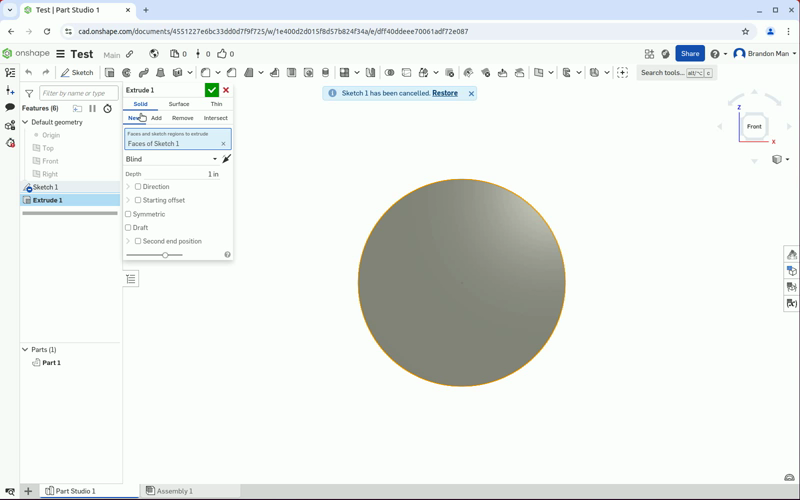
mouse_move(137, 120)
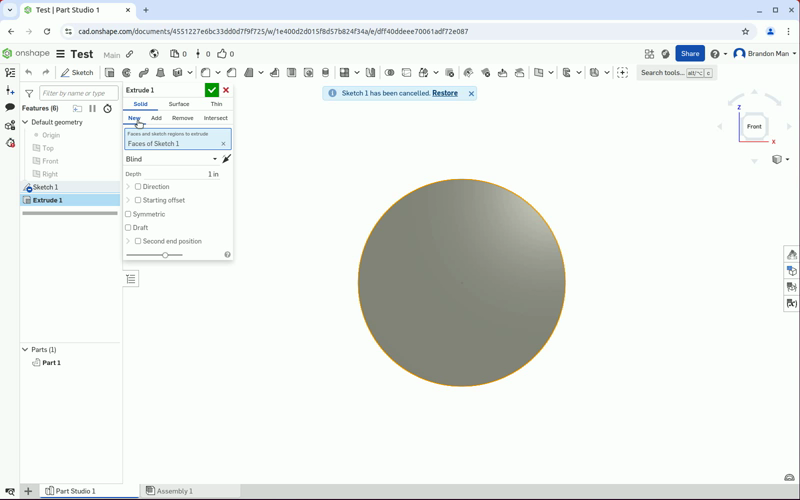
click(137, 120)
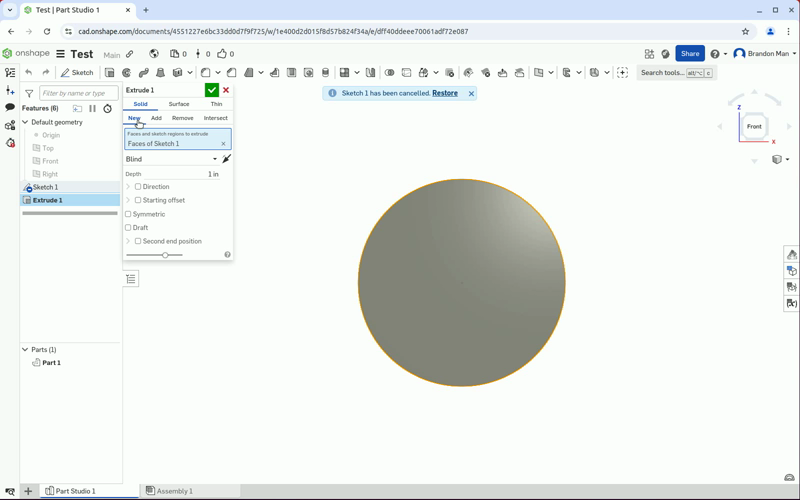
key(tab, 4)
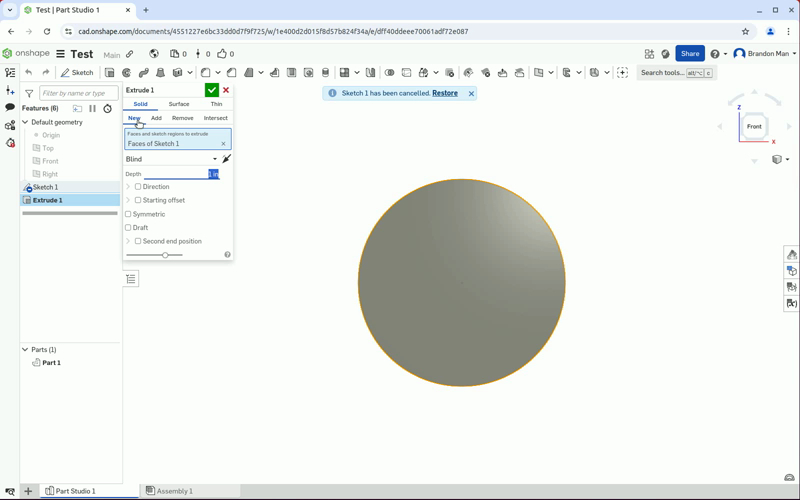
text(0.481)
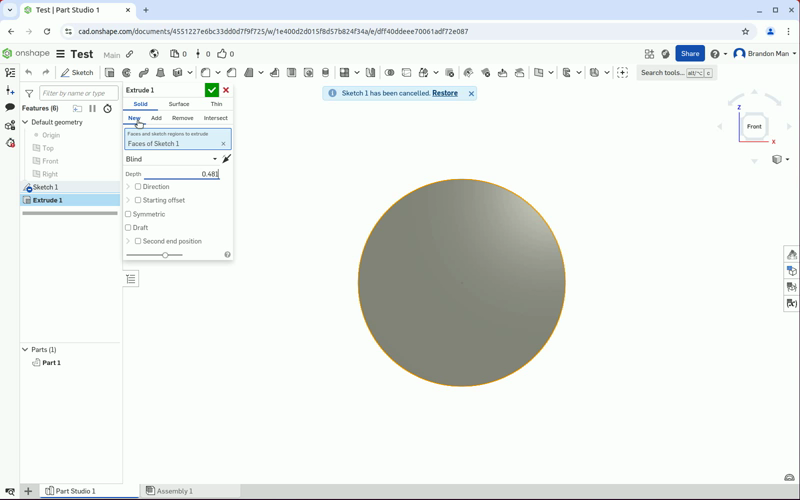
key(enter)
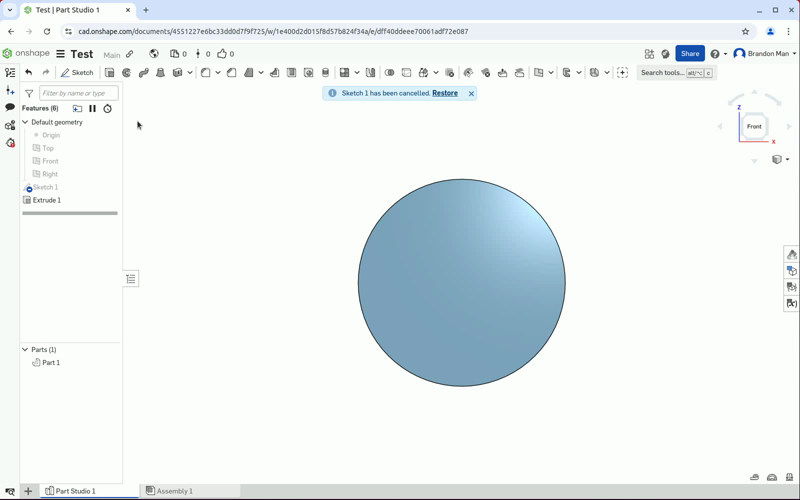
key(shift+h)
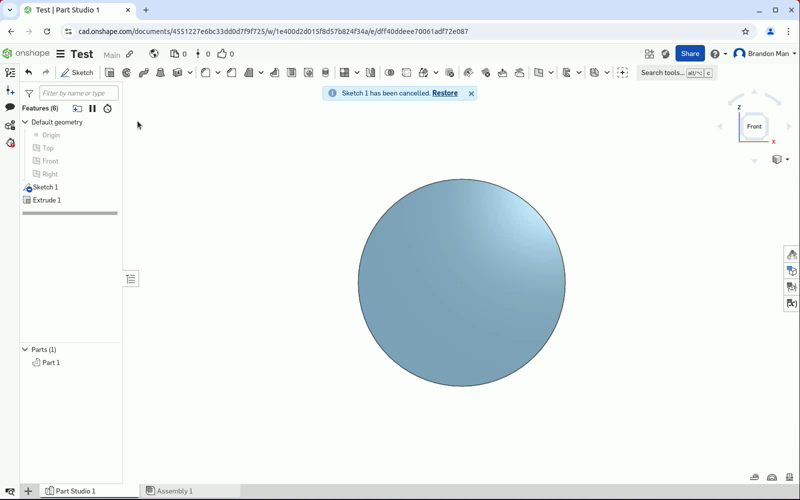
key(shift+h)
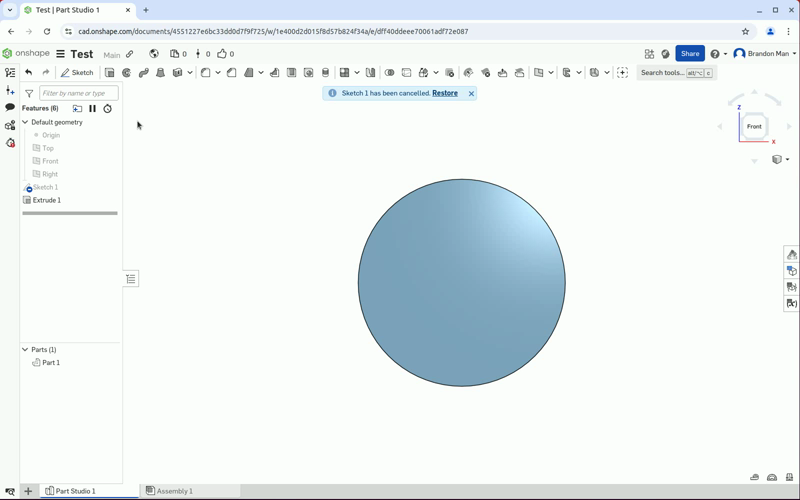
mouse_move(73, 189)
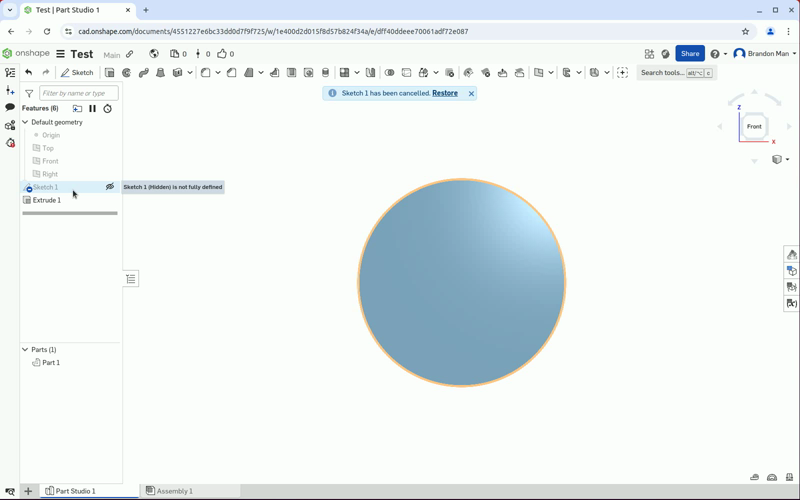
click(73, 189)
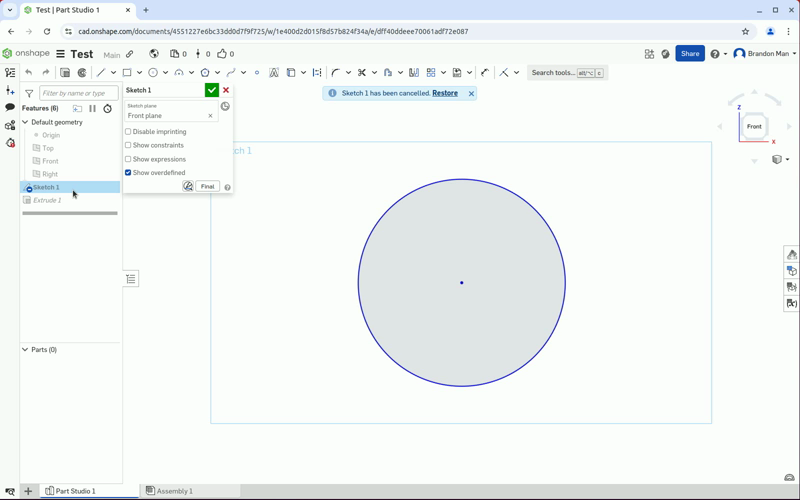
mouse_move(229, 92)
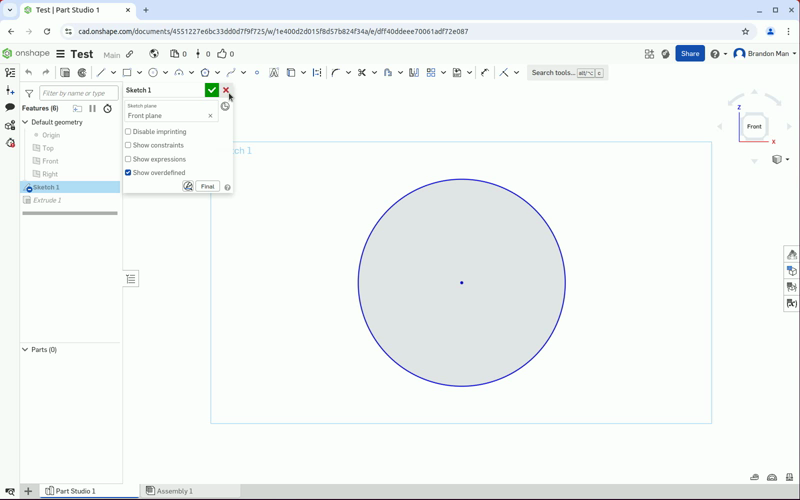
click(229, 92)
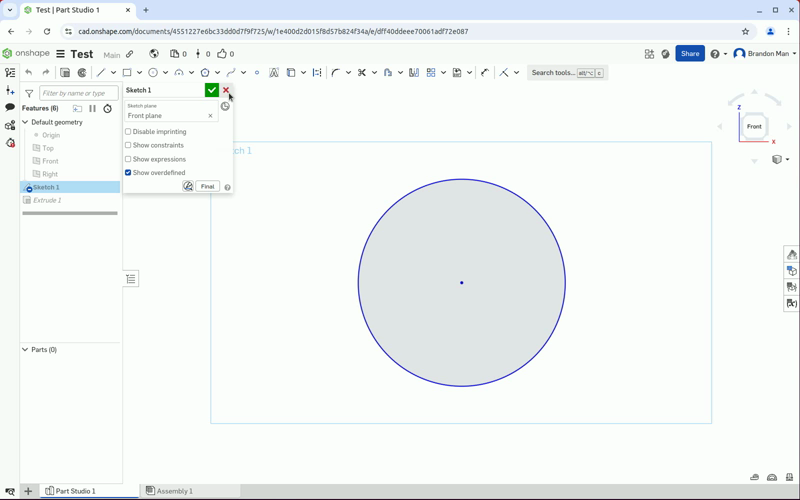
key(shift+s)
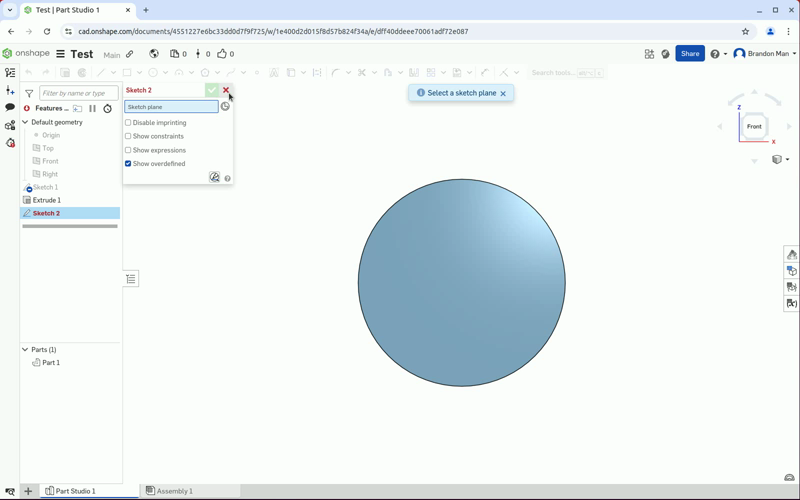
mouse_move(73, 163)
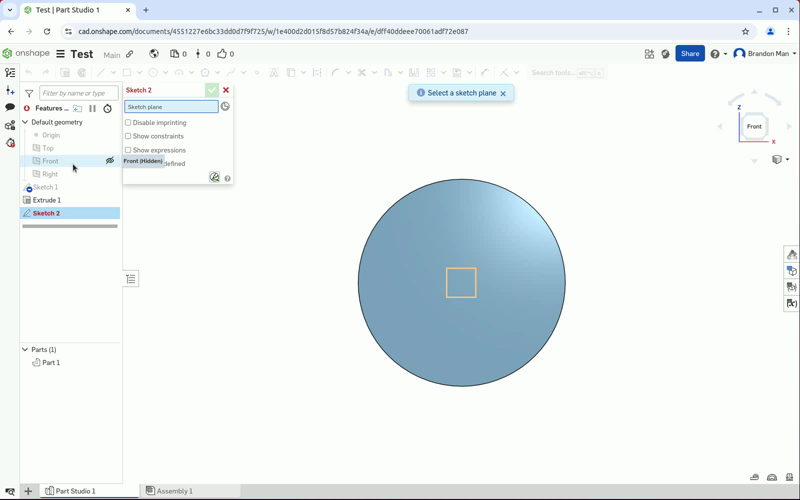
click(73, 163)
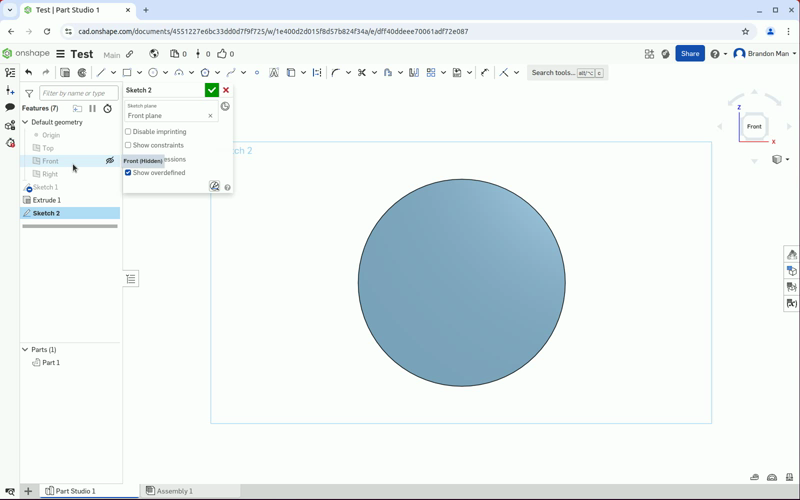
mouse_move(73, 352)
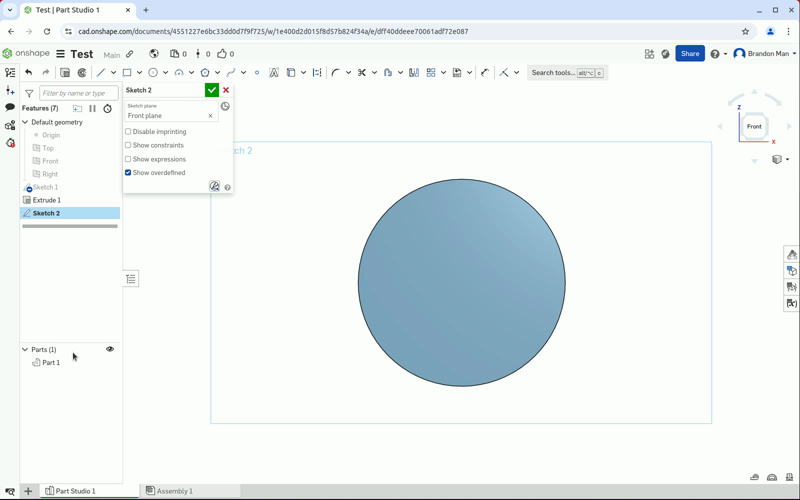
key(y)
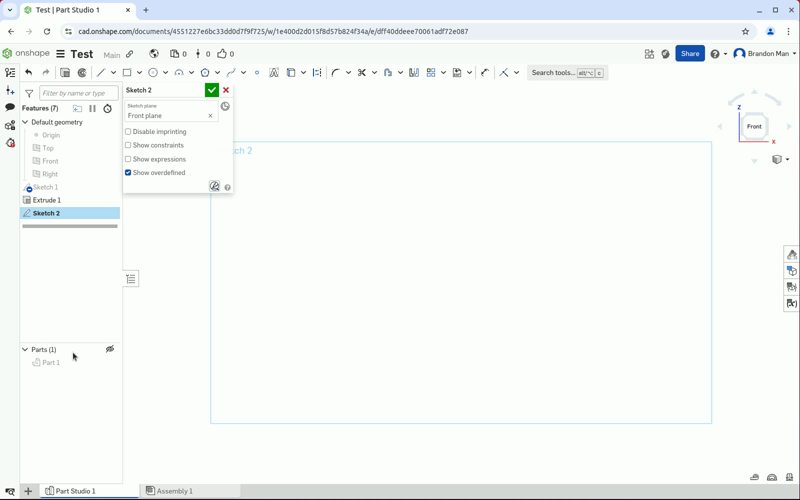
key(c)
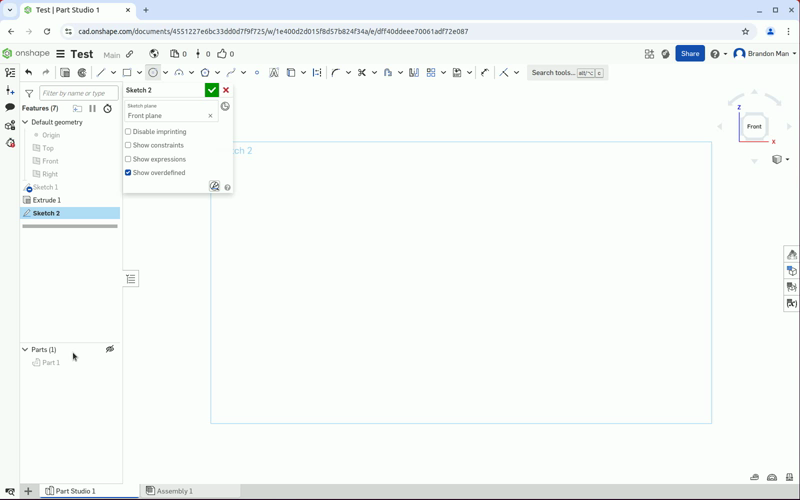
key_down(shift)
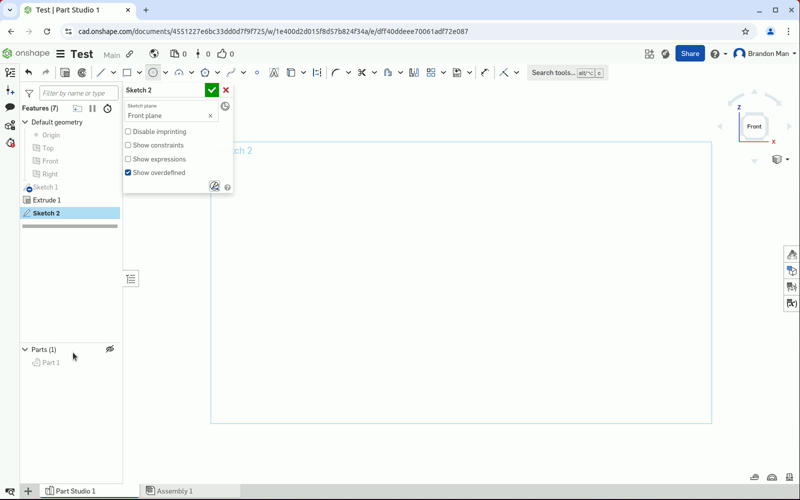
mouse_move(359, 180)
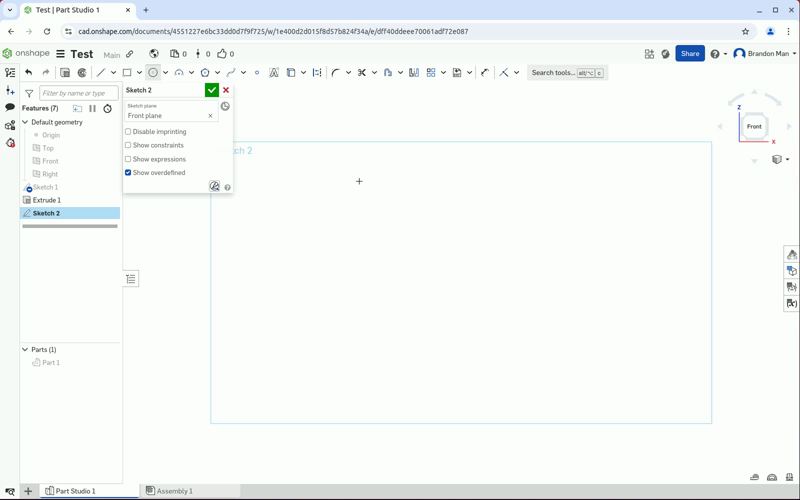
click(359, 180)
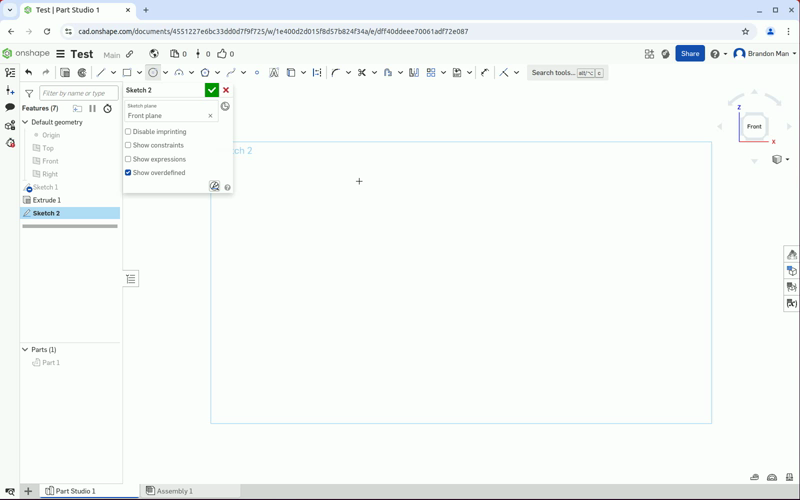
key_up(shift)
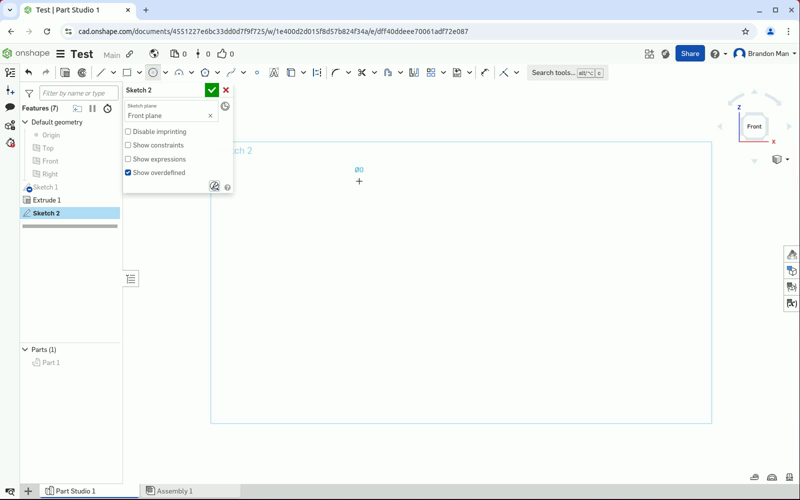
mouse_move(370, 180)
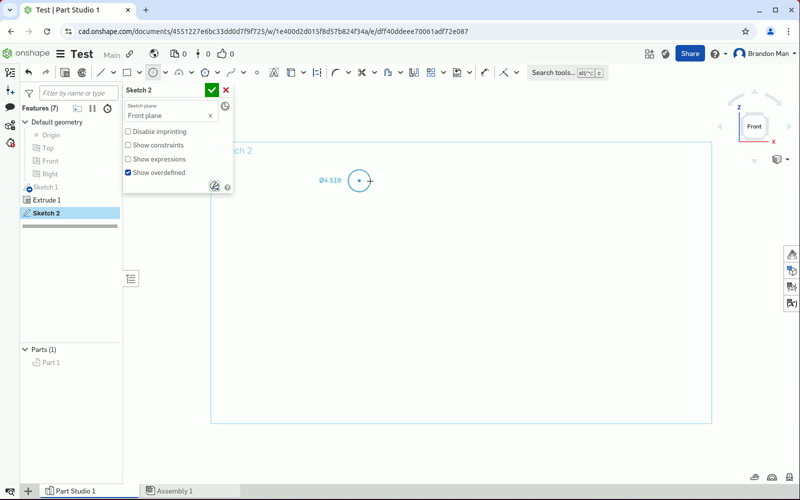
click(370, 180)
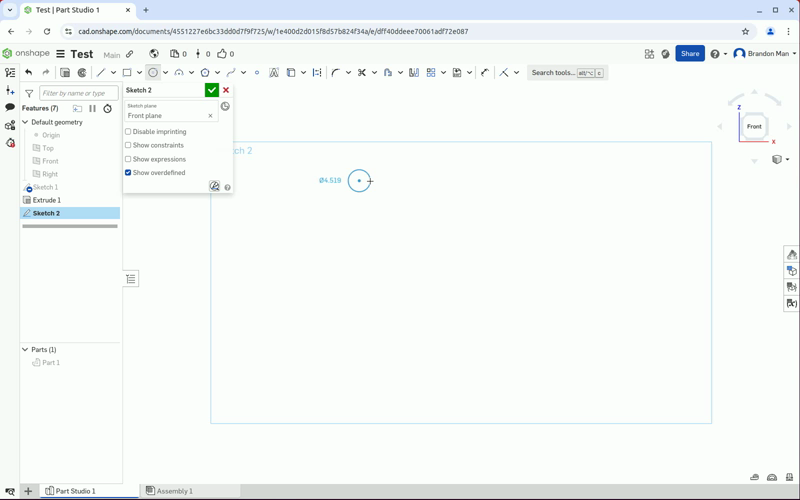
key(esc)
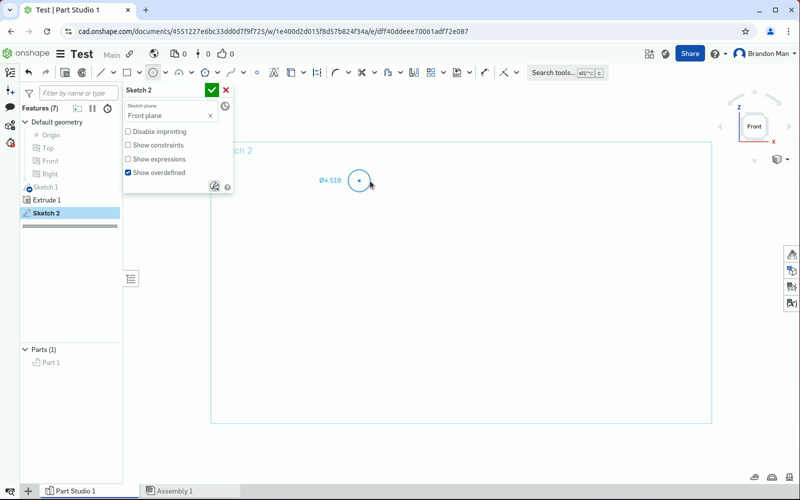
mouse_move(360, 184)
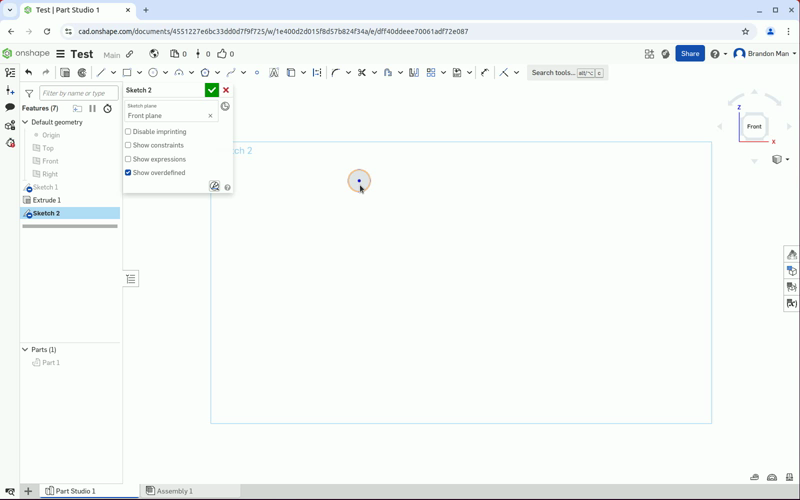
scroll(6)
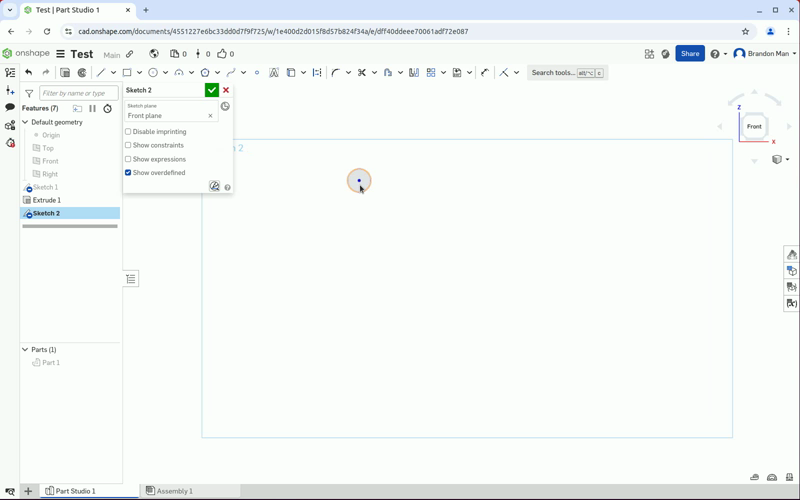
scroll(6)
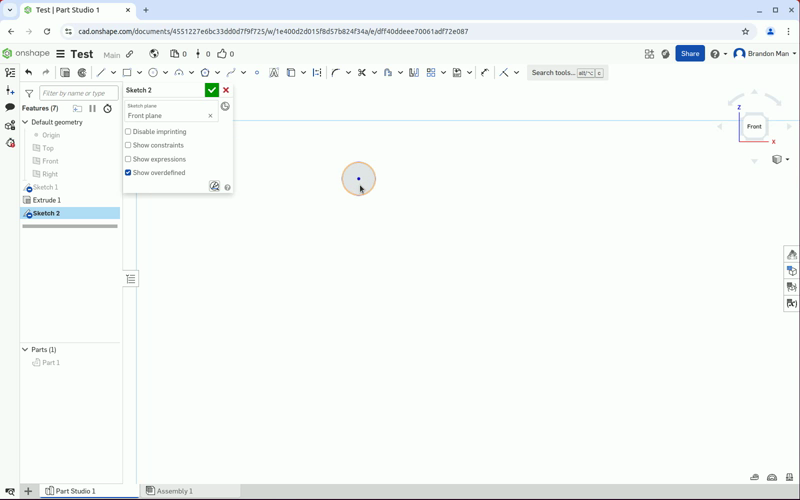
scroll(6)
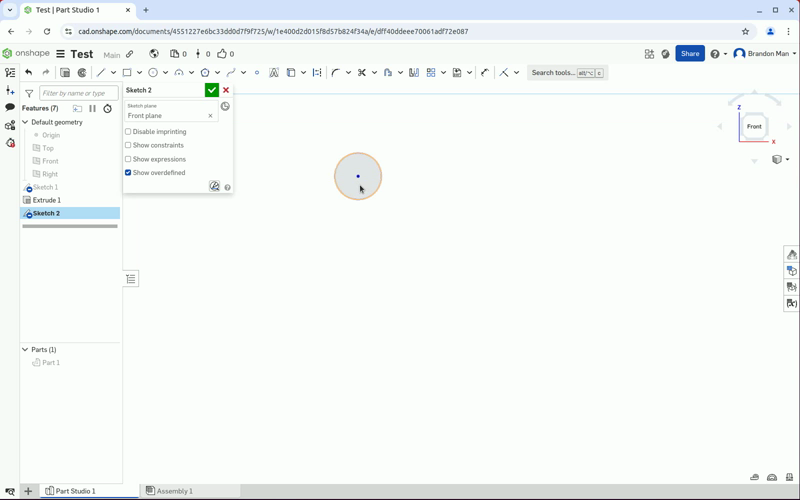
scroll(6)
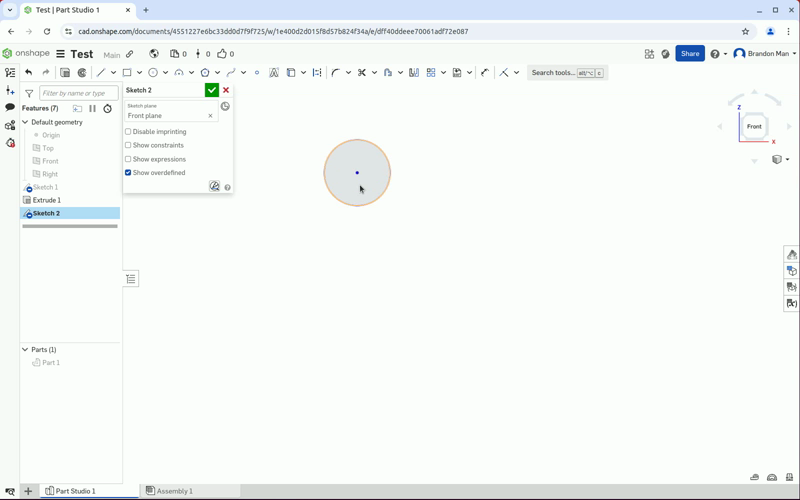
scroll(6)
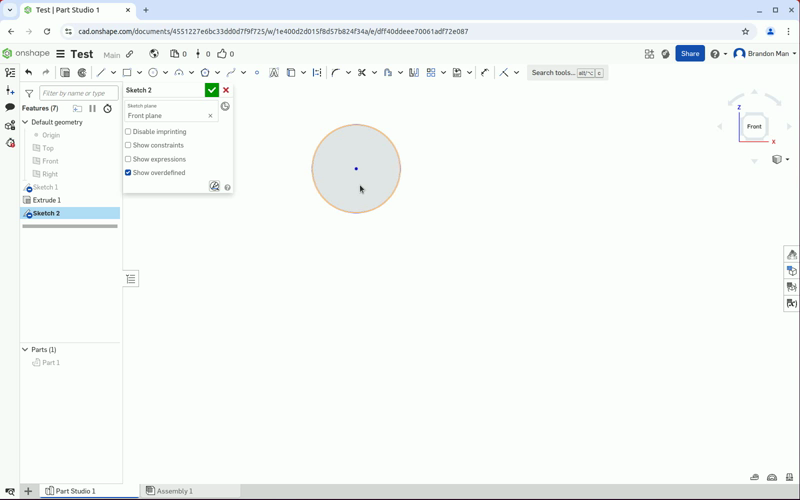
scroll(6)
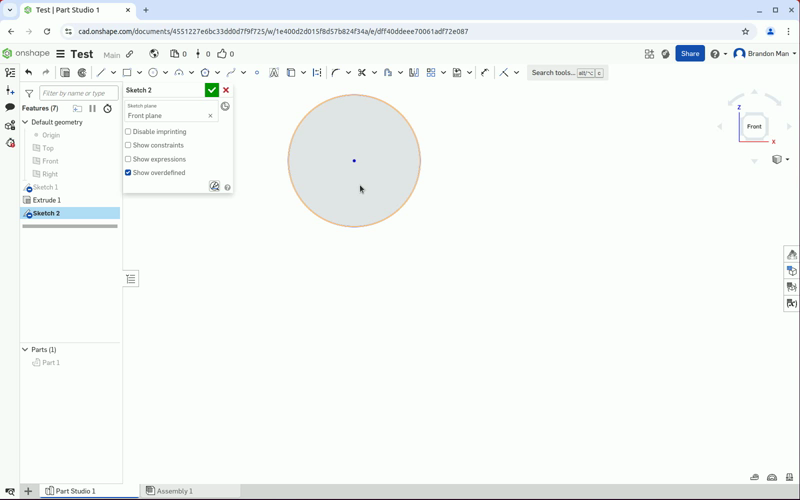
scroll(6)
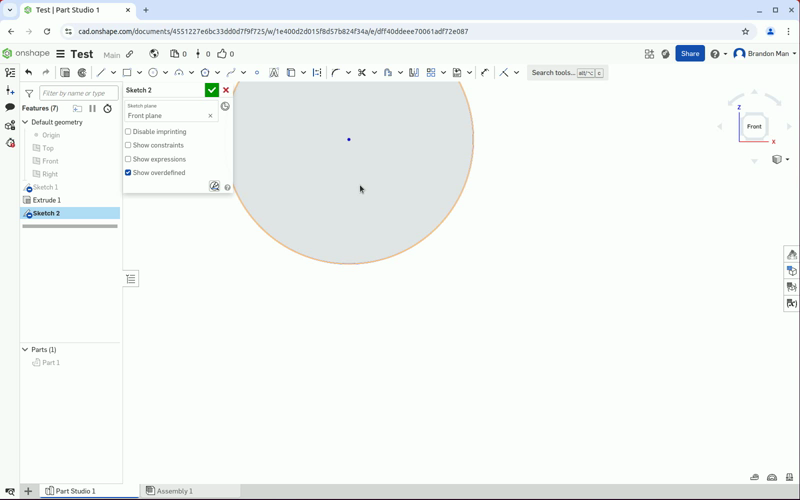
click(360, 184)
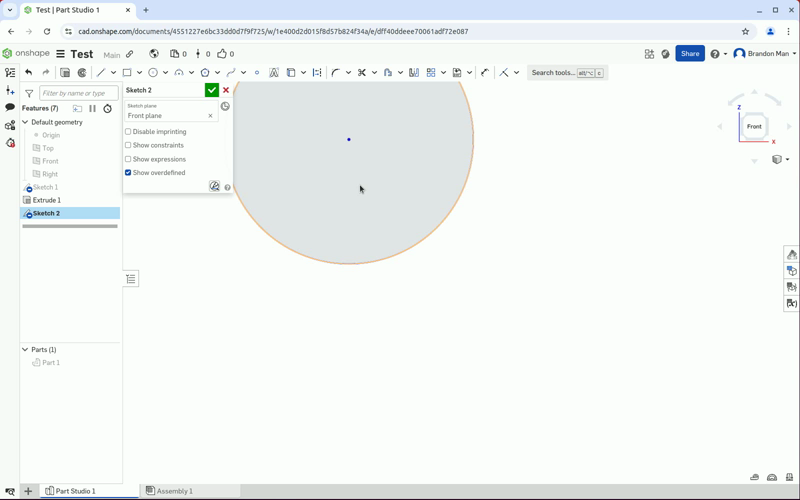
scroll(-6)
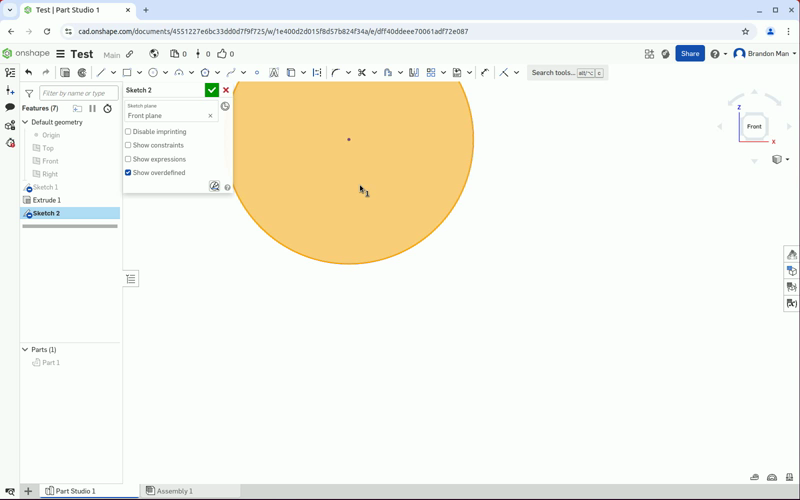
scroll(-6)
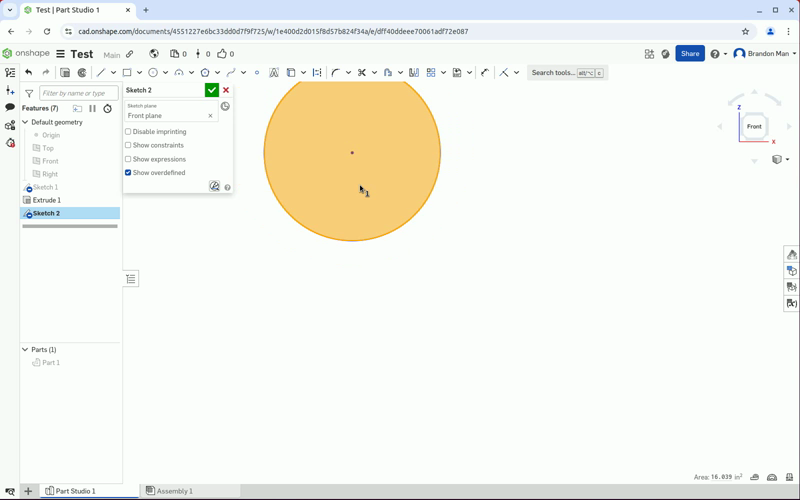
scroll(-6)
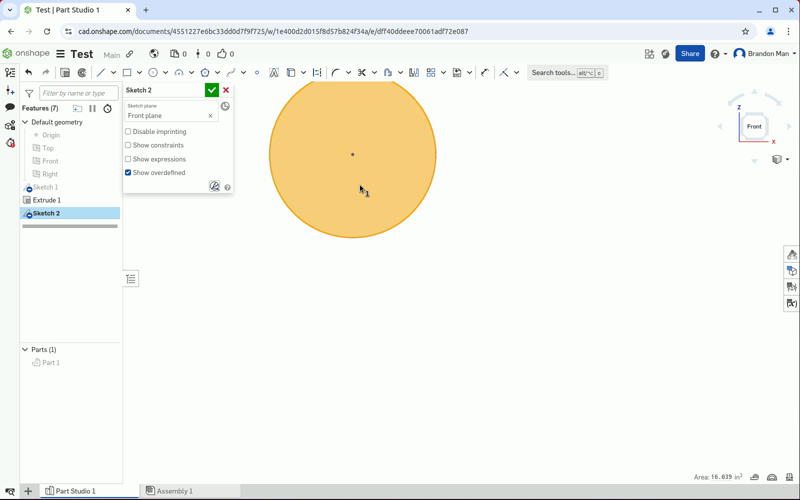
scroll(-6)
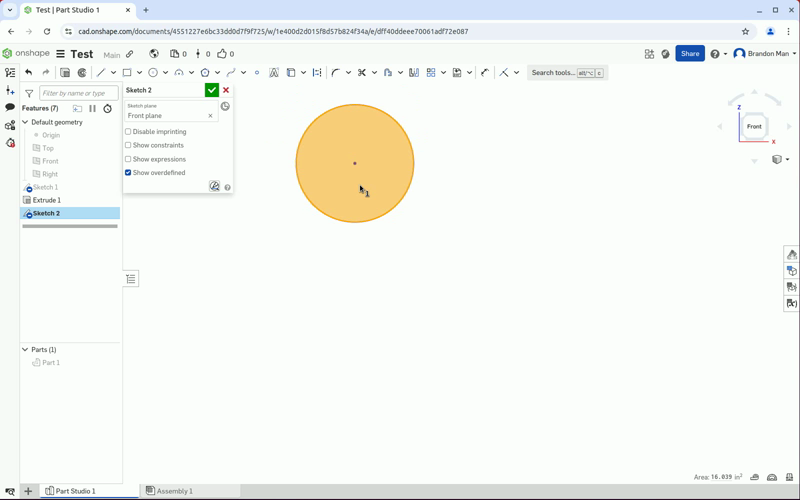
scroll(-6)
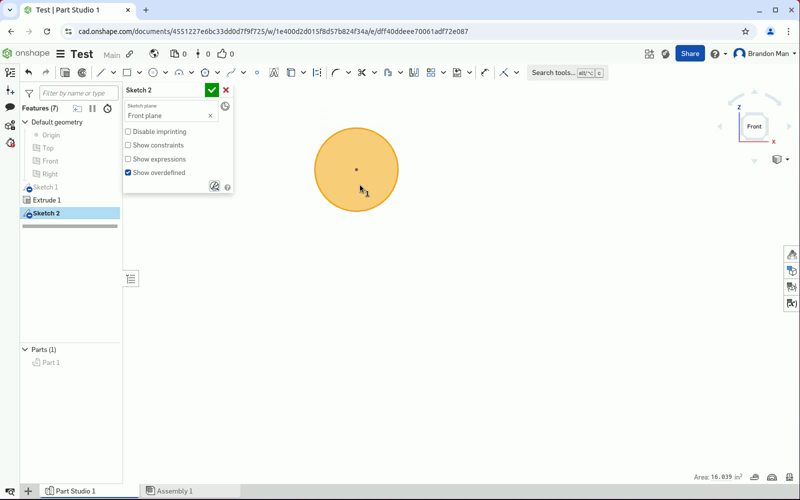
scroll(-6)
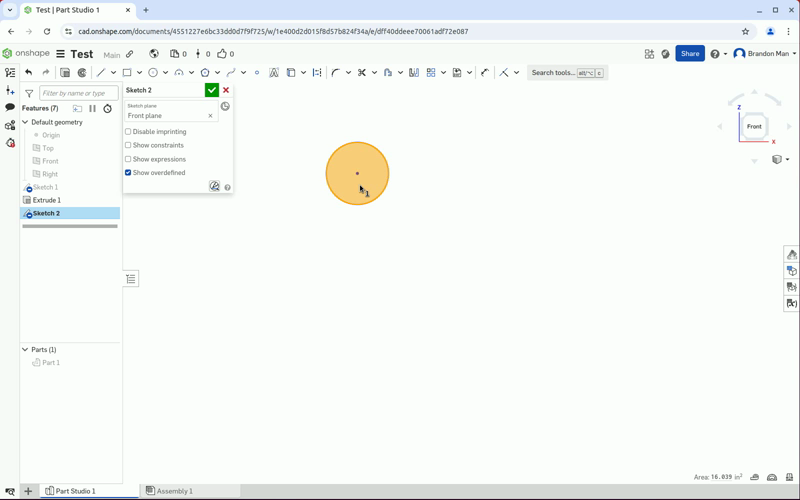
scroll(-6)
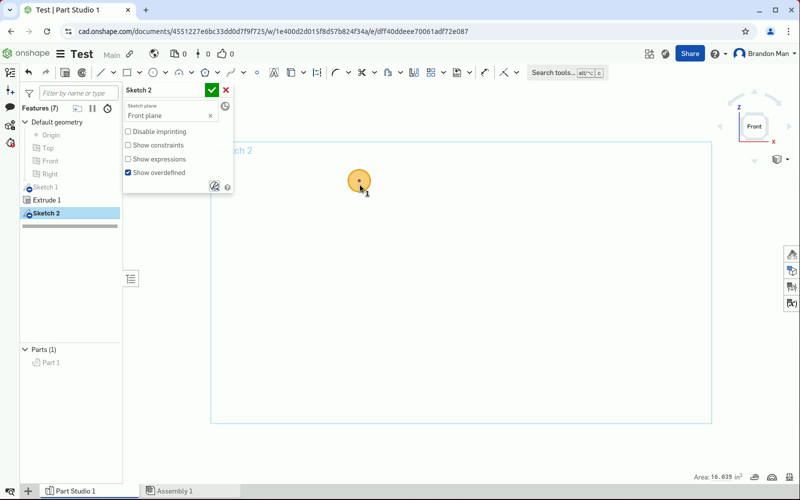
mouse_move(73, 352)
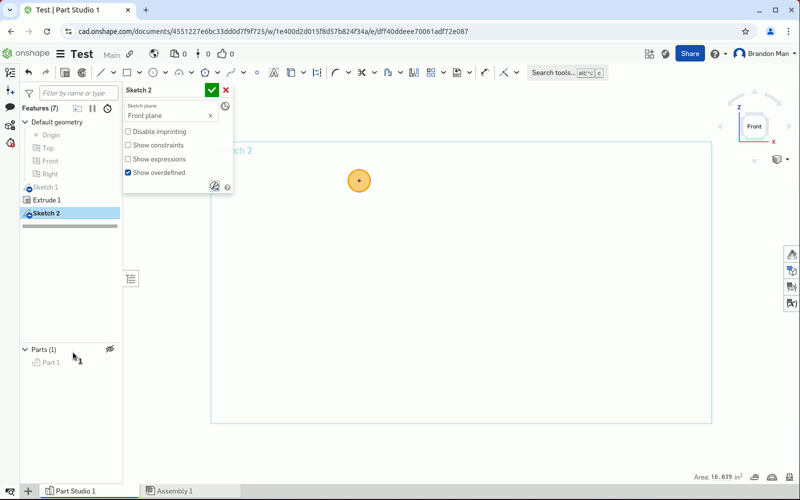
key(shift+y)
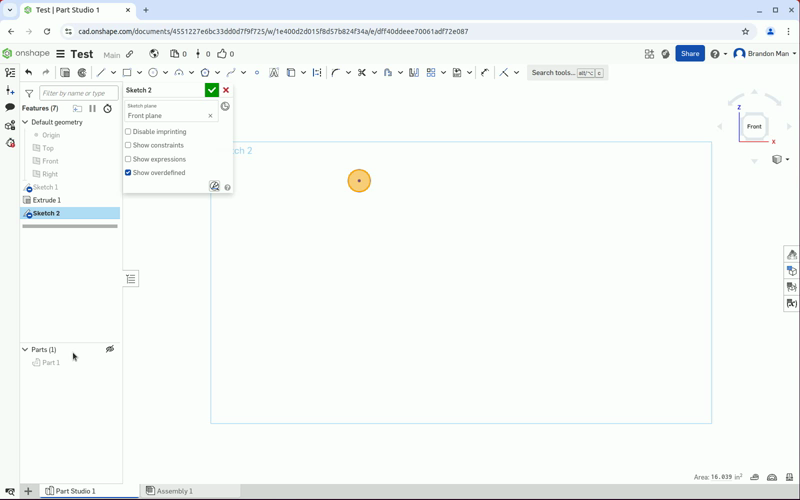
key(shift+e)
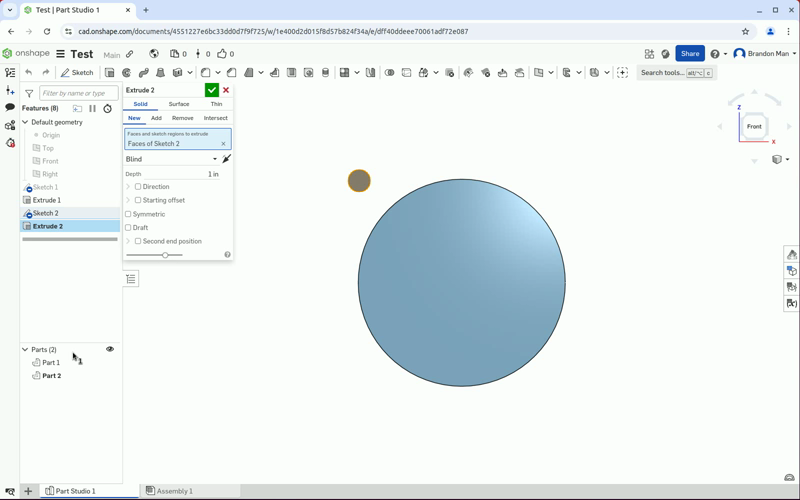
mouse_move(143, 106)
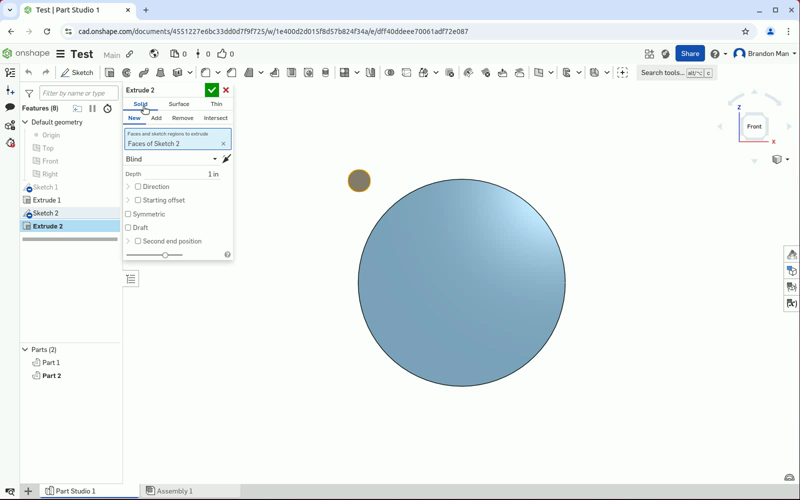
click(143, 106)
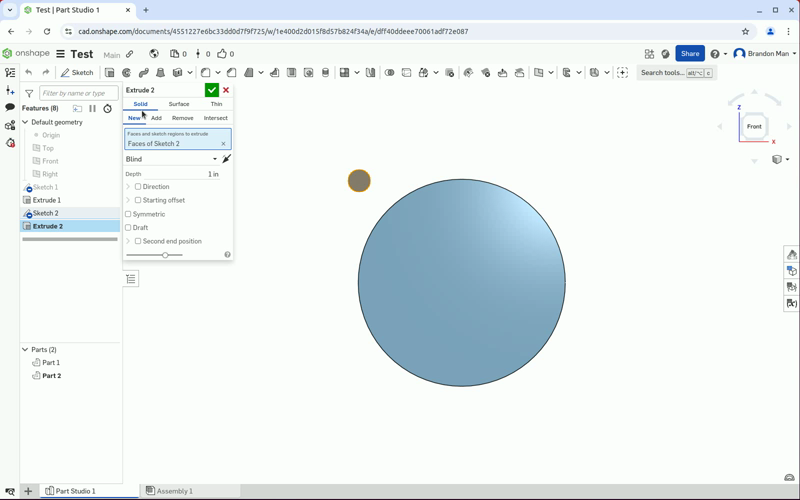
mouse_move(137, 120)
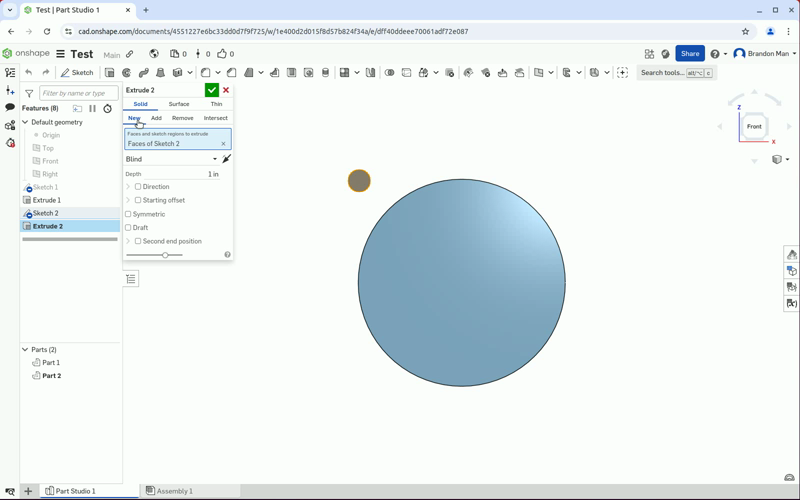
click(137, 120)
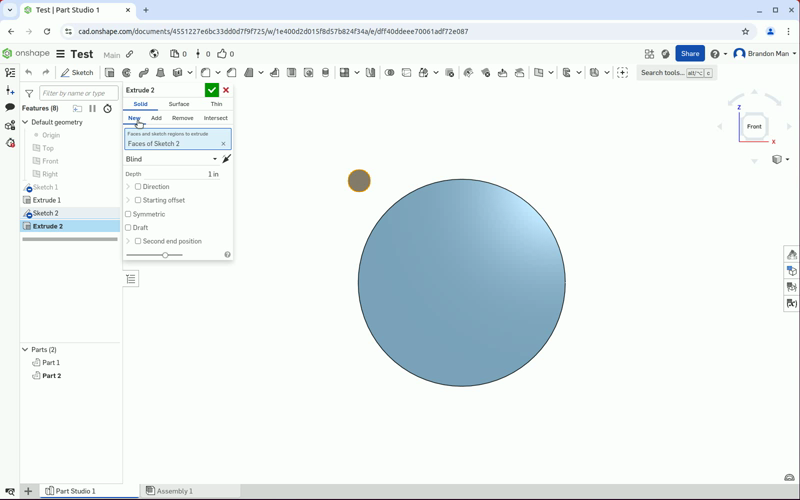
key(tab, 4)
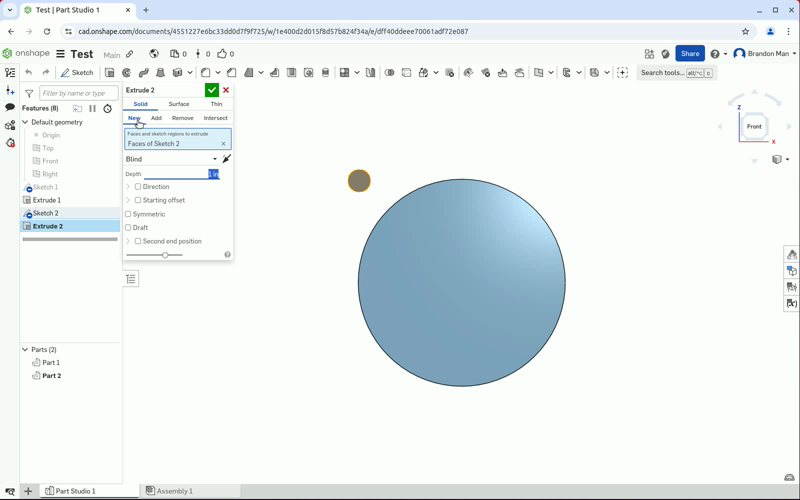
text(0.481)
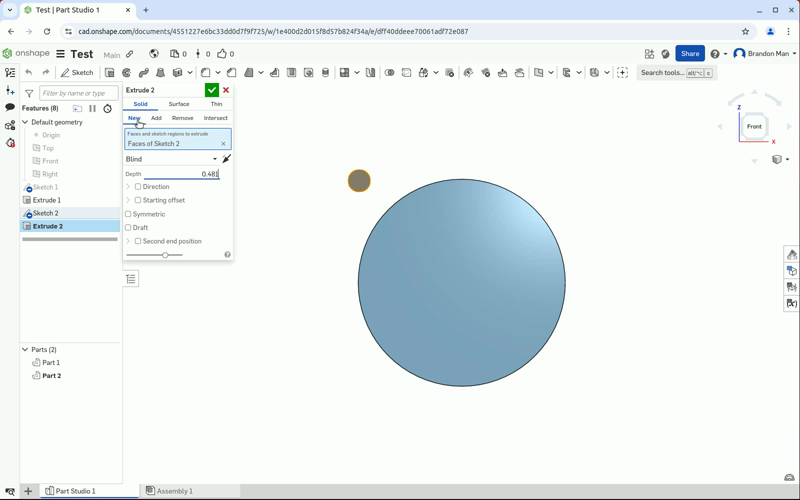
key(enter)
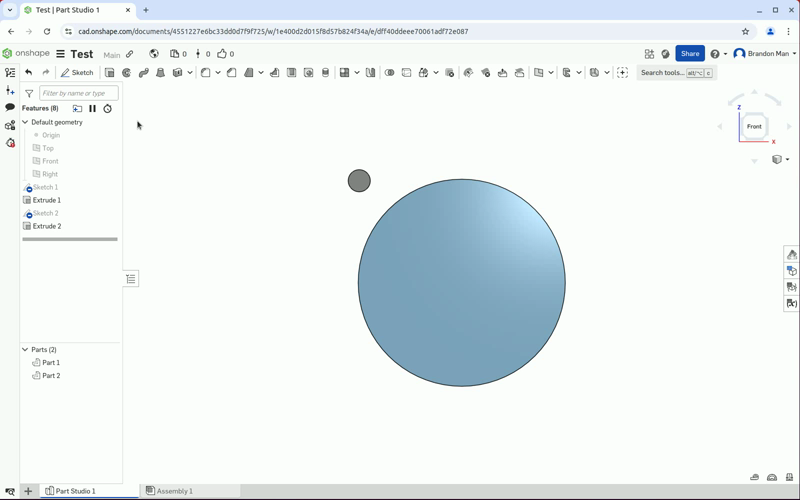
key(shift+h)
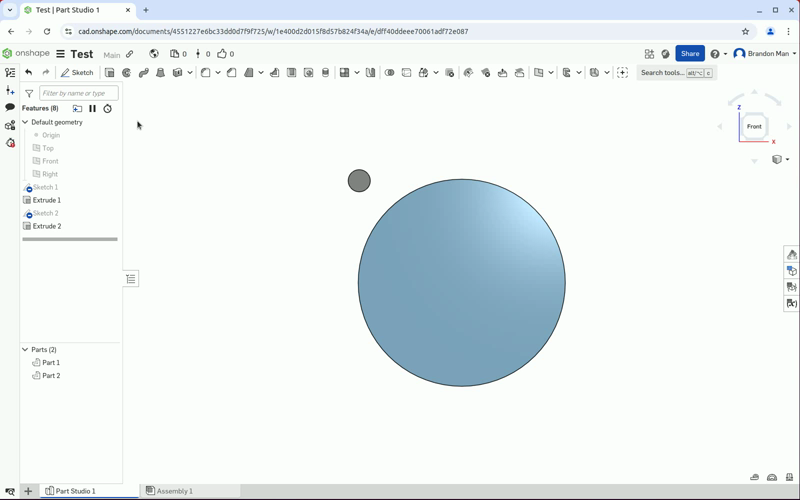
key(shift+h)
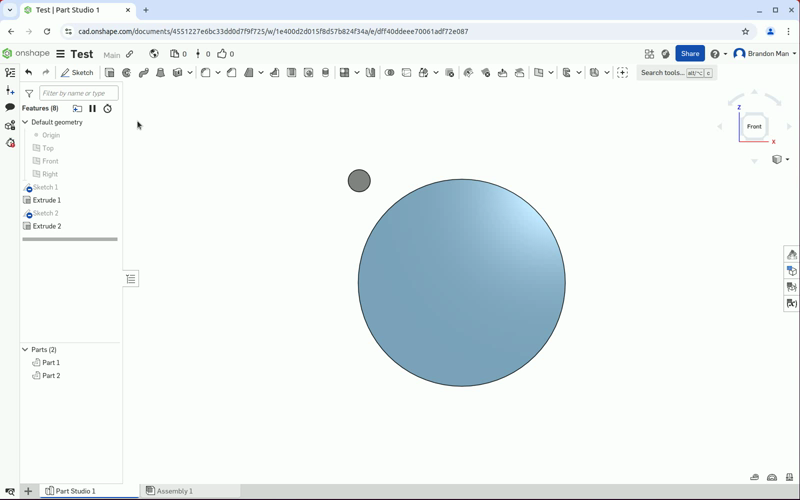
mouse_move(73, 189)
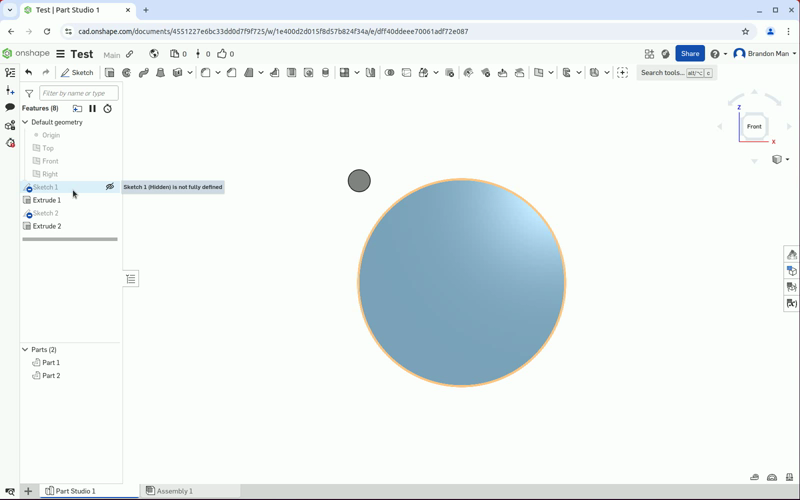
click(73, 189)
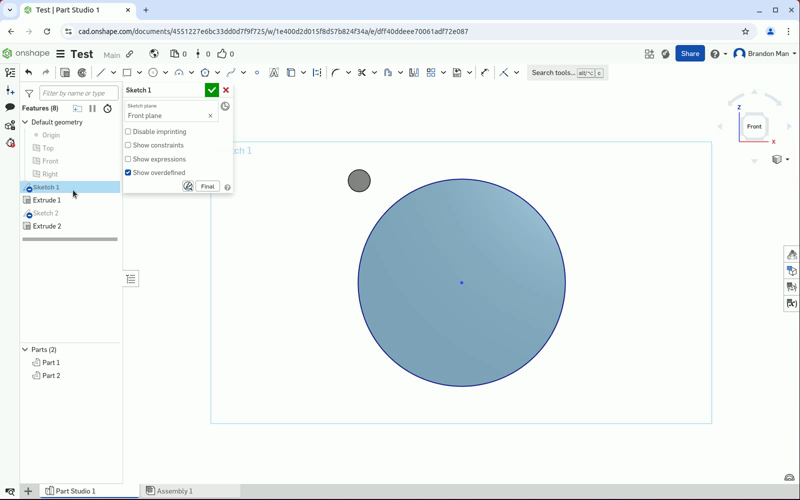
mouse_move(229, 92)
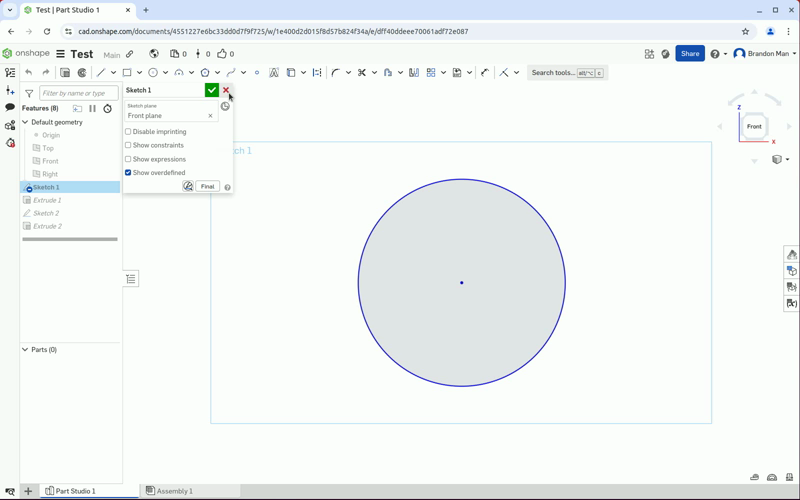
click(229, 92)
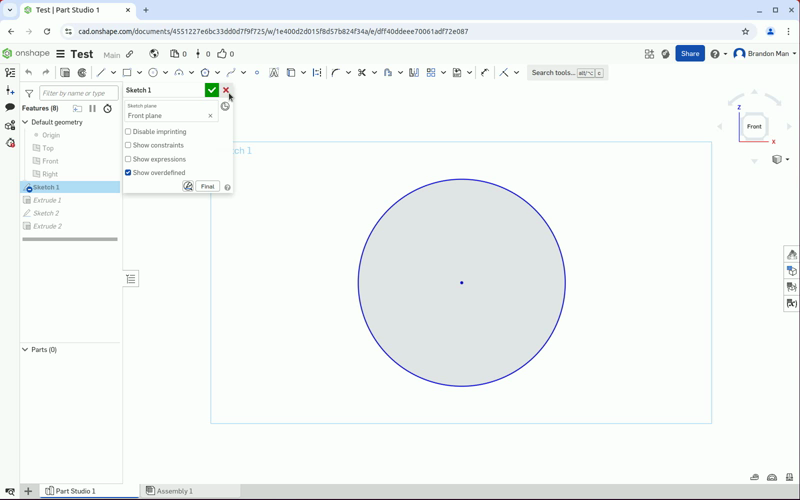
key(shift+s)
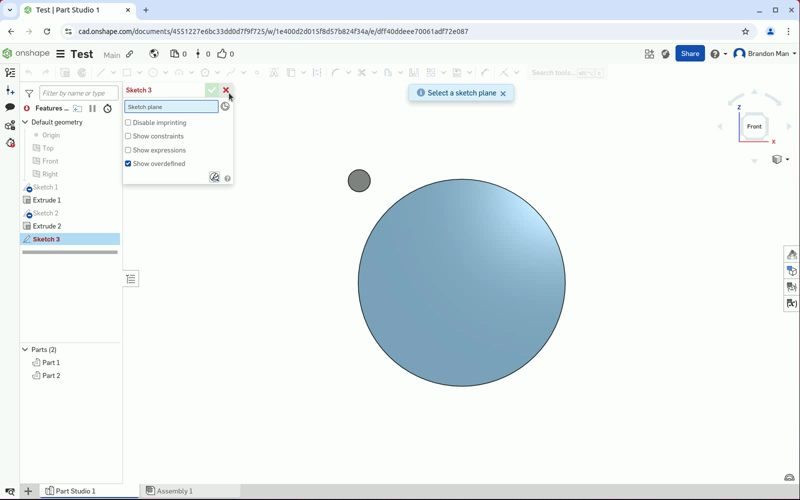
mouse_move(73, 163)
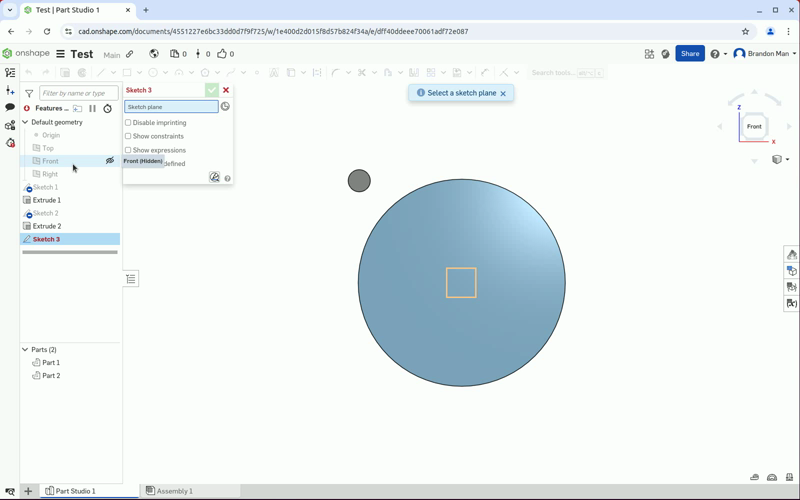
click(73, 163)
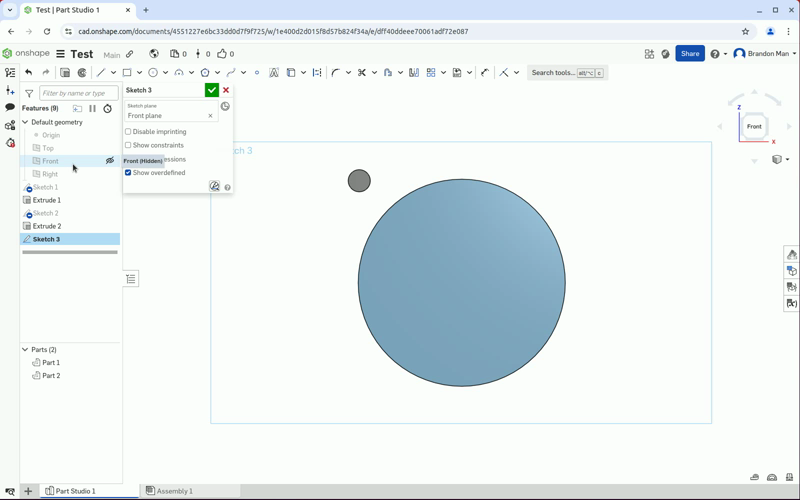
mouse_move(73, 352)
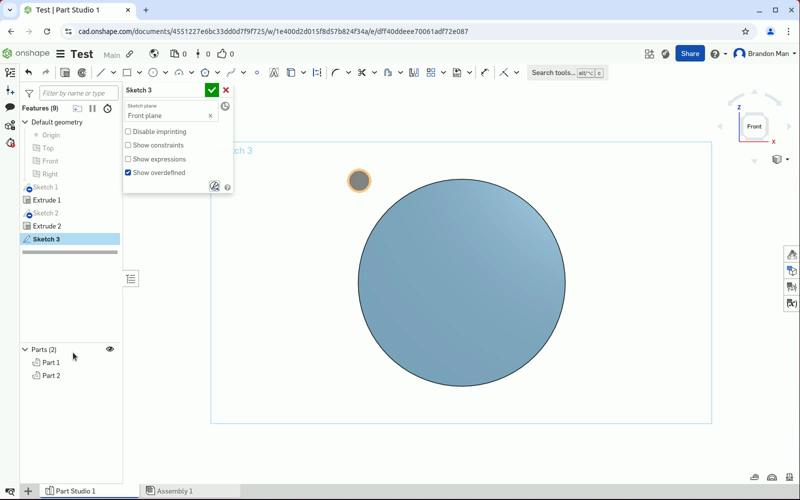
key(y)
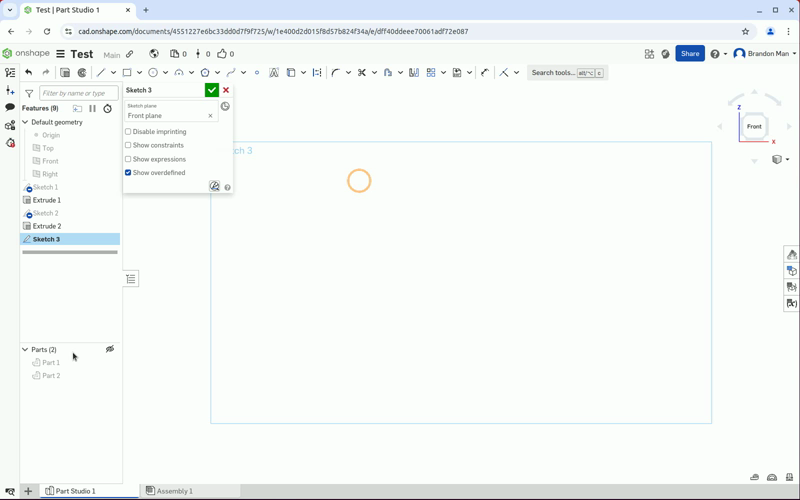
key(c)
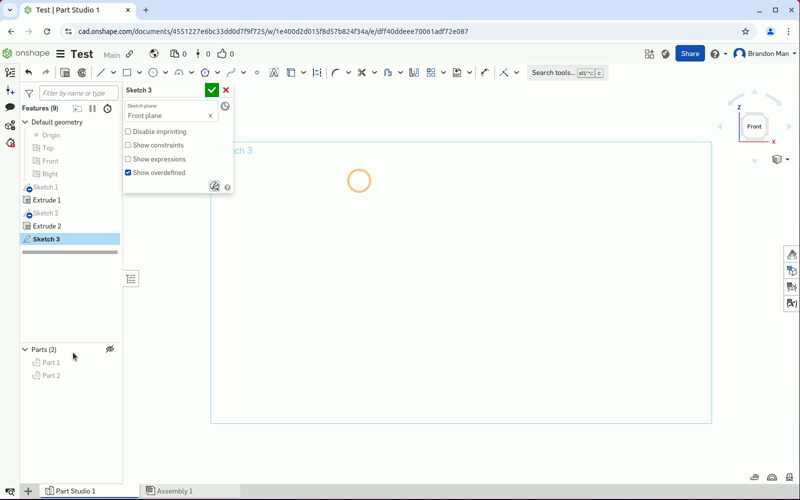
key_down(shift)
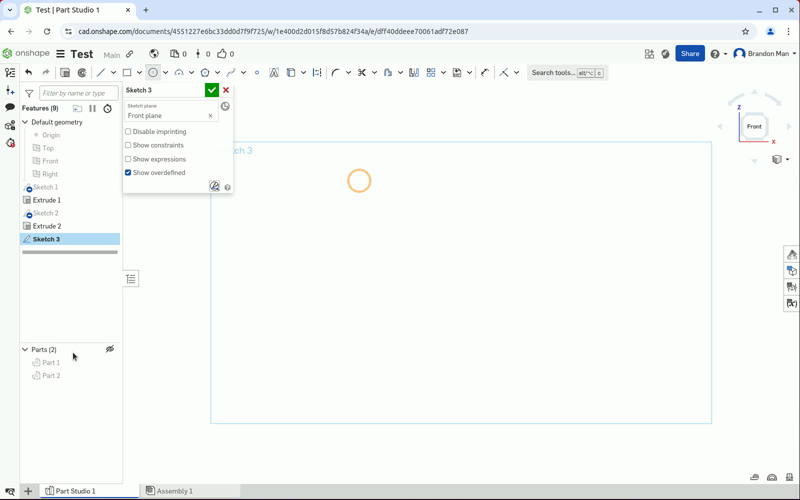
mouse_move(563, 180)
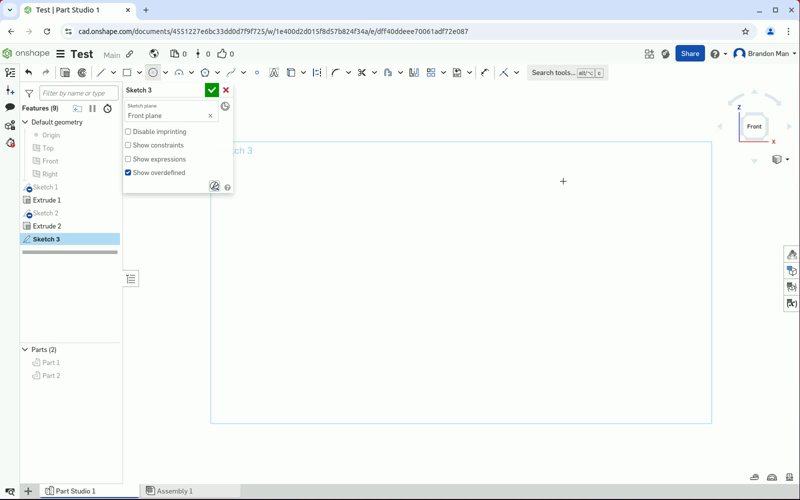
click(563, 180)
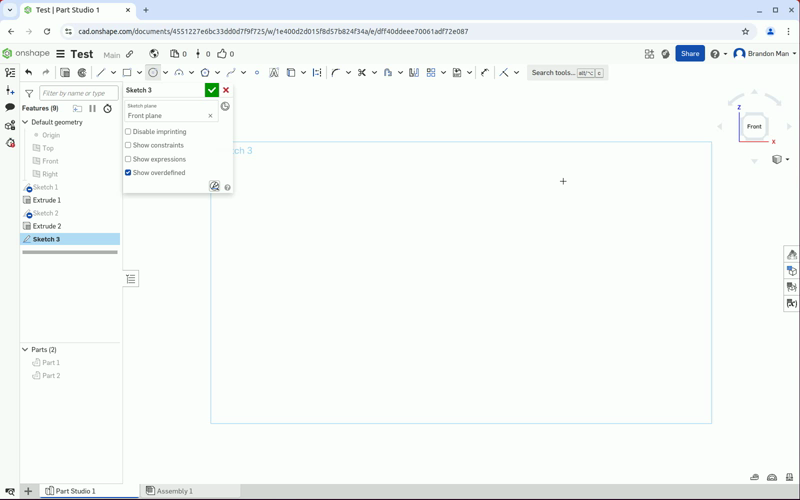
key_up(shift)
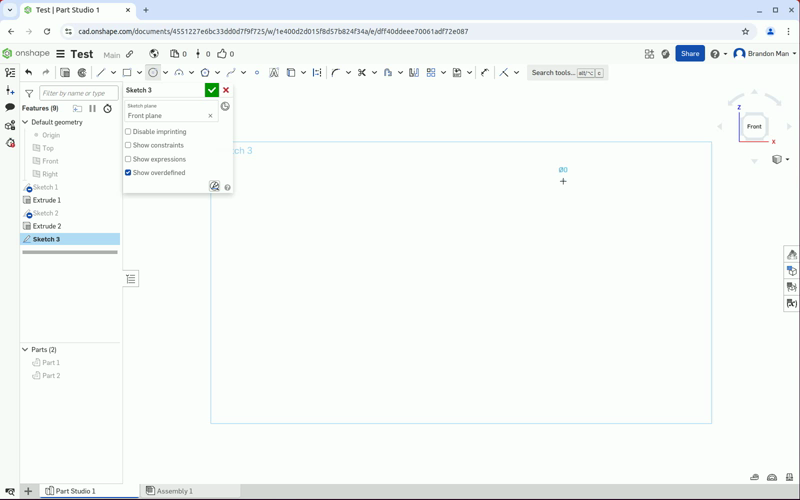
mouse_move(573, 180)
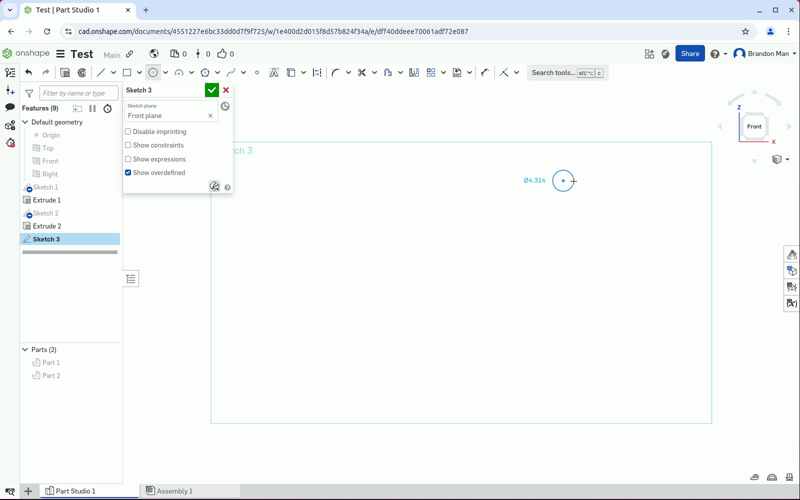
click(573, 180)
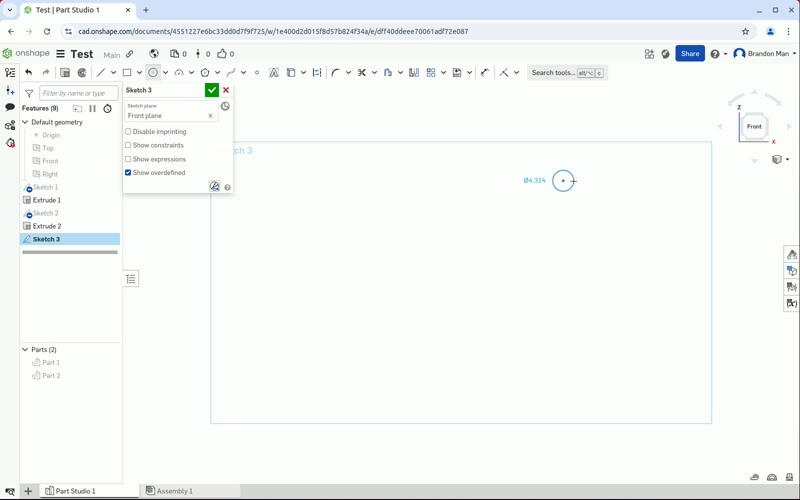
key(esc)
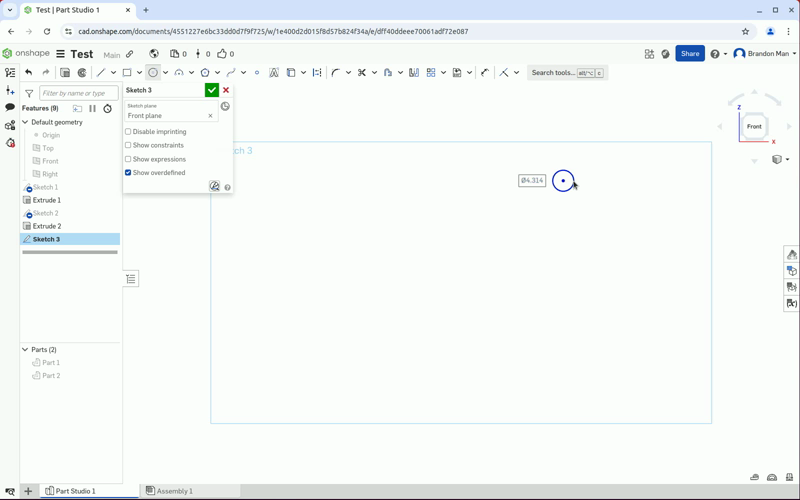
mouse_move(568, 178)
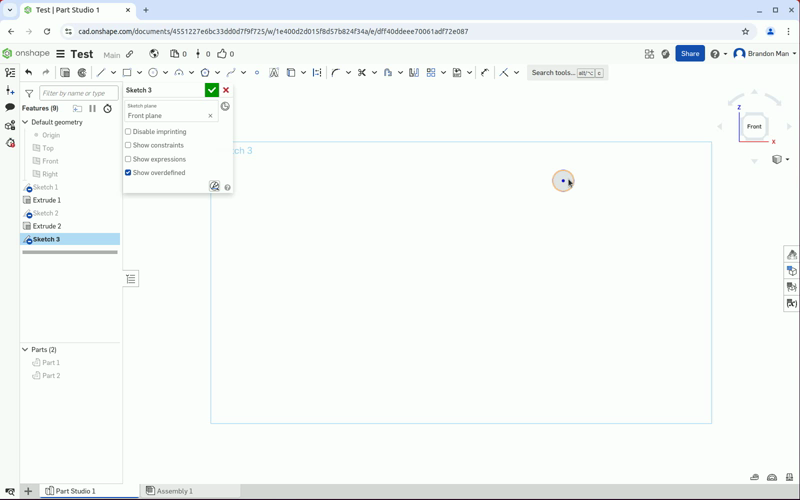
scroll(6)
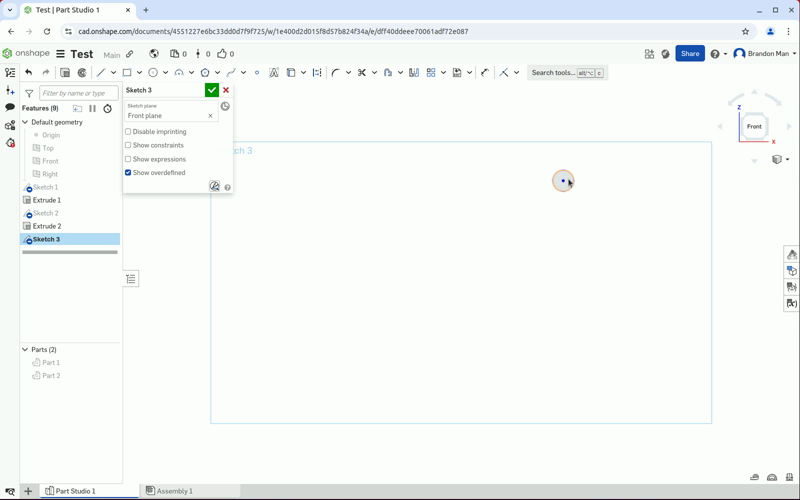
scroll(6)
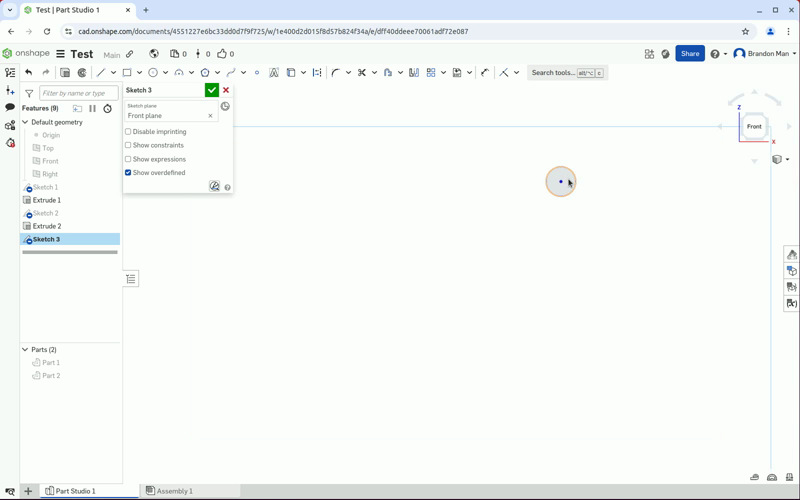
scroll(6)
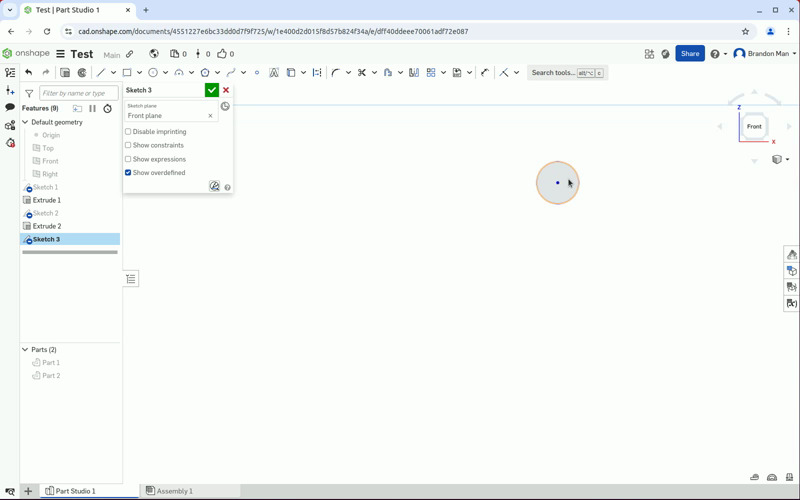
scroll(6)
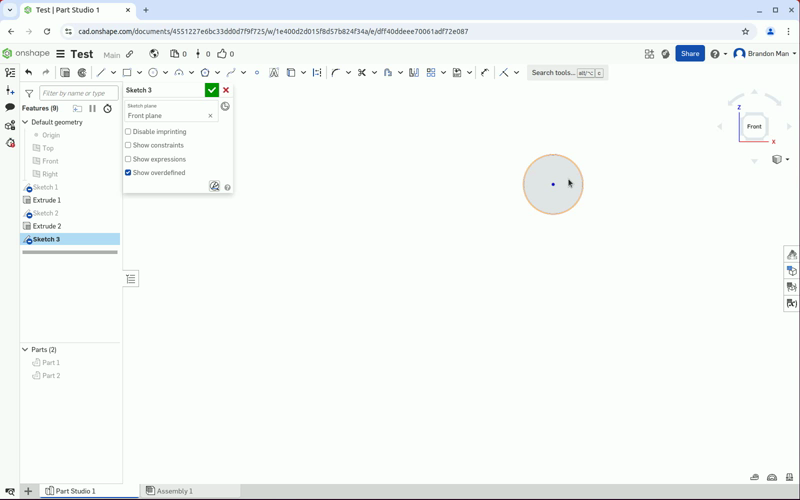
scroll(6)
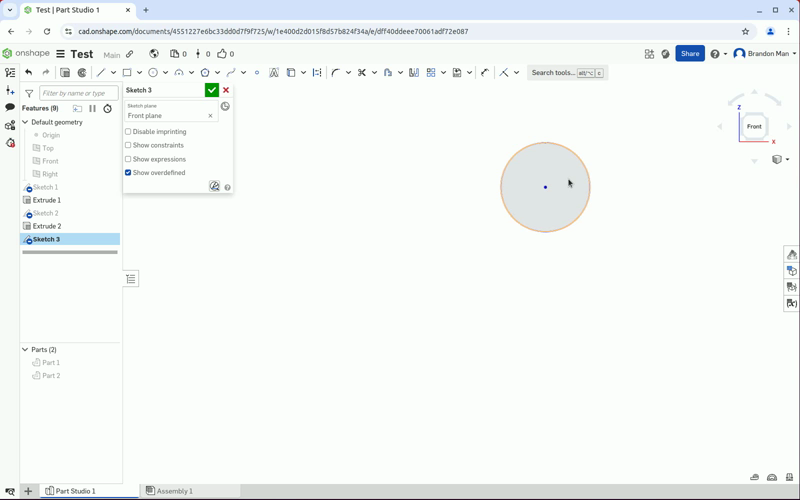
scroll(6)
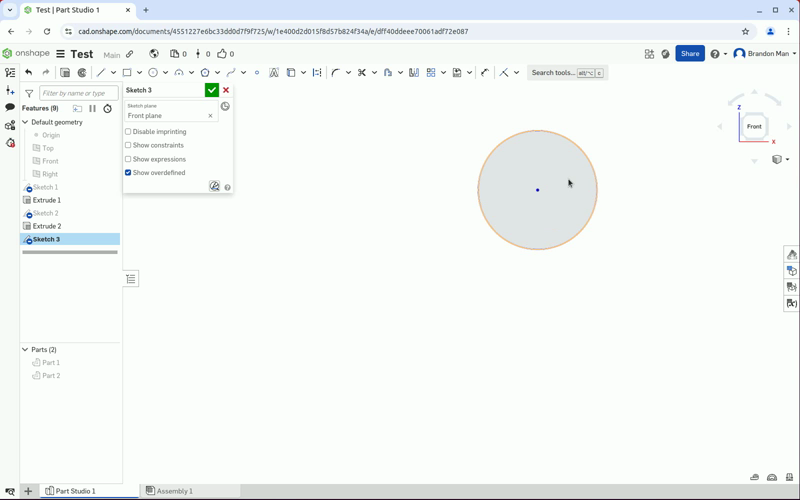
scroll(6)
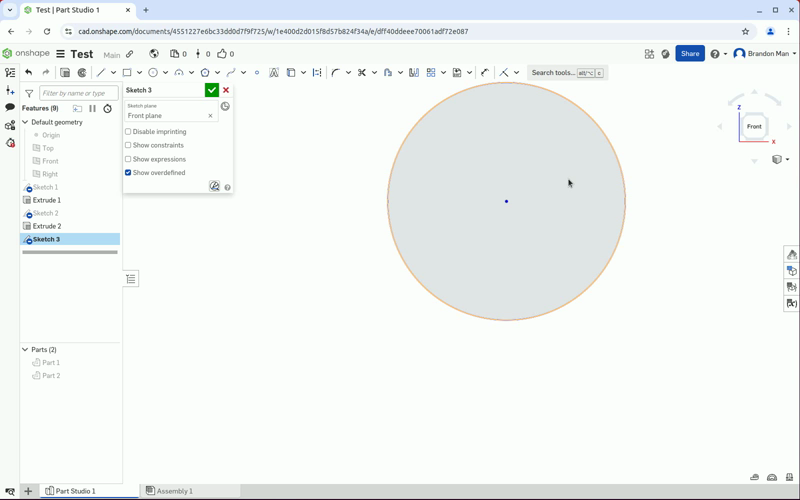
click(568, 178)
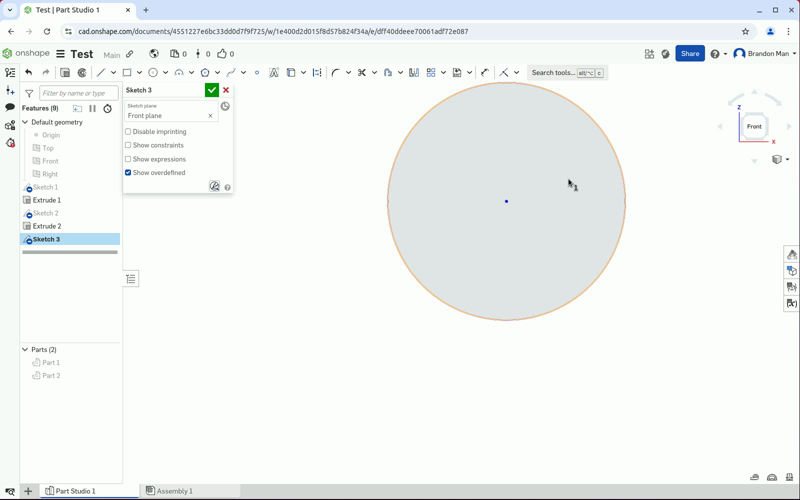
scroll(-6)
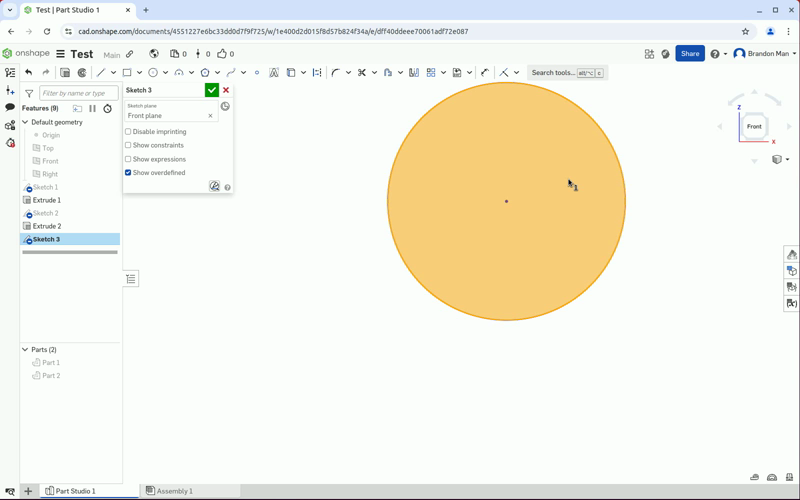
scroll(-6)
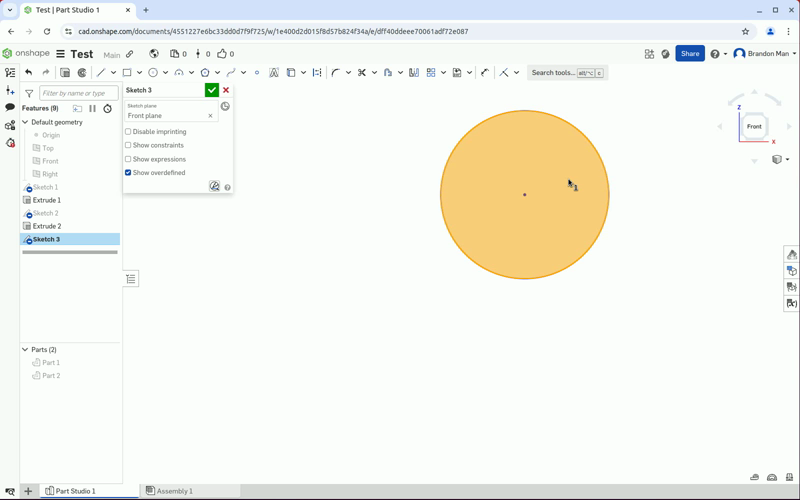
scroll(-6)
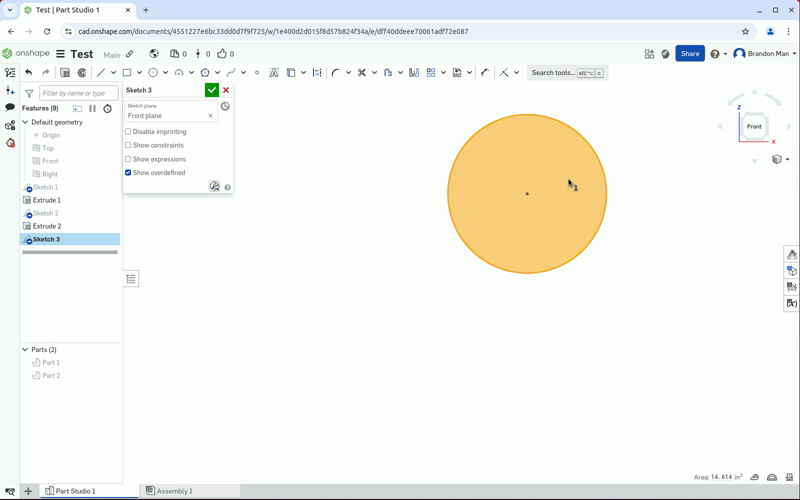
scroll(-6)
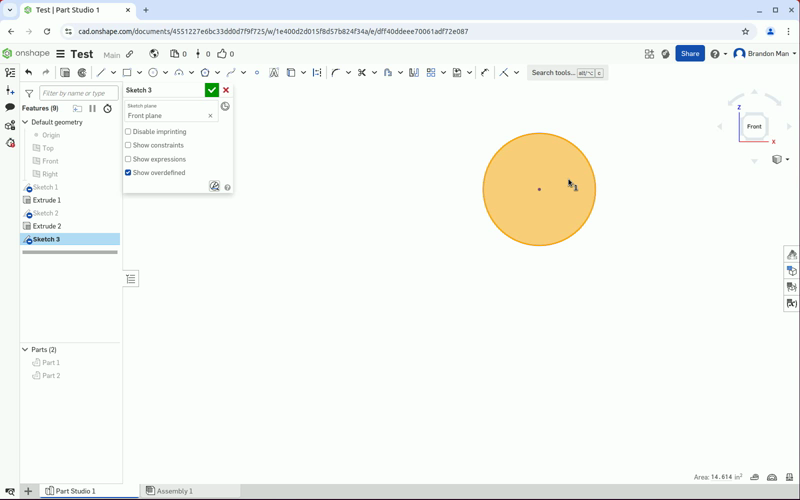
scroll(-6)
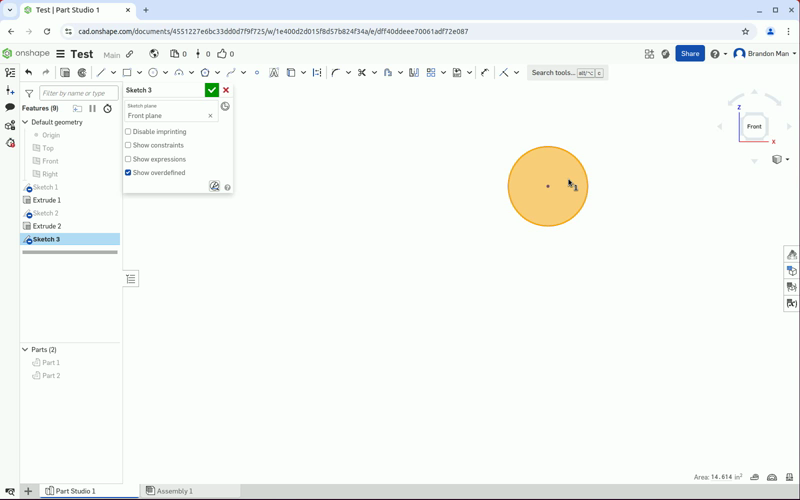
scroll(-6)
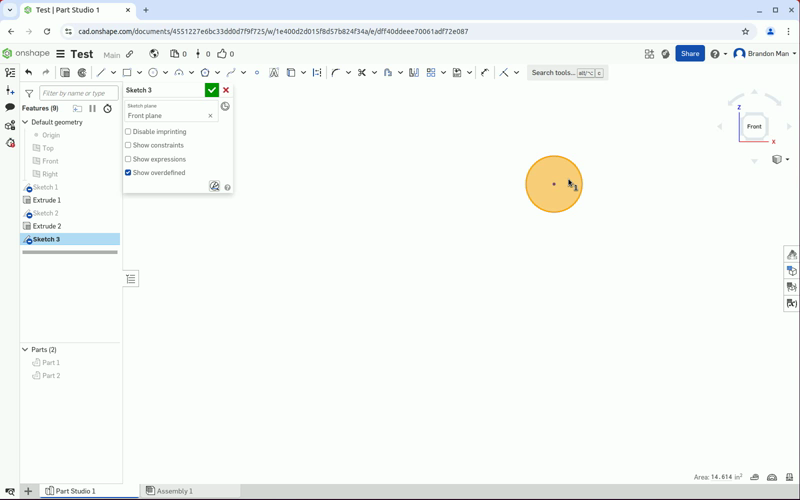
scroll(-6)
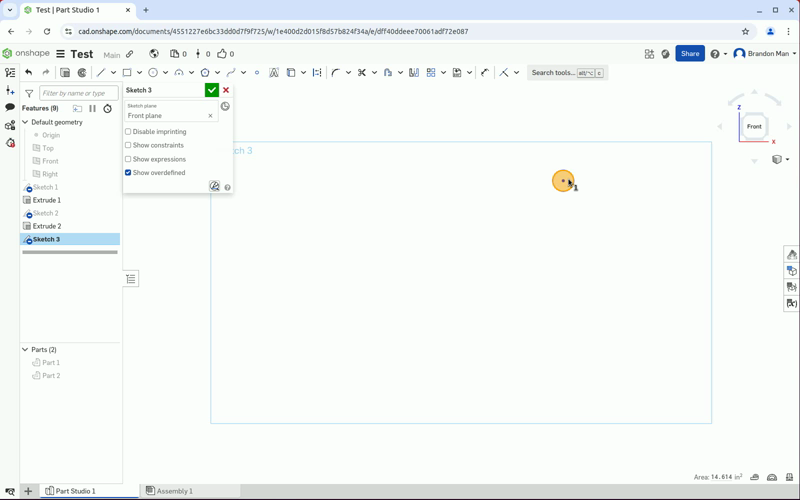
mouse_move(73, 352)
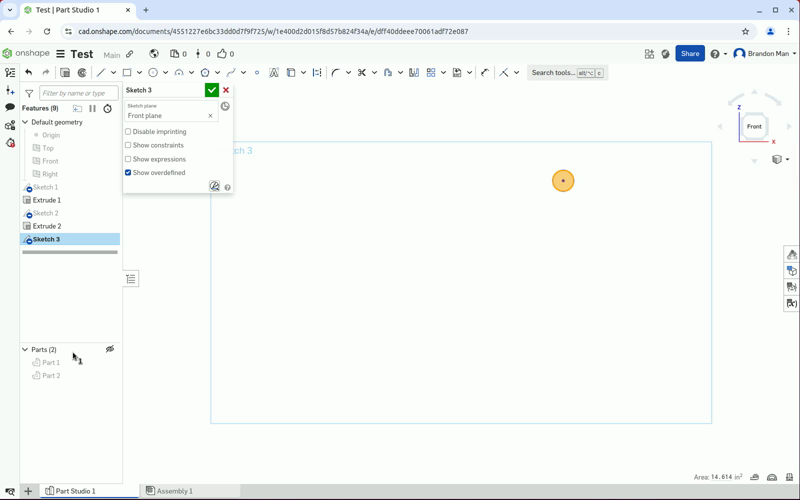
key(shift+y)
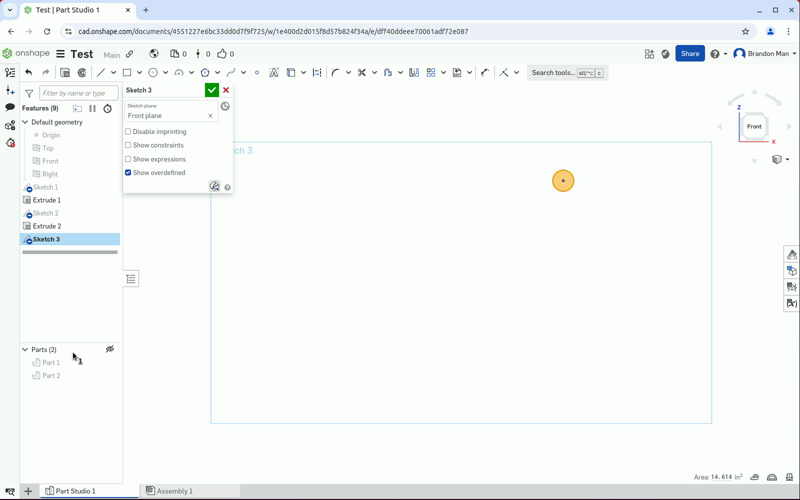
key(shift+e)
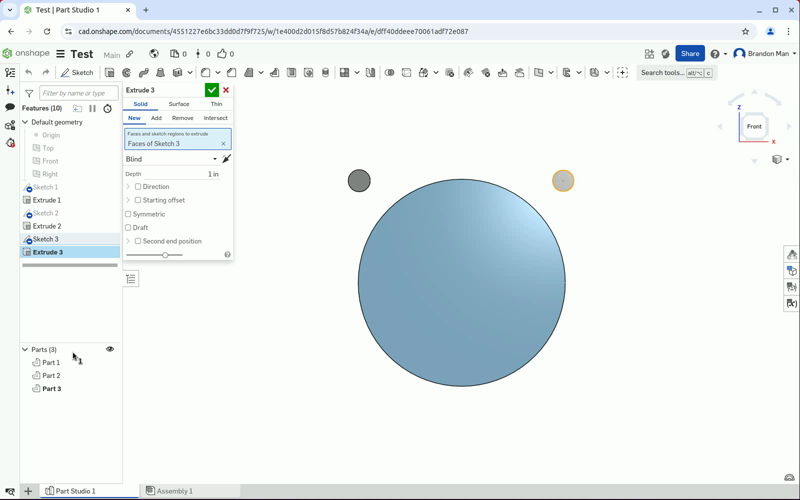
mouse_move(143, 106)
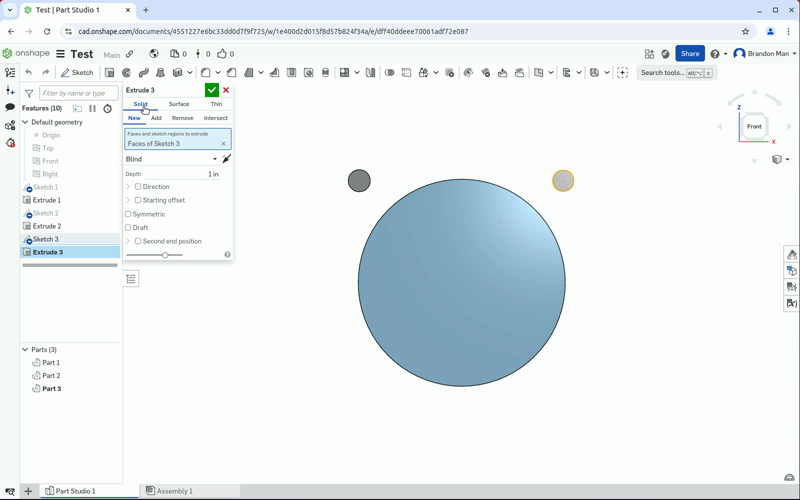
click(143, 106)
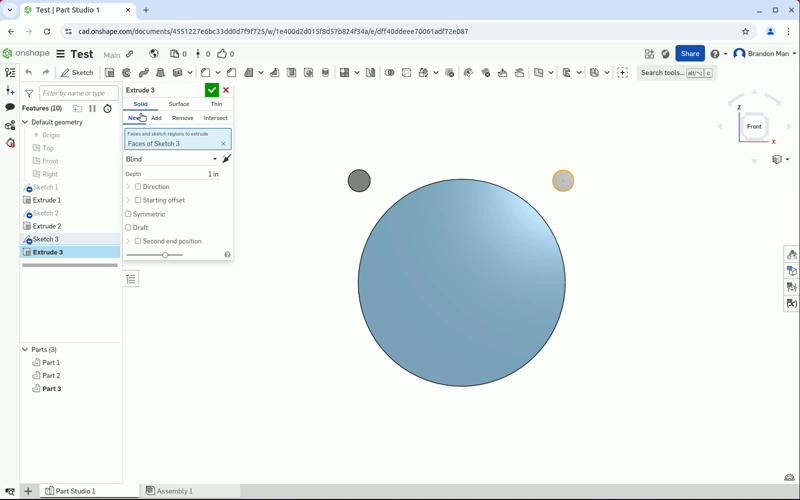
mouse_move(137, 120)
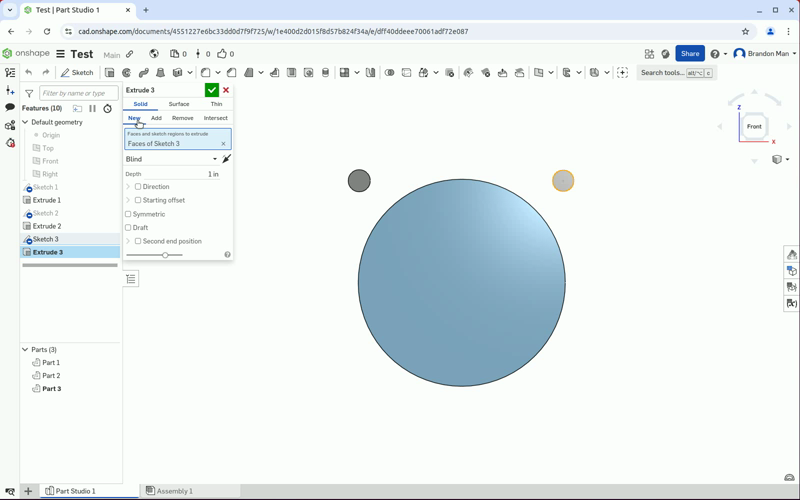
click(137, 120)
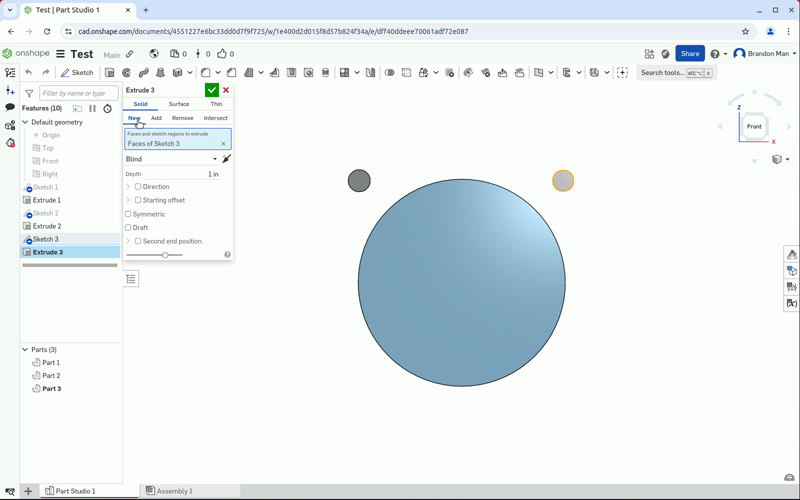
key(tab, 4)
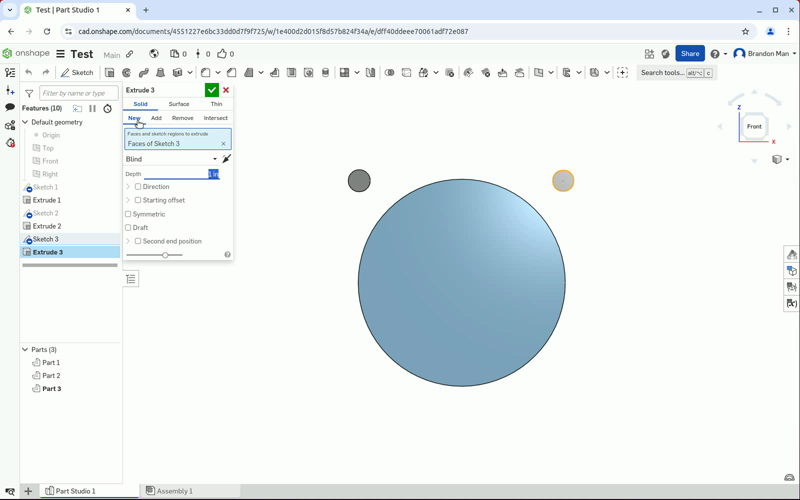
text(0.481)
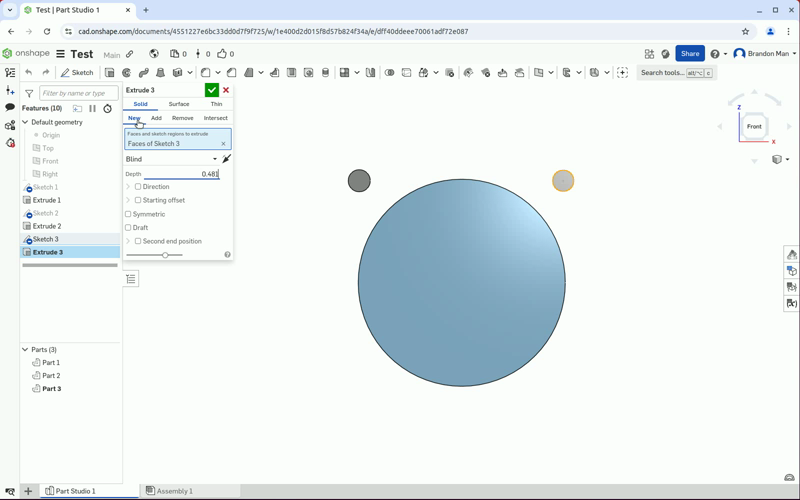
key(enter)
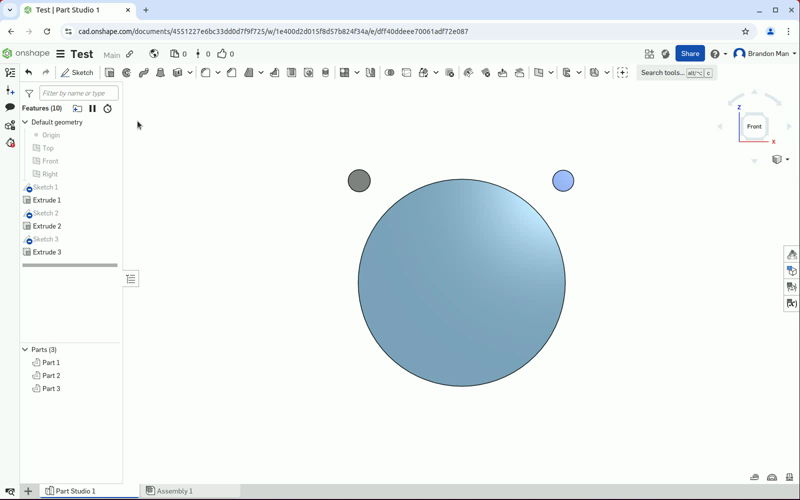
key(shift+h)
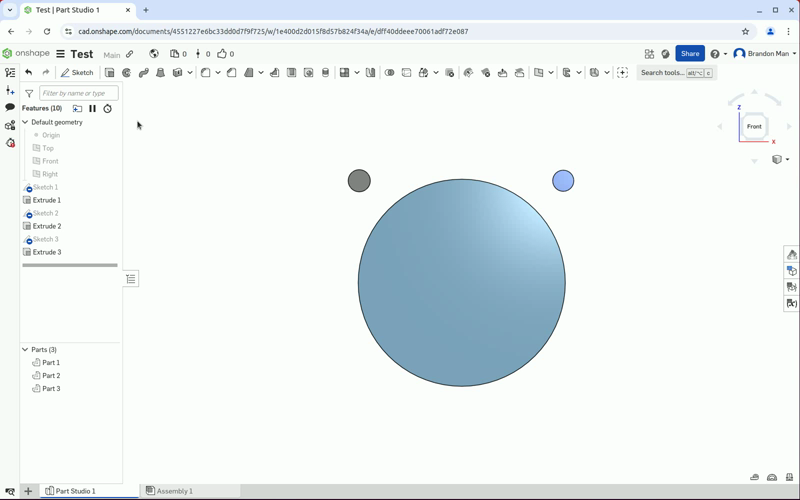
key(shift+h)
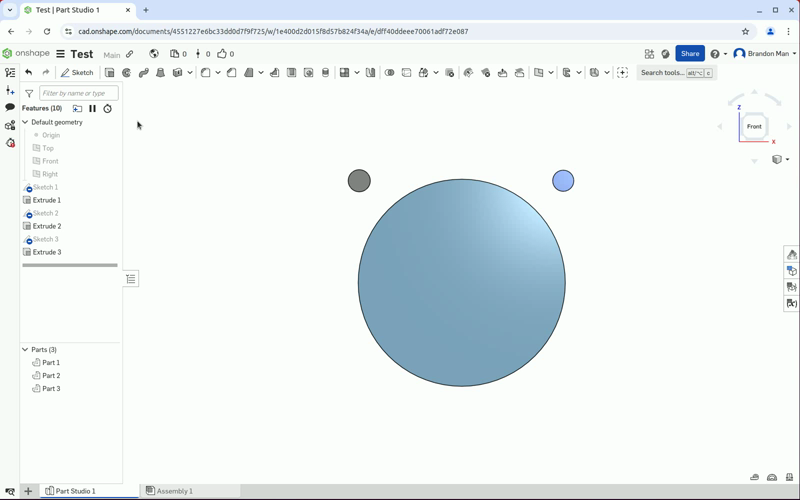
mouse_move(73, 189)
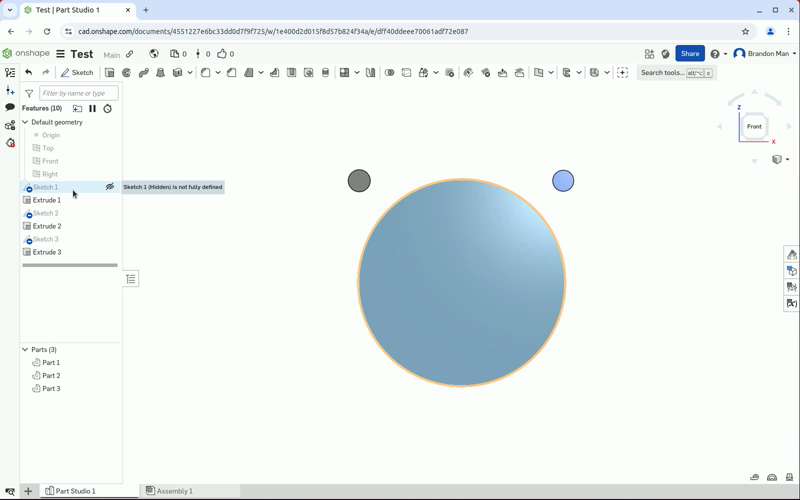
click(73, 189)
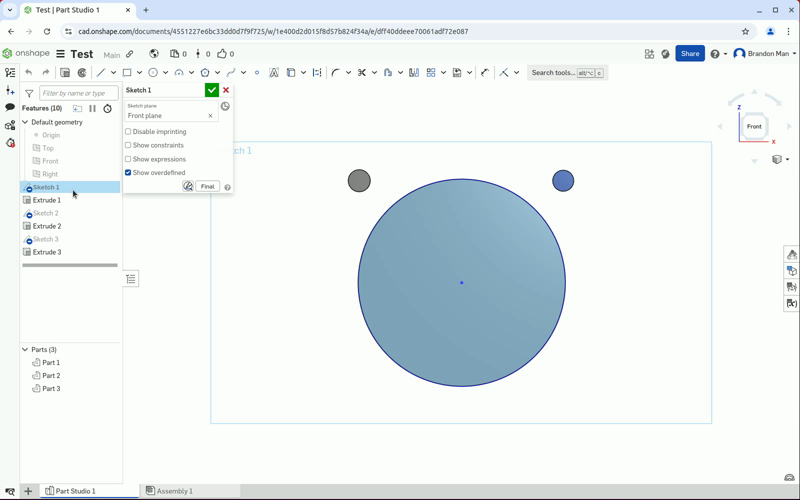
mouse_move(229, 92)
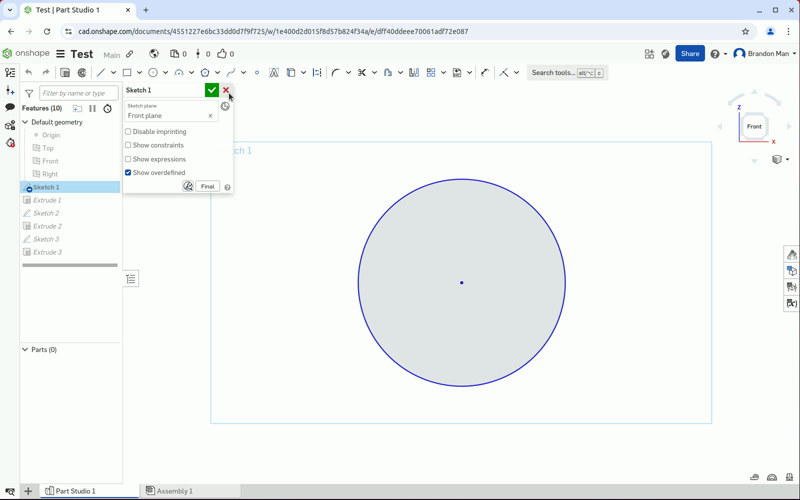
click(229, 92)
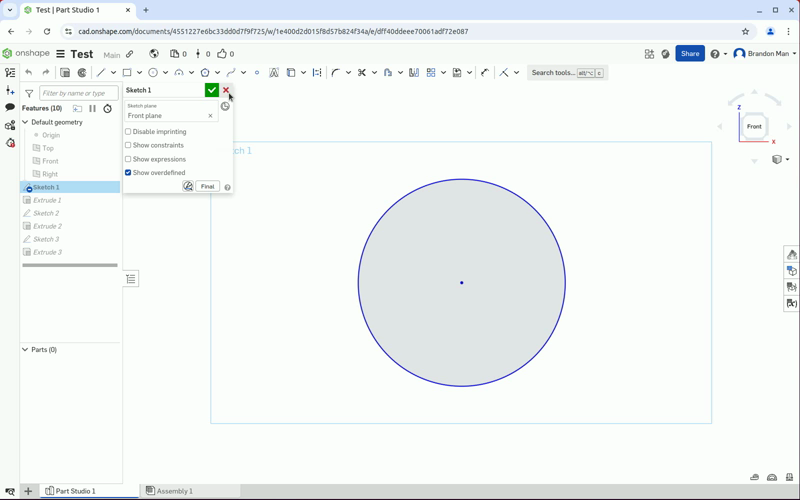
key(shift+s)
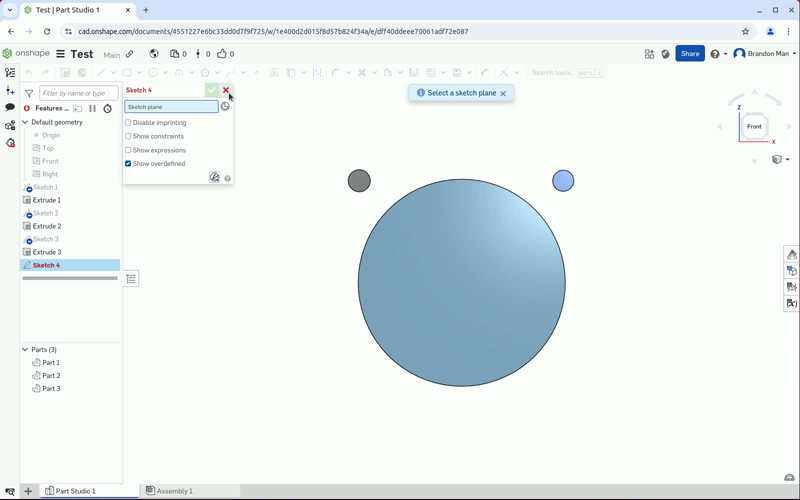
mouse_move(73, 163)
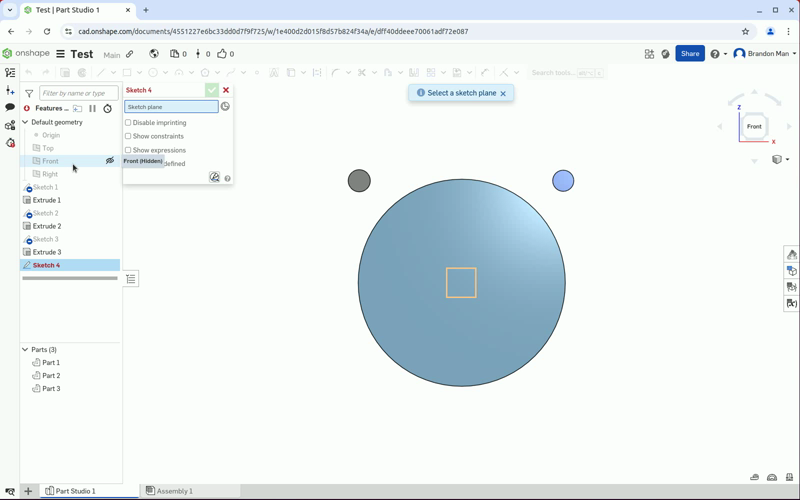
click(73, 163)
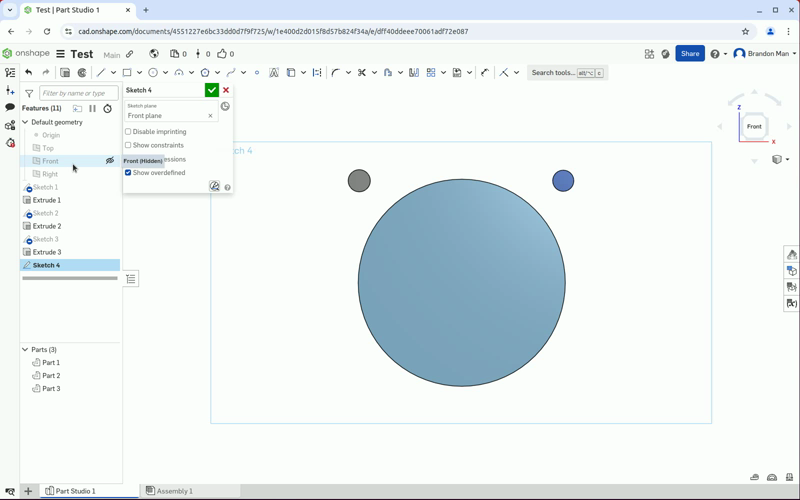
mouse_move(73, 352)
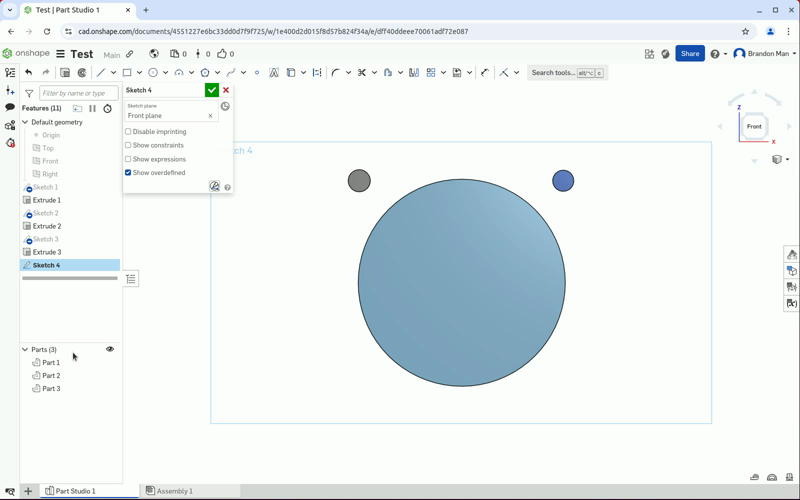
key(y)
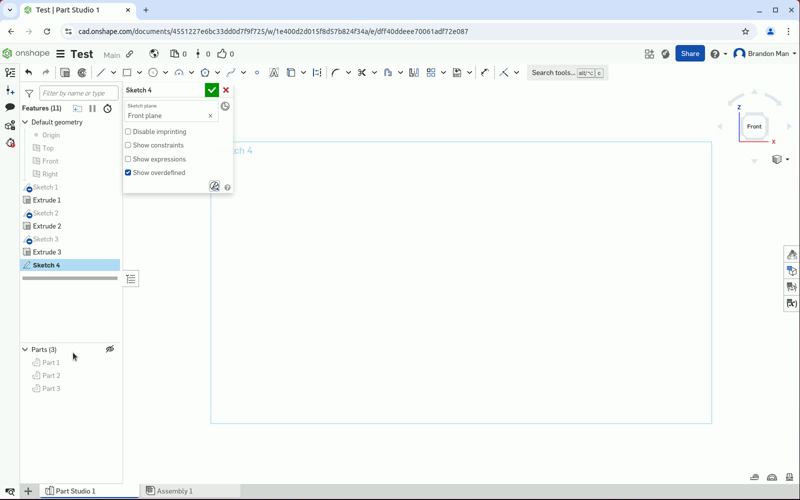
key(c)
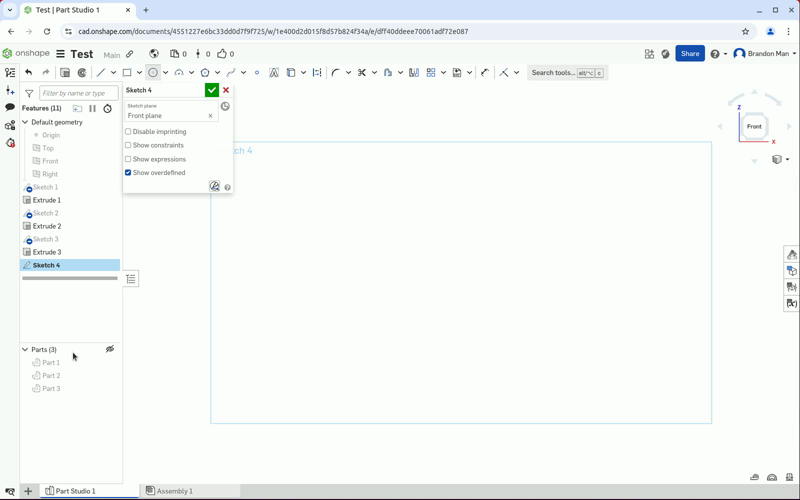
key_down(shift)
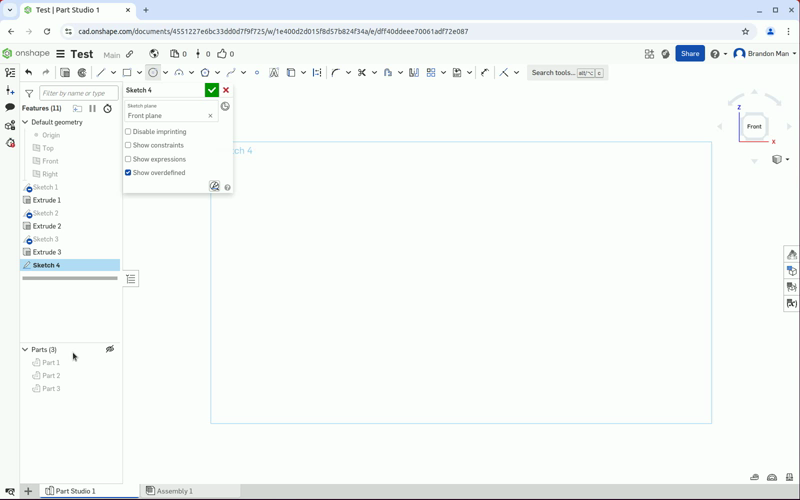
mouse_move(563, 384)
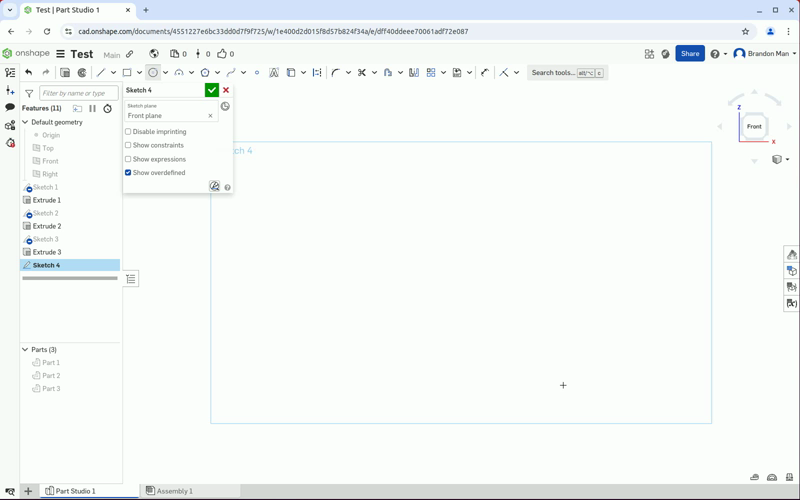
click(563, 384)
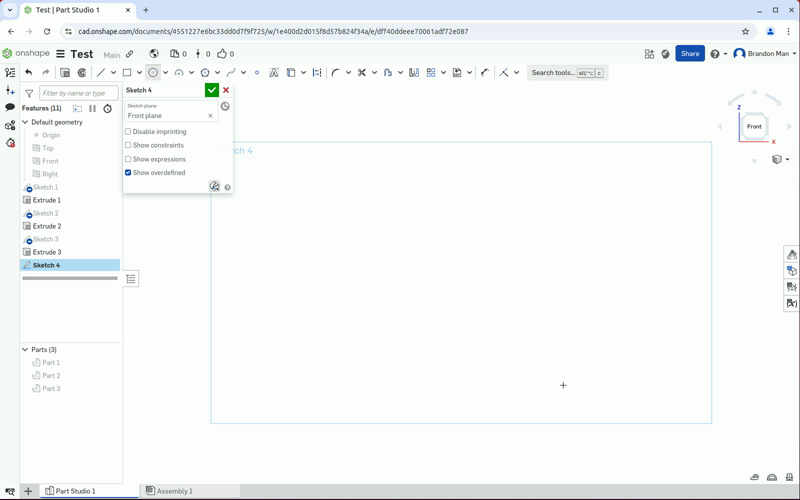
key_up(shift)
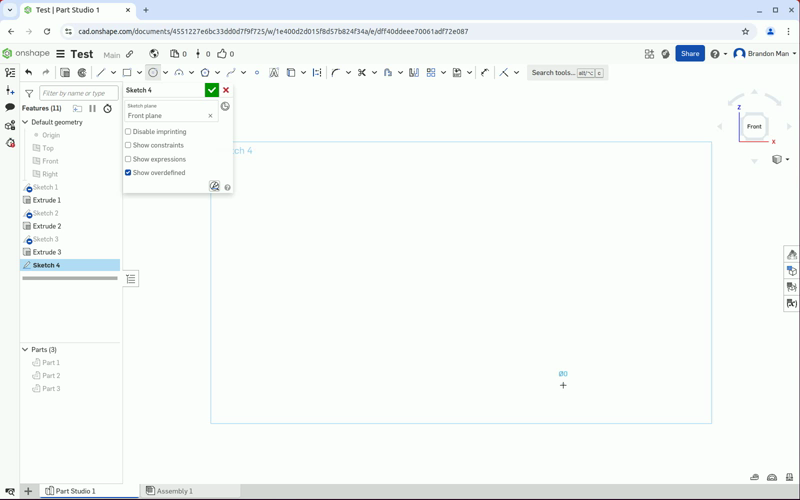
mouse_move(573, 384)
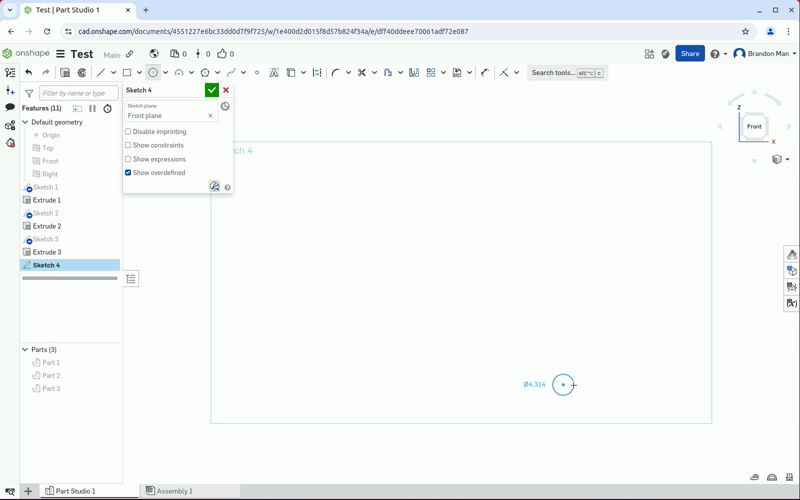
click(573, 384)
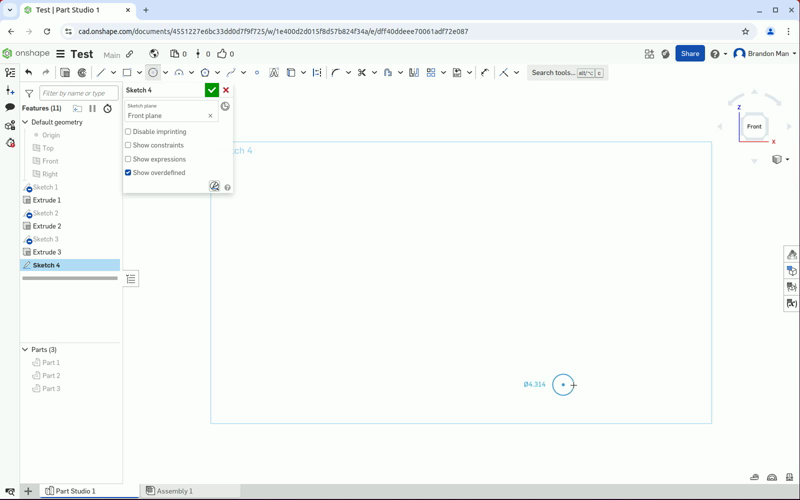
key(esc)
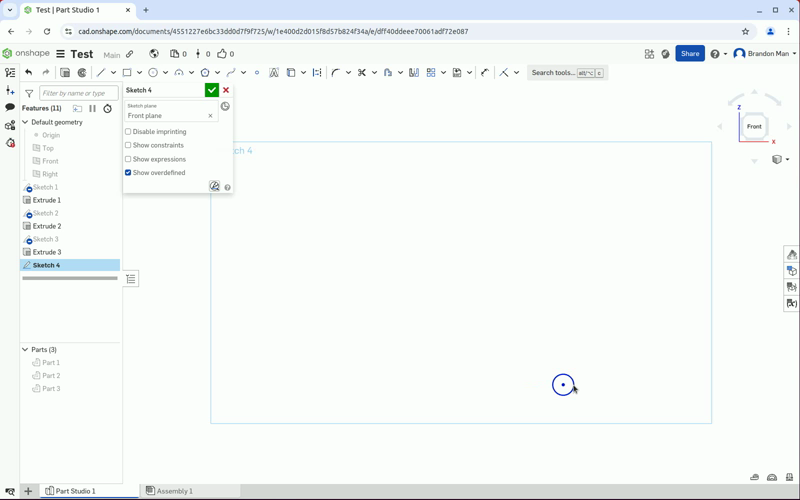
mouse_move(553, 388)
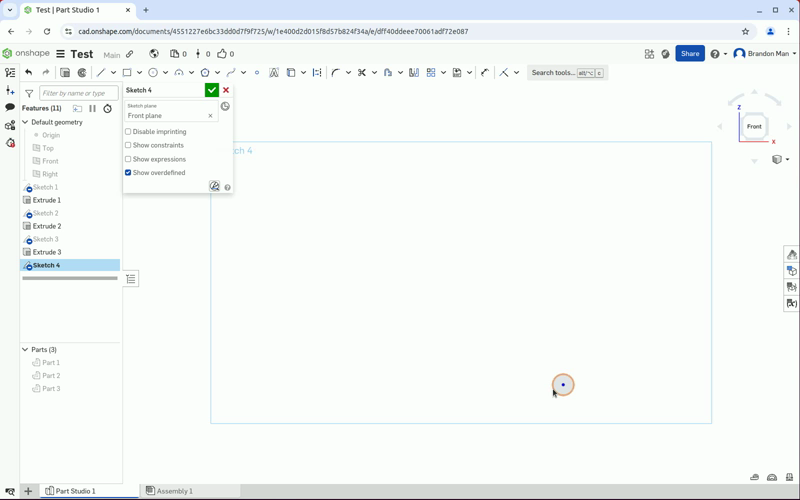
scroll(6)
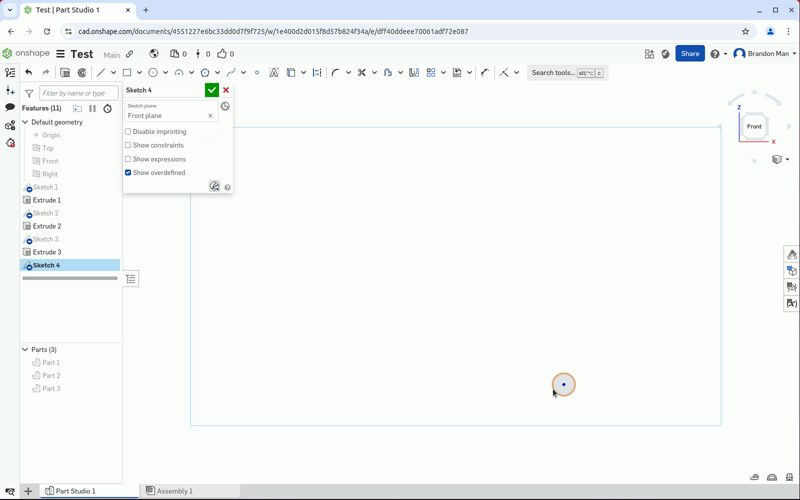
scroll(6)
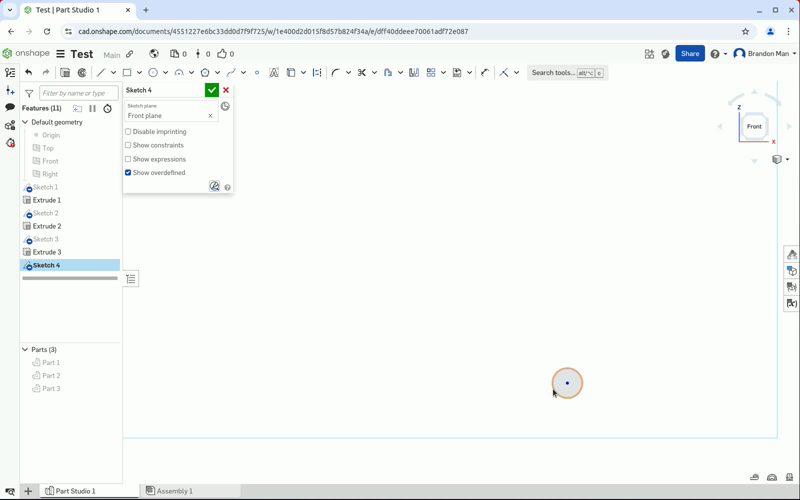
scroll(6)
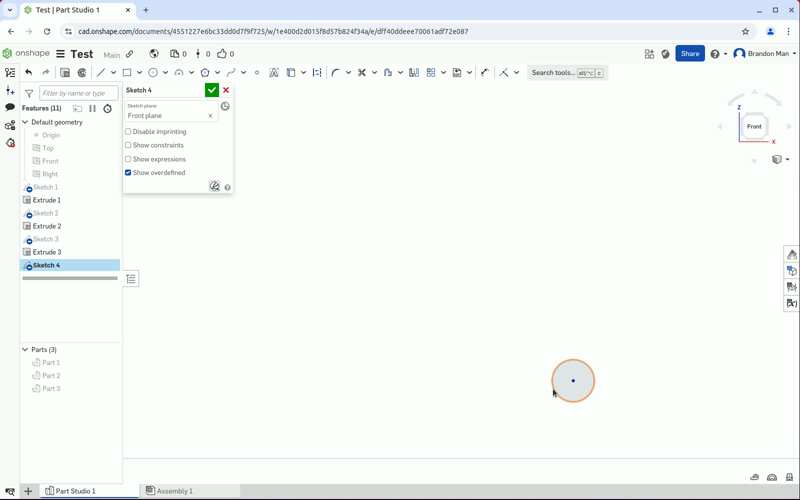
scroll(6)
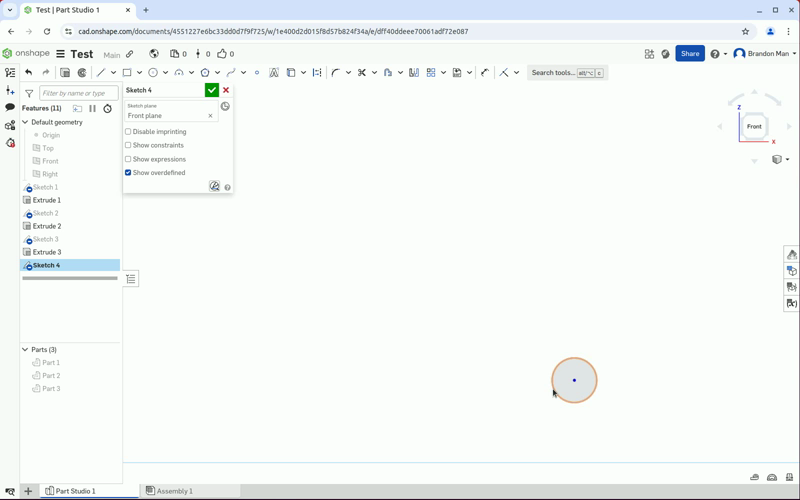
scroll(6)
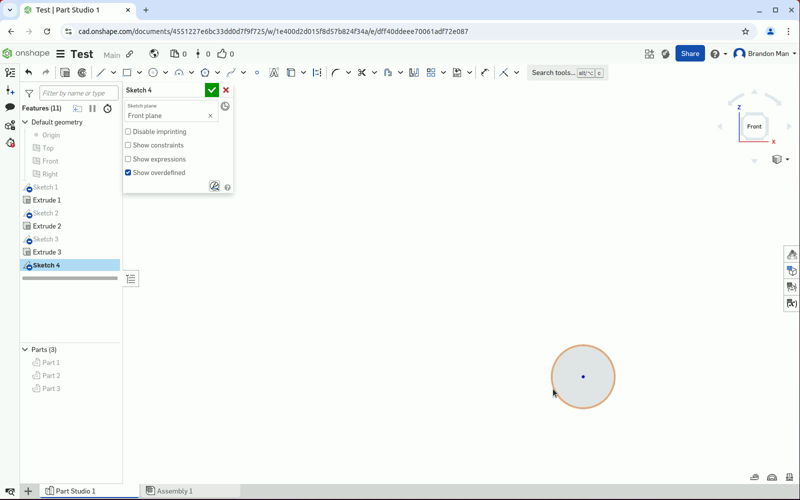
scroll(6)
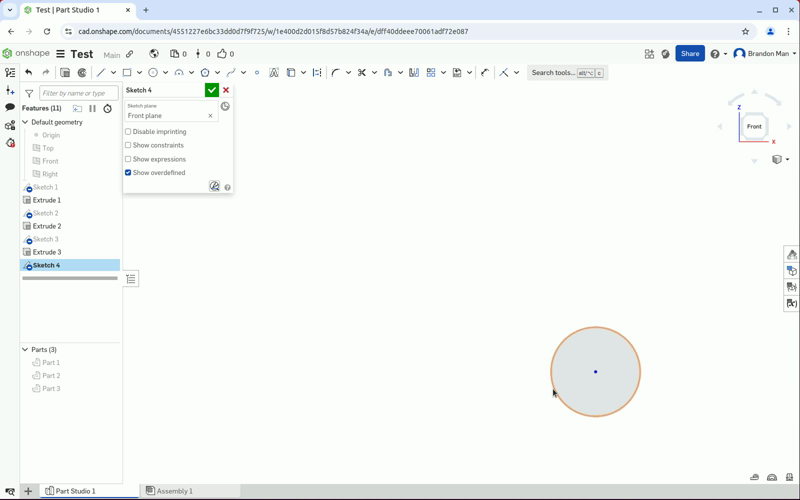
scroll(6)
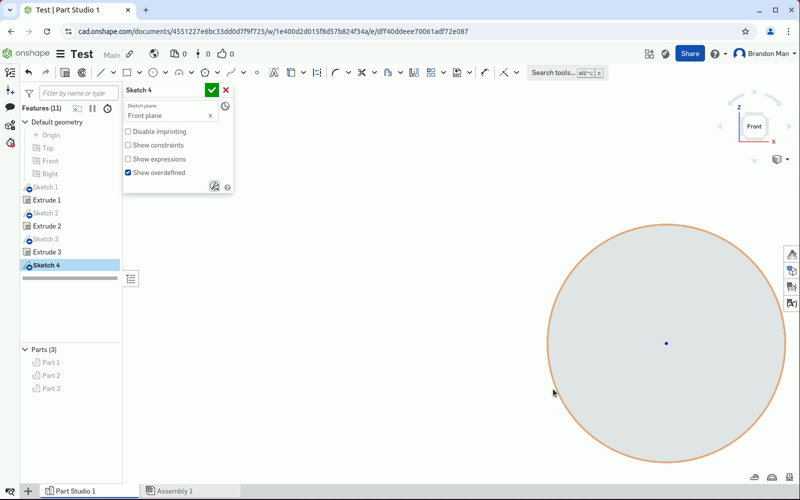
click(553, 388)
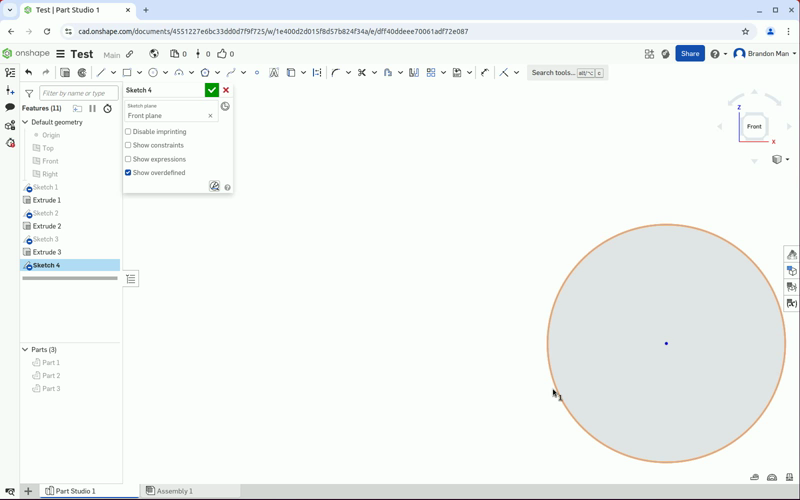
scroll(-6)
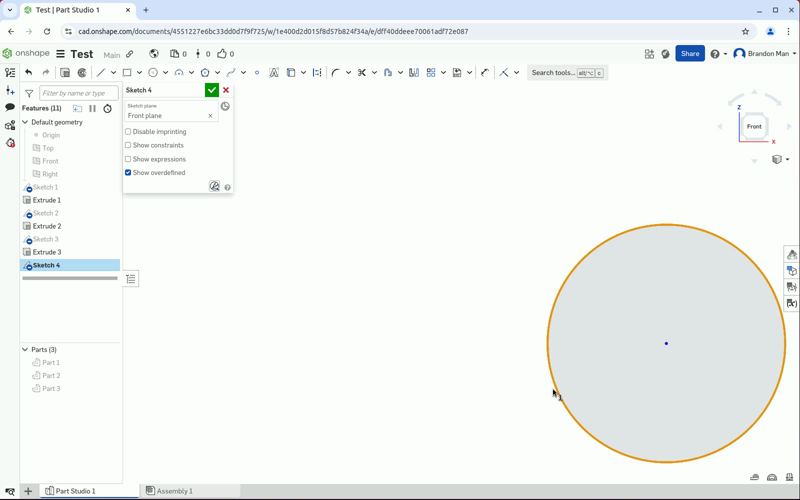
scroll(-6)
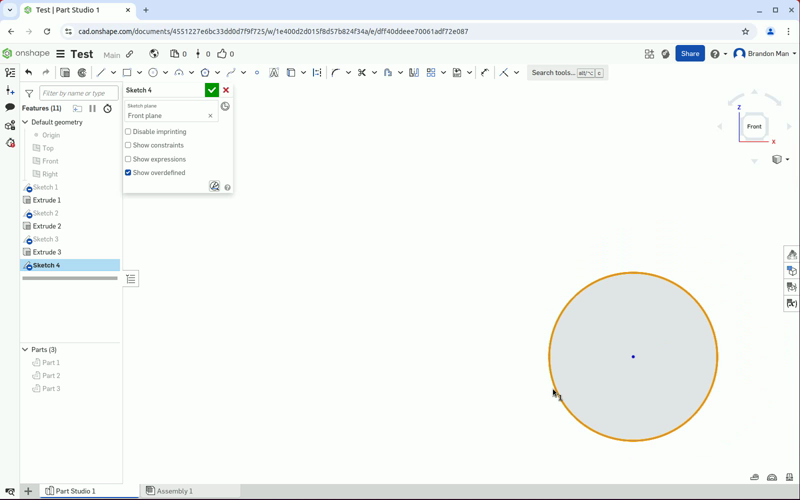
scroll(-6)
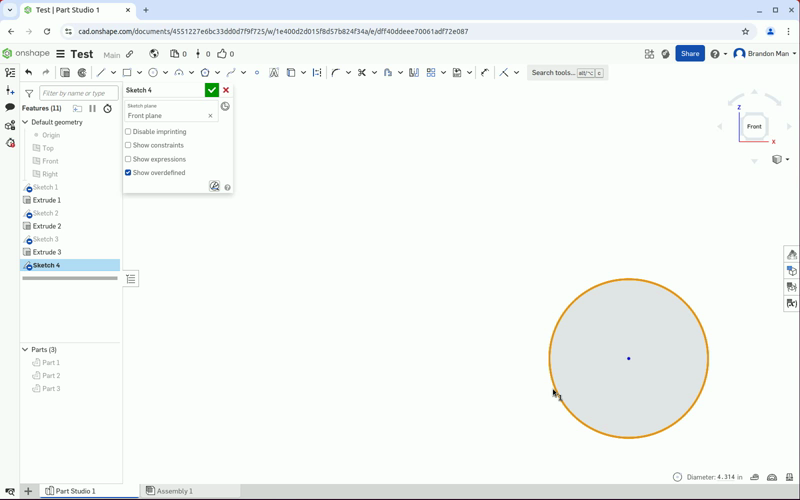
scroll(-6)
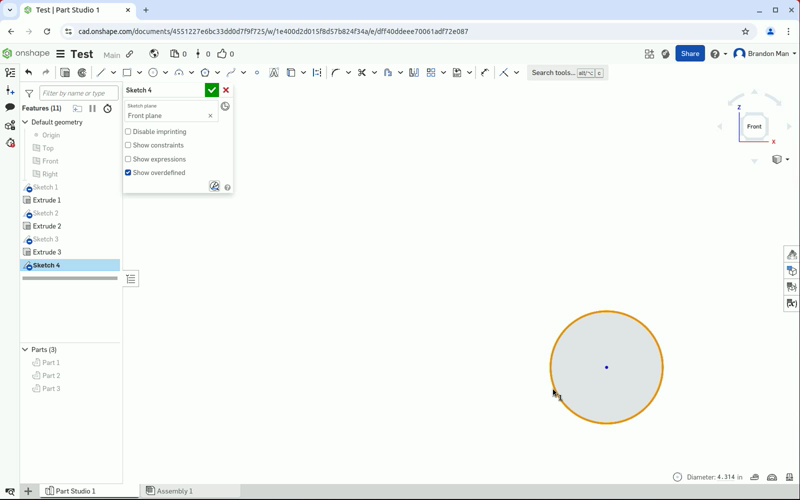
scroll(-6)
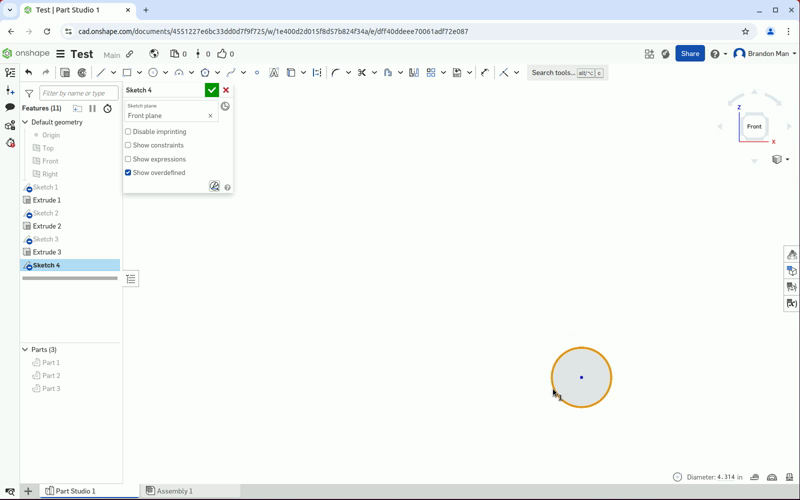
scroll(-6)
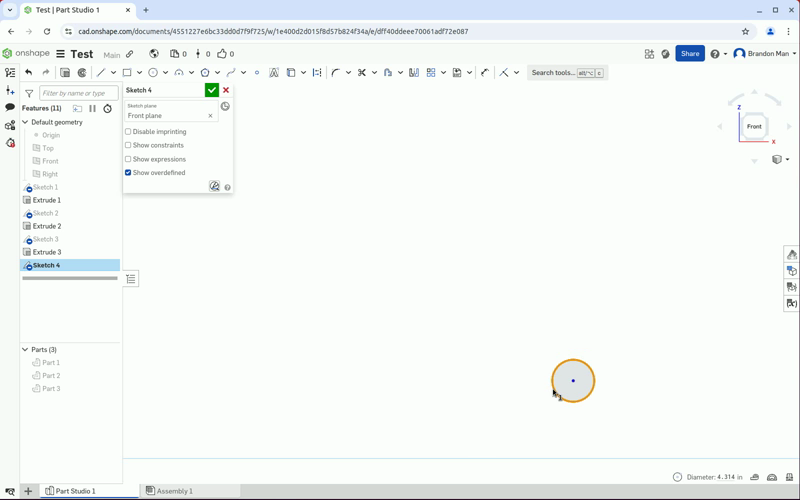
scroll(-6)
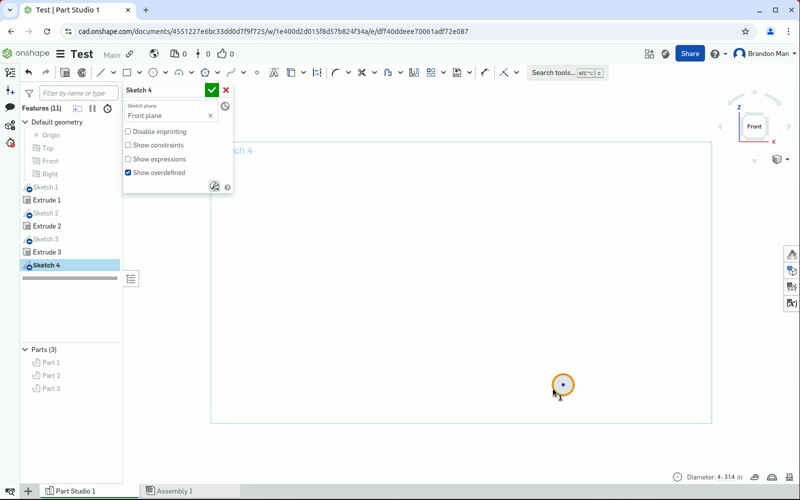
mouse_move(73, 352)
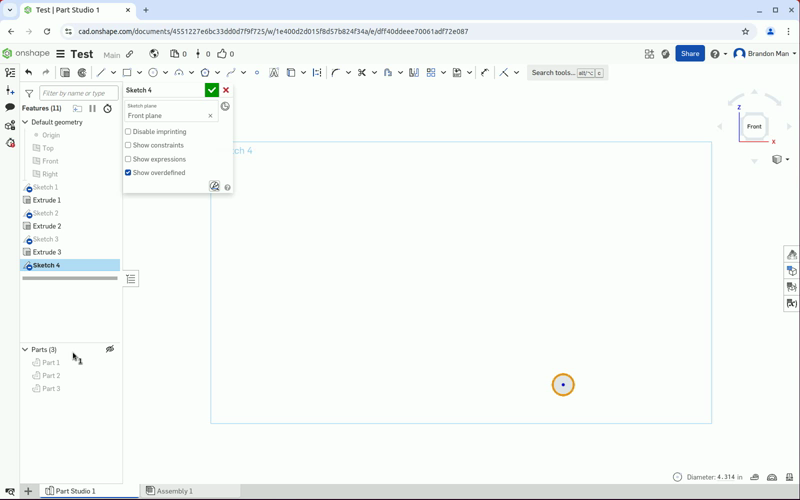
key(shift+y)
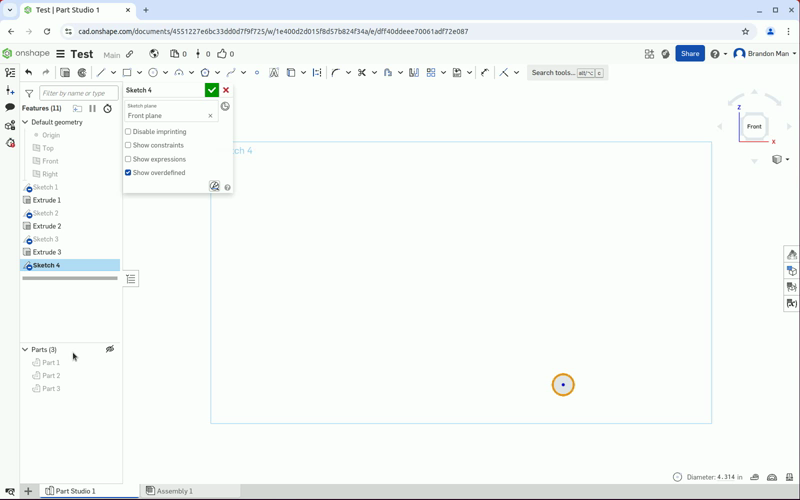
key(shift+e)
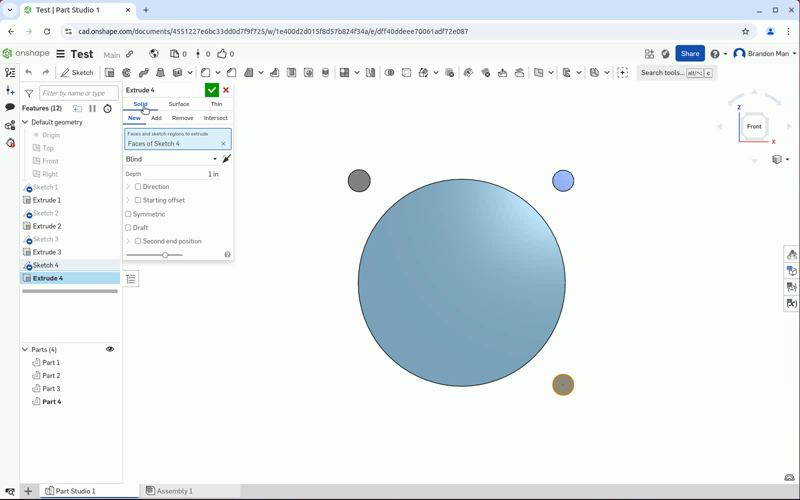
mouse_move(143, 106)
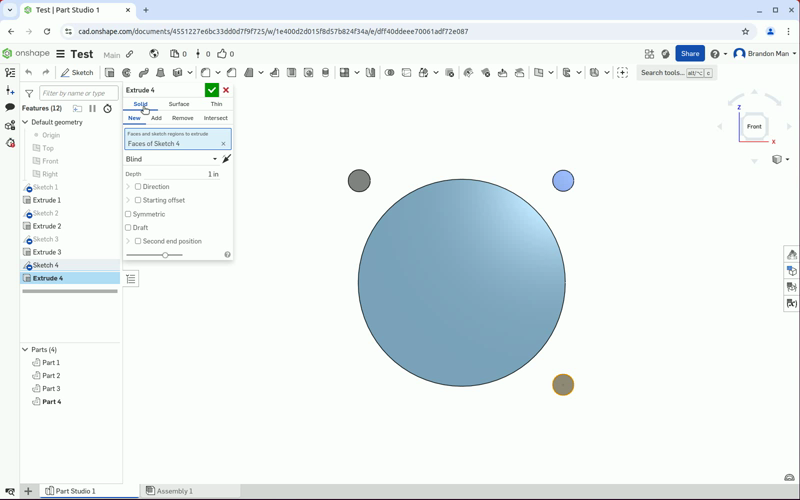
click(143, 106)
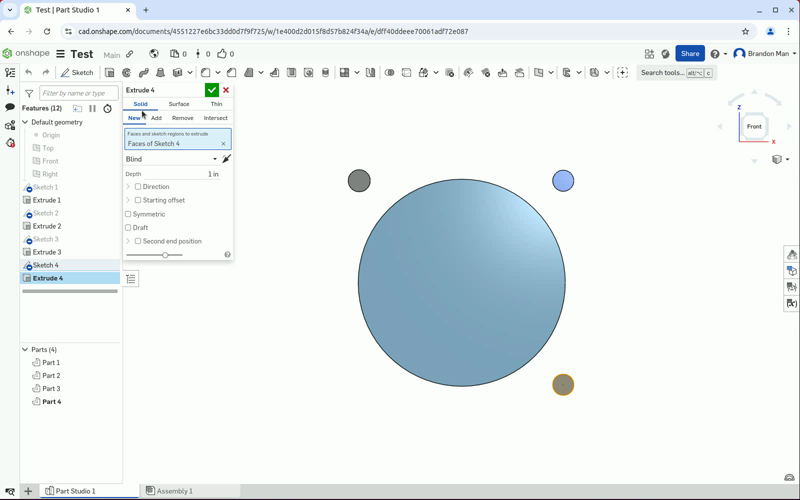
mouse_move(137, 120)
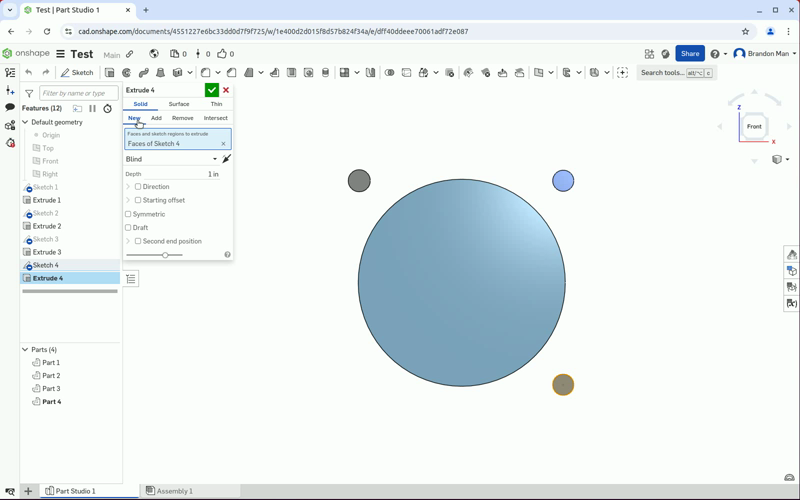
click(137, 120)
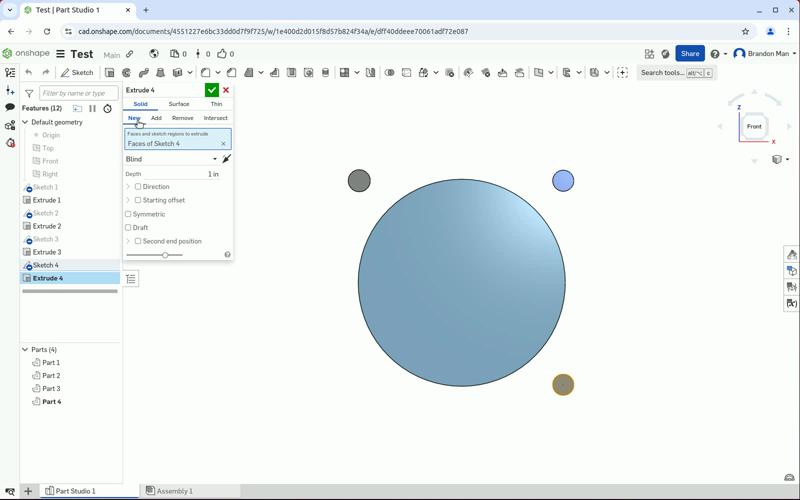
key(tab, 4)
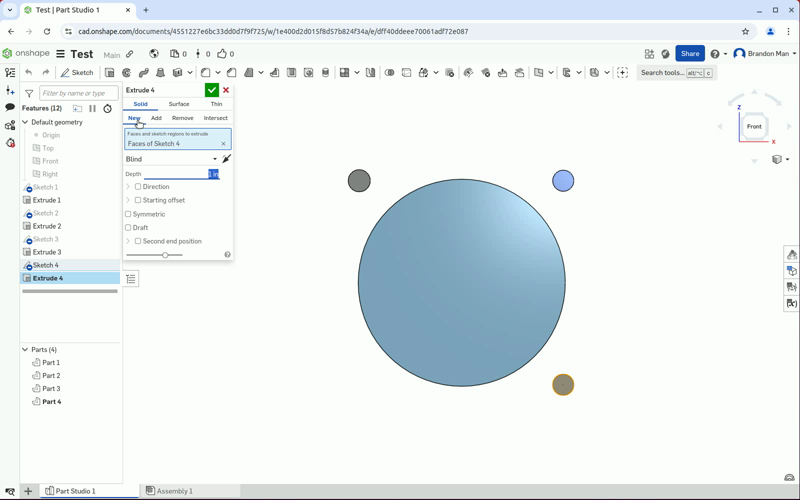
text(0.481)
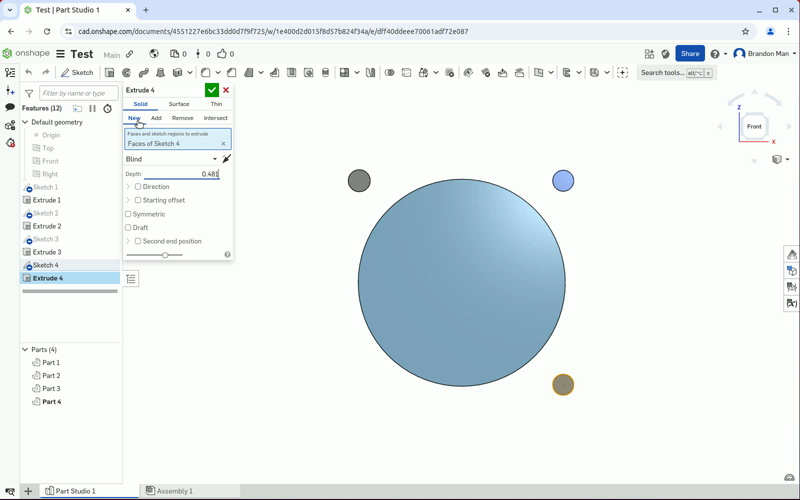
key(enter)
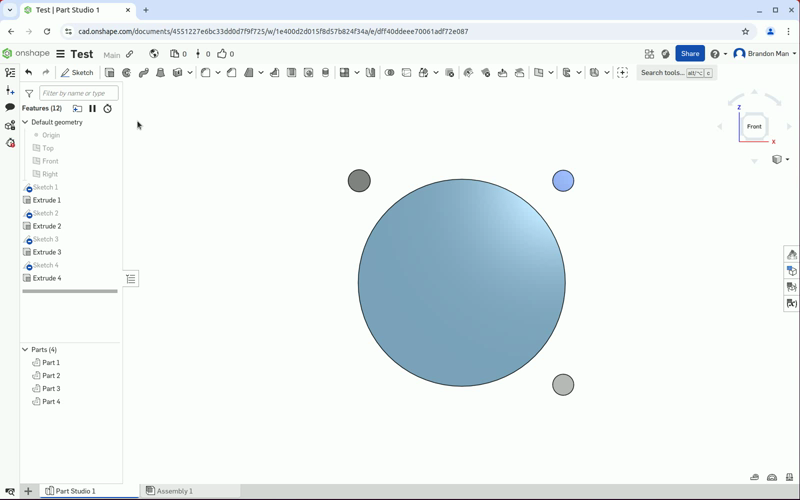
key(shift+h)
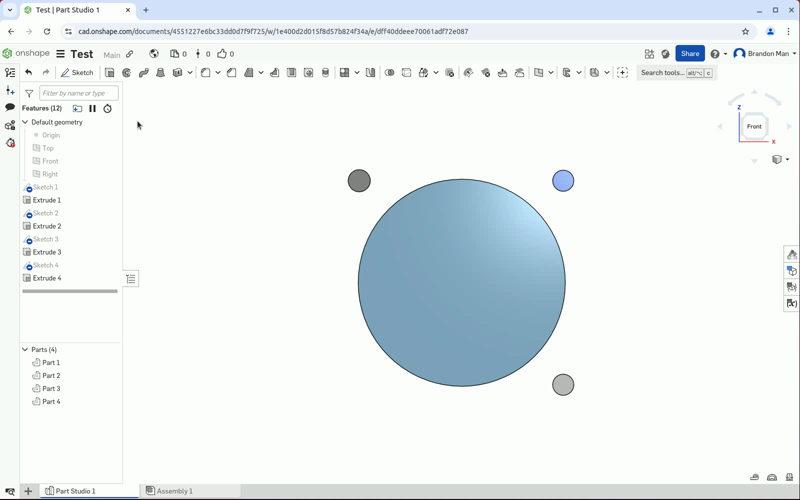
key(shift+h)
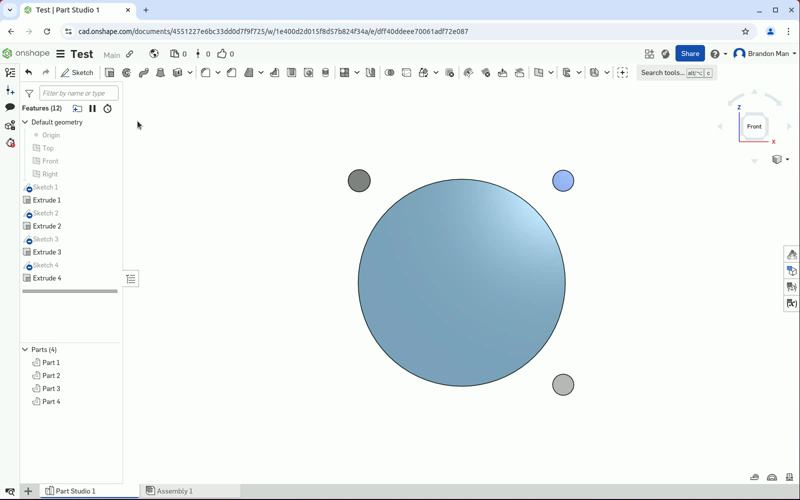
mouse_move(73, 189)
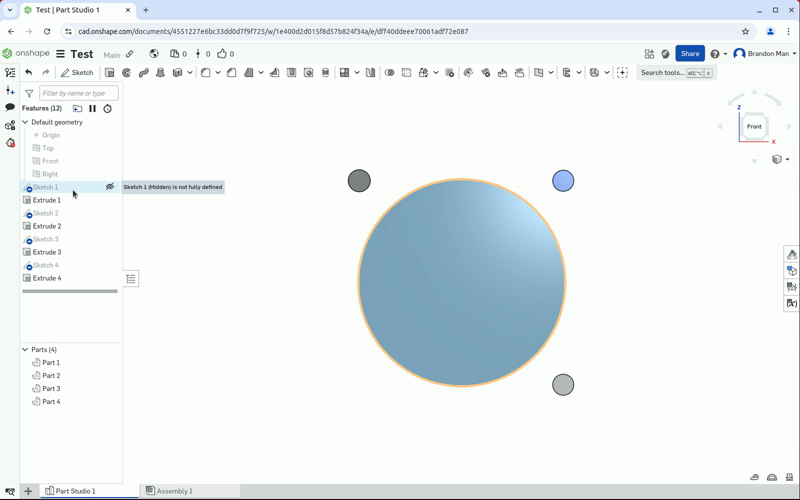
click(73, 189)
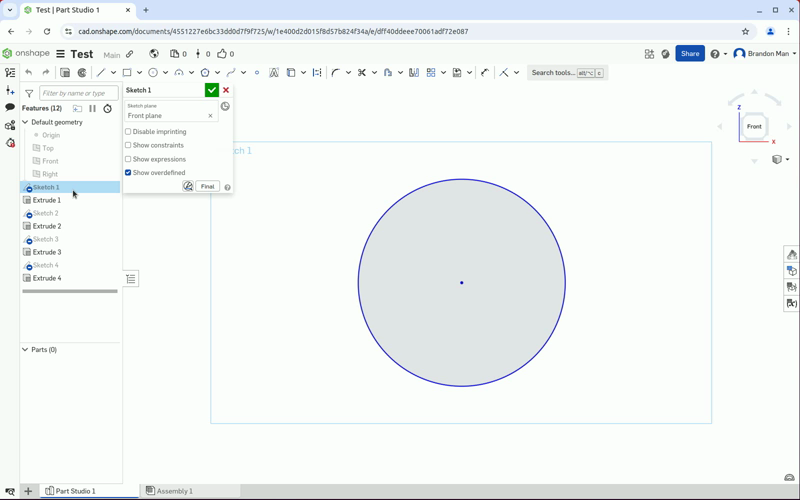
mouse_move(229, 92)
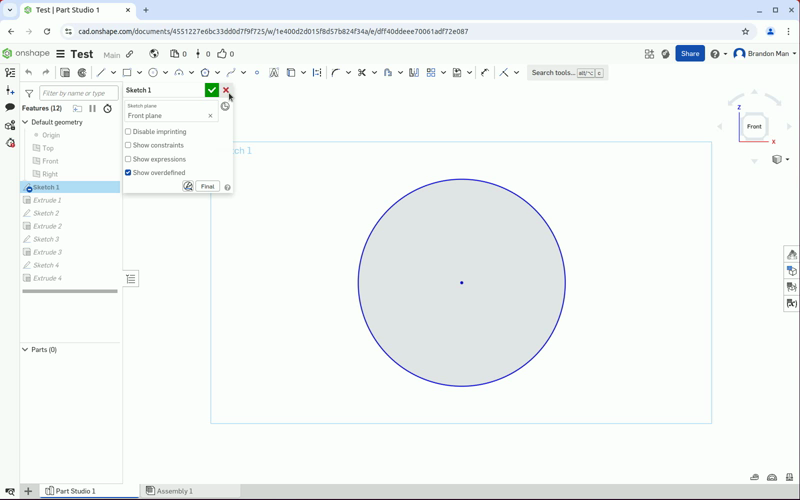
click(229, 92)
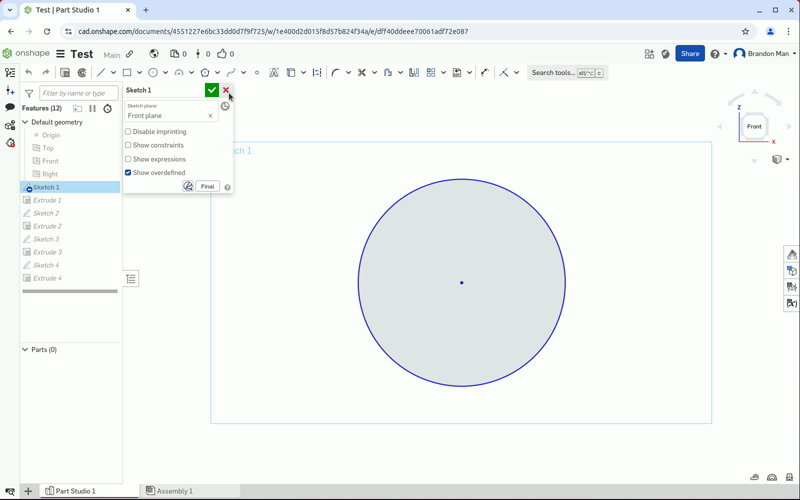
key(shift+s)
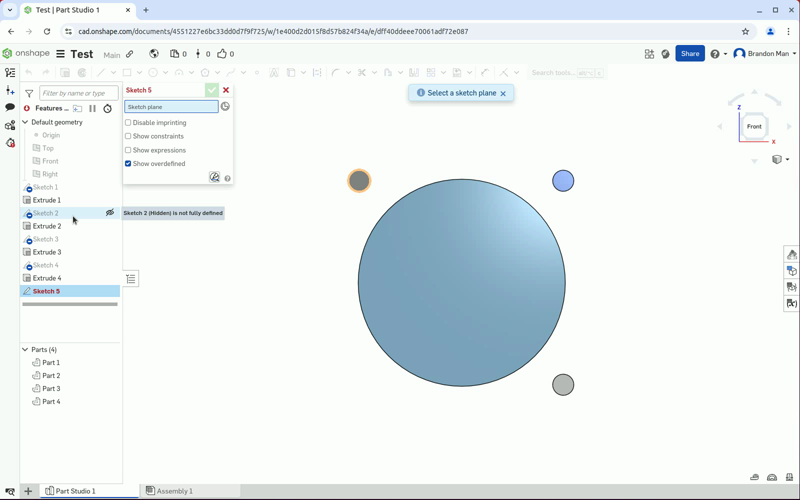
scroll(3)
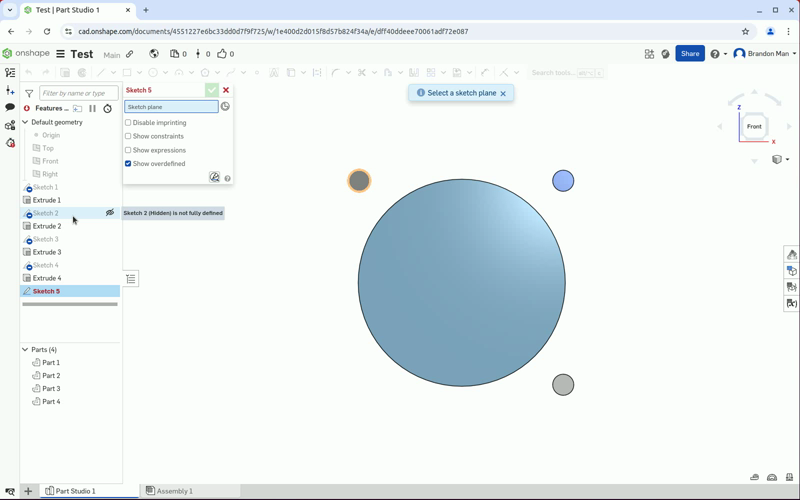
mouse_move(73, 163)
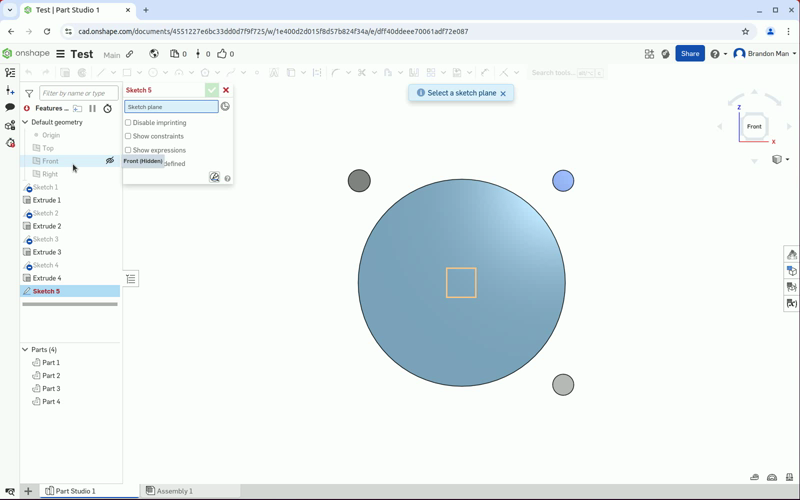
click(73, 163)
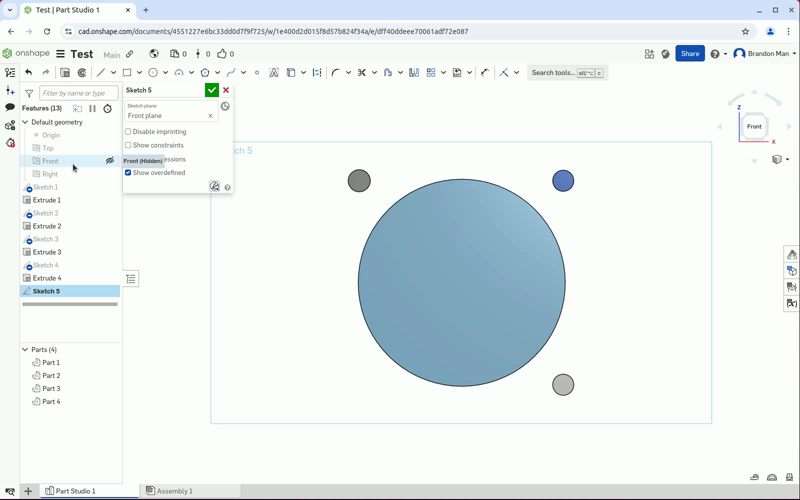
mouse_move(73, 352)
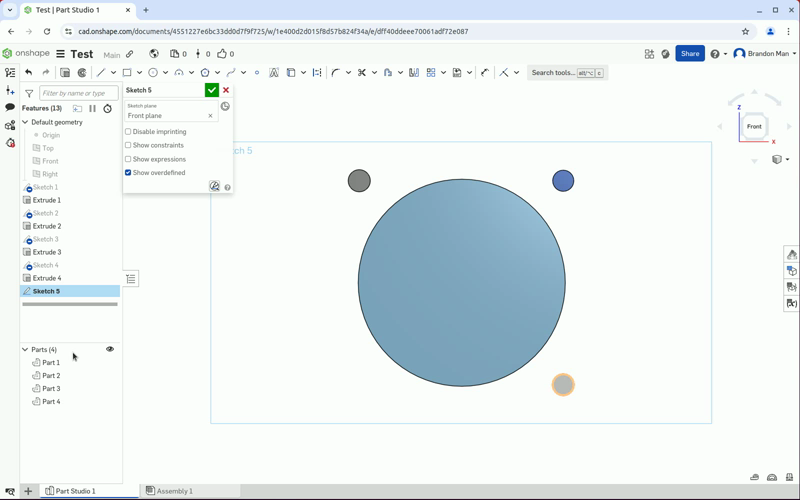
key(y)
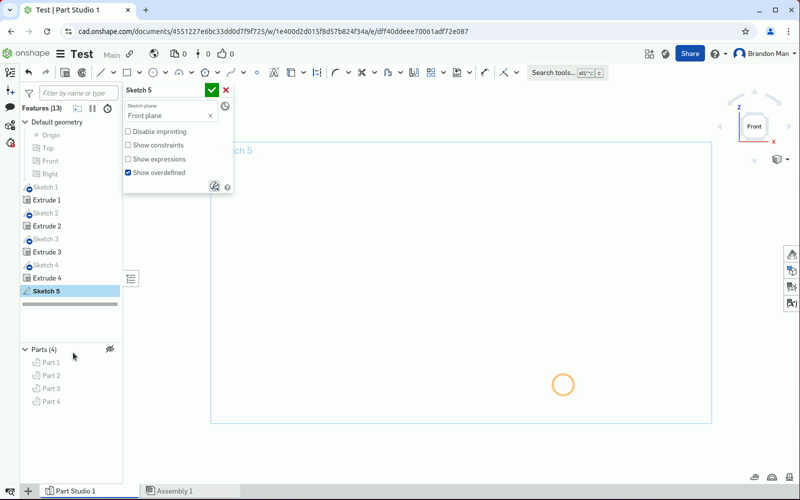
key(c)
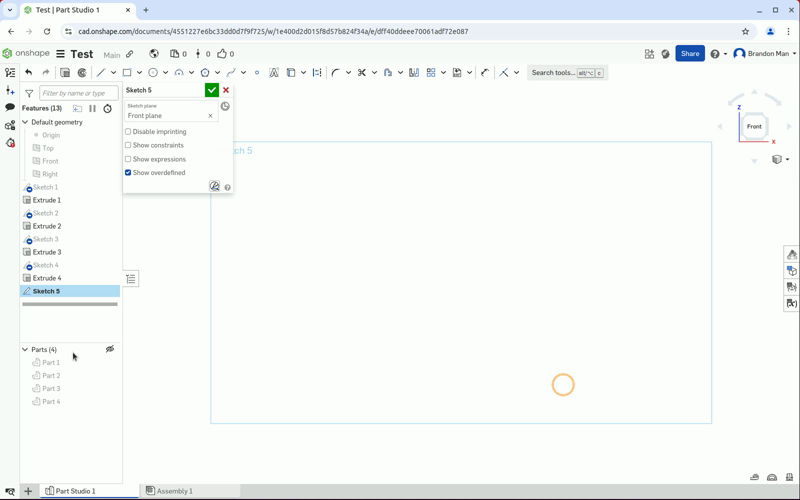
key_down(shift)
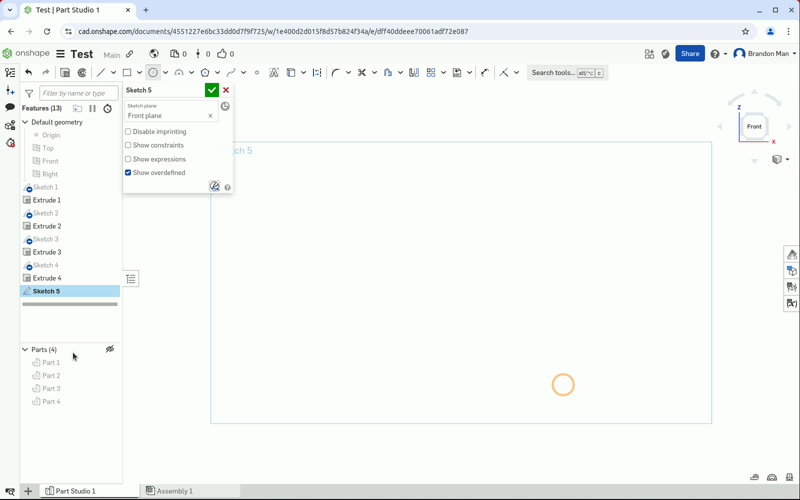
mouse_move(359, 384)
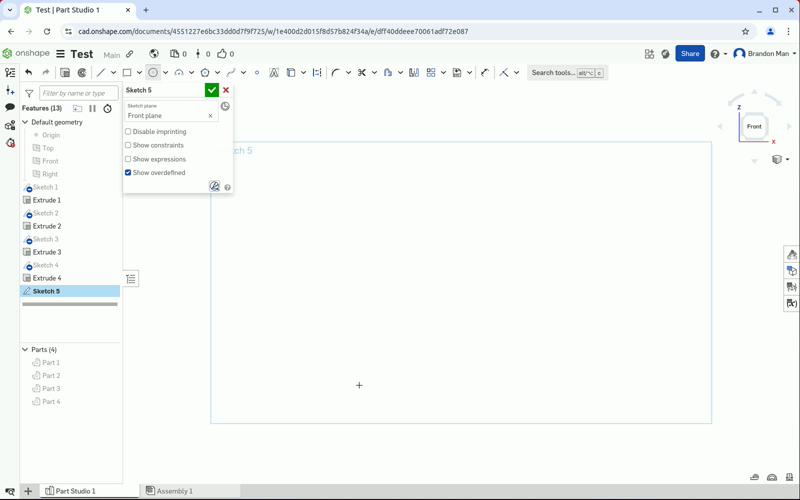
click(359, 384)
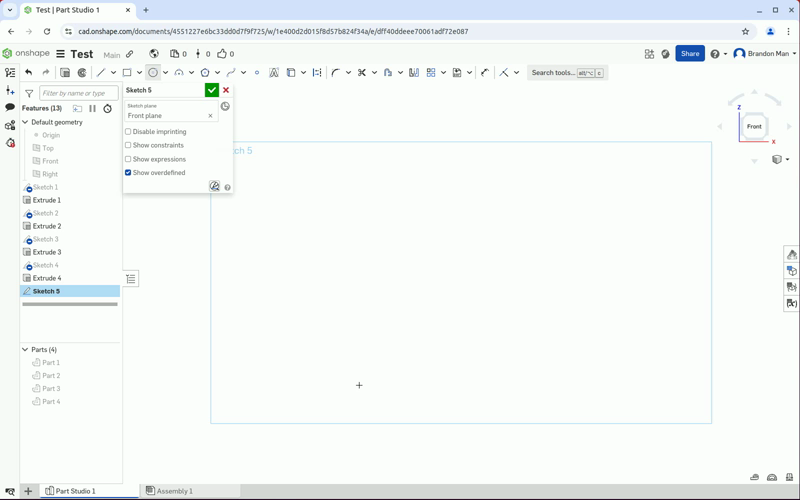
key_up(shift)
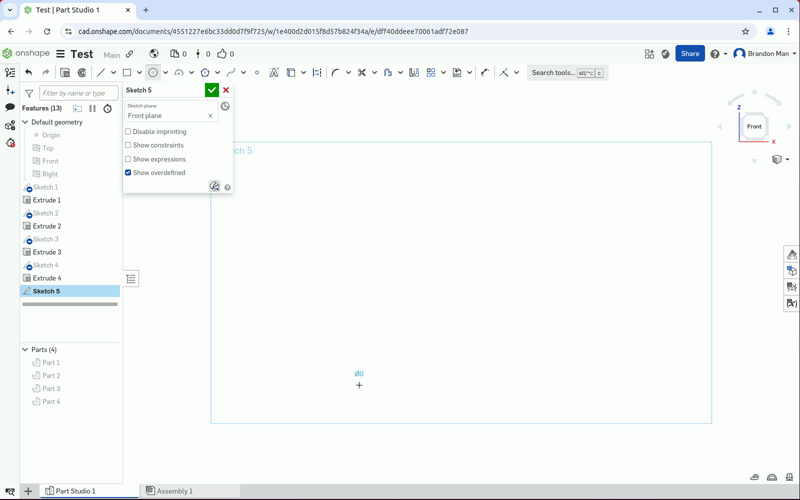
mouse_move(370, 384)
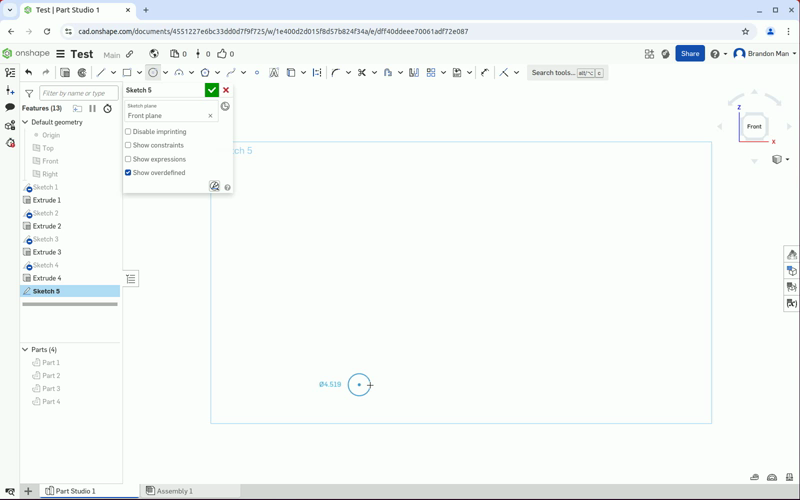
click(370, 384)
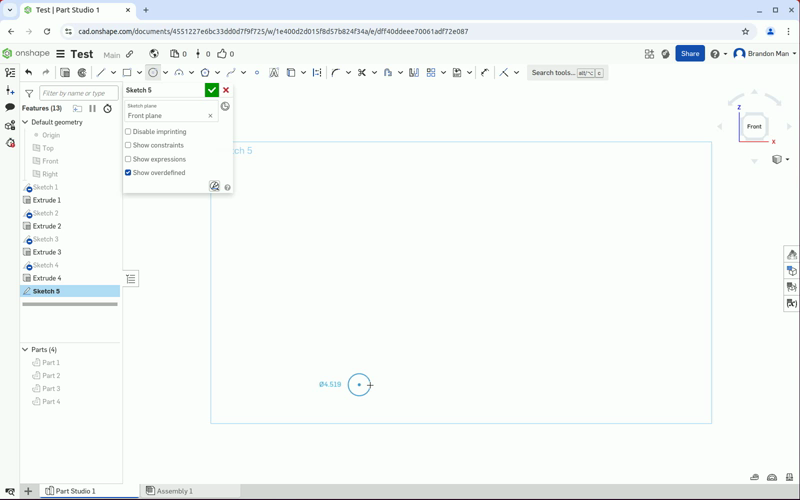
key(esc)
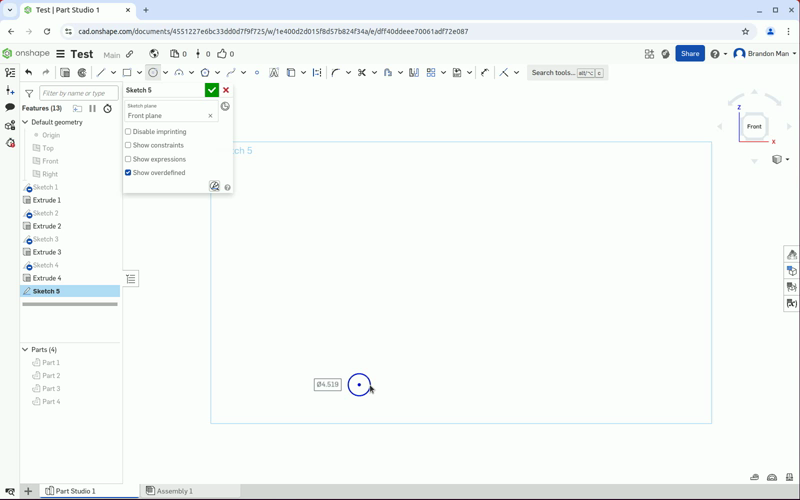
mouse_move(359, 377)
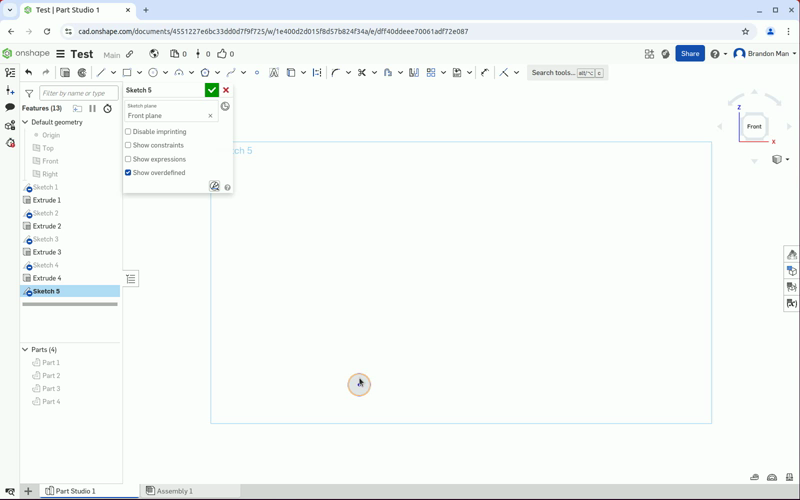
scroll(6)
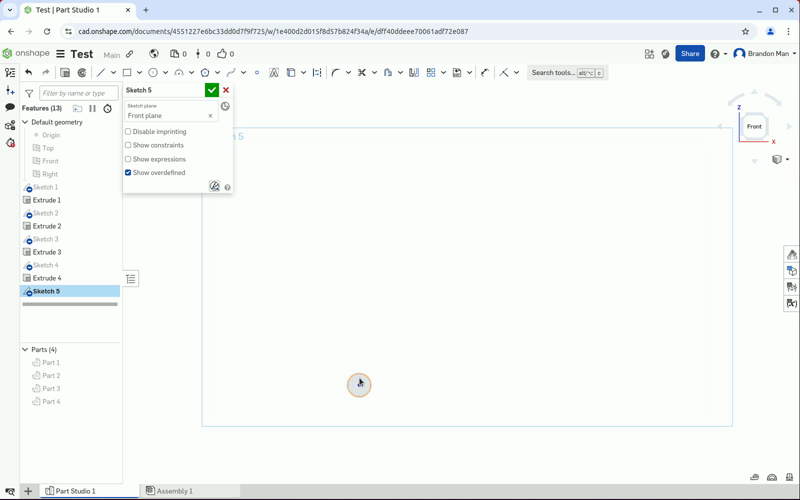
scroll(6)
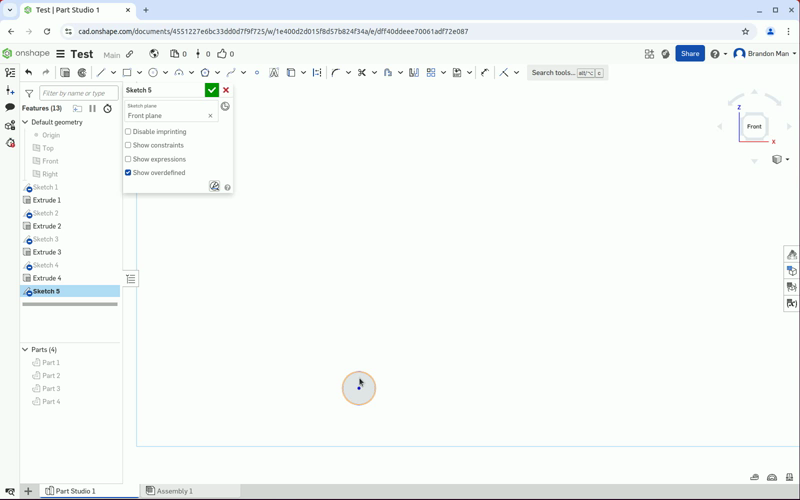
scroll(6)
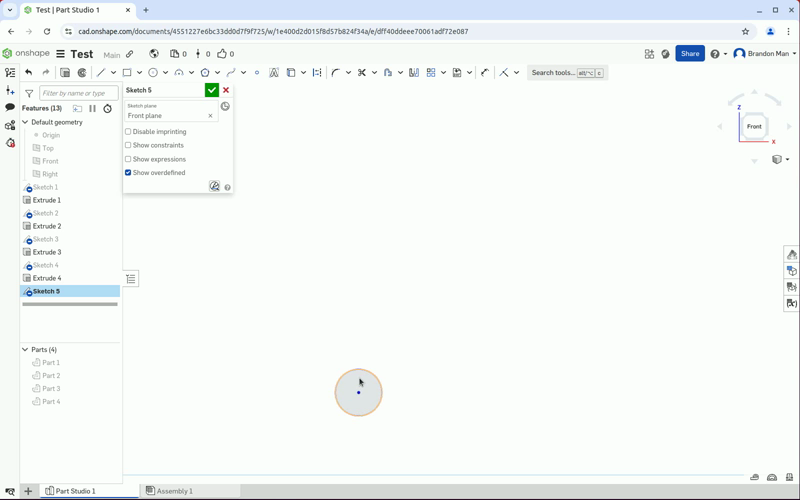
scroll(6)
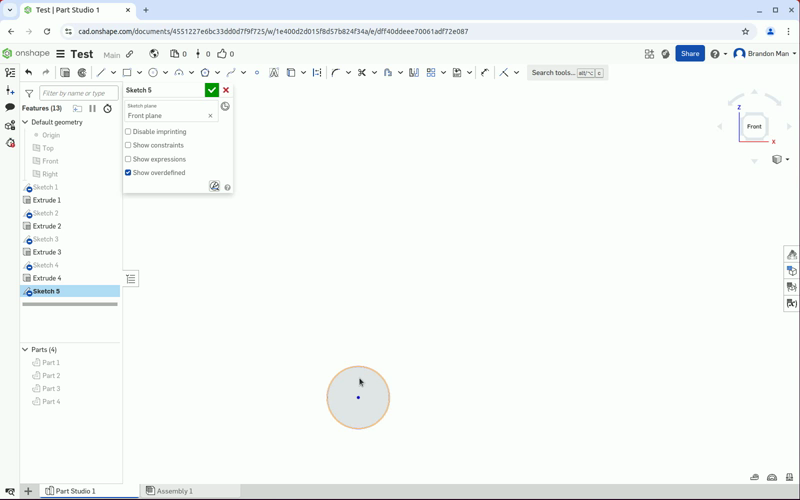
scroll(6)
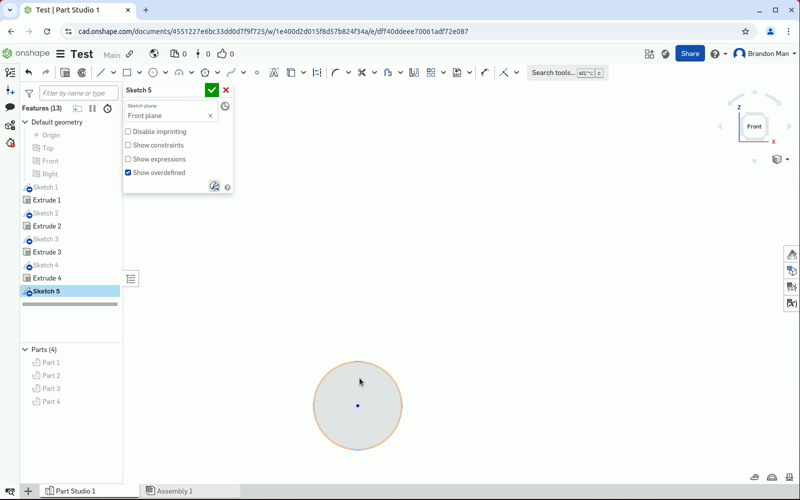
scroll(6)
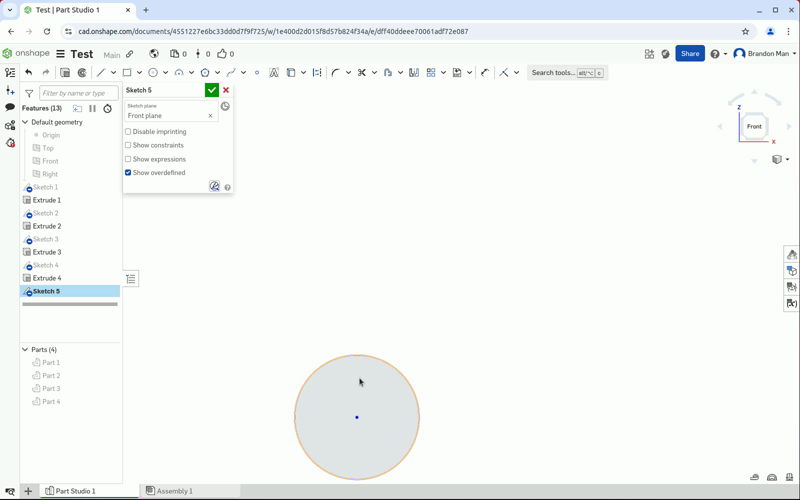
scroll(6)
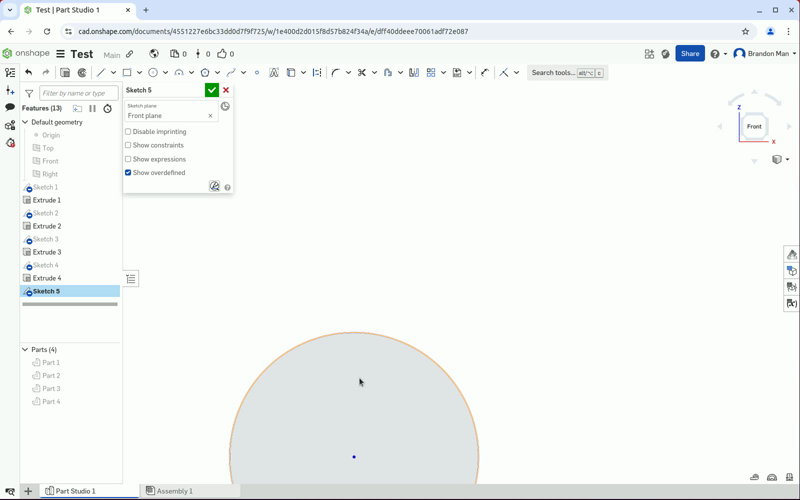
click(359, 377)
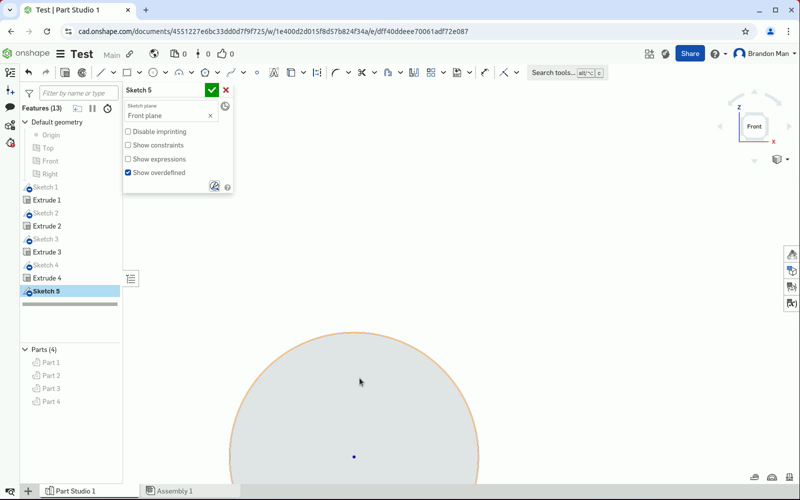
scroll(-6)
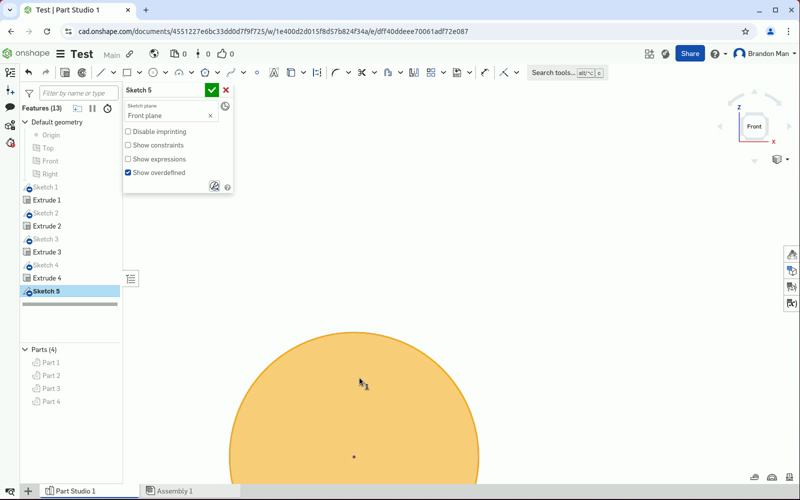
scroll(-6)
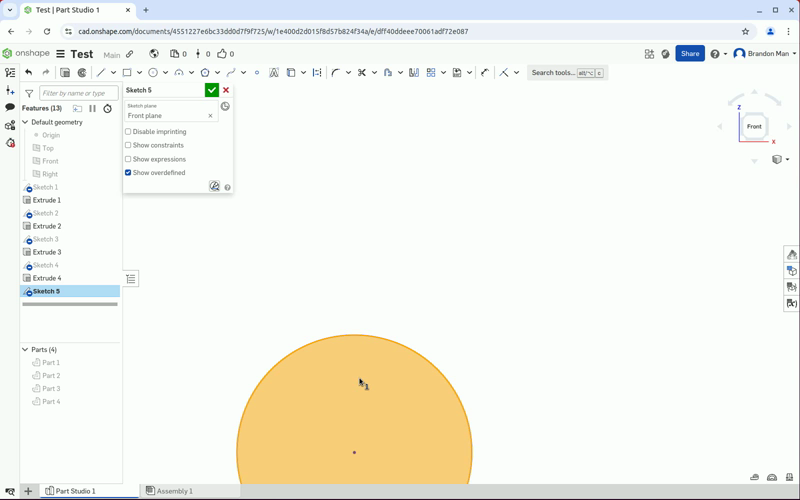
scroll(-6)
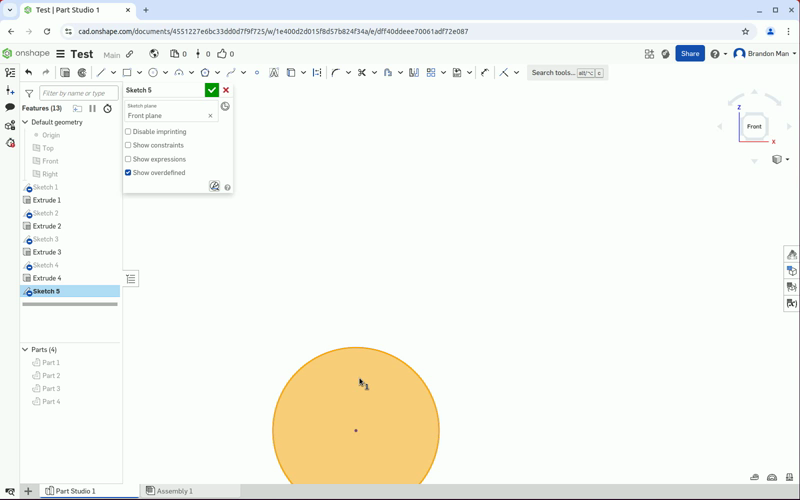
scroll(-6)
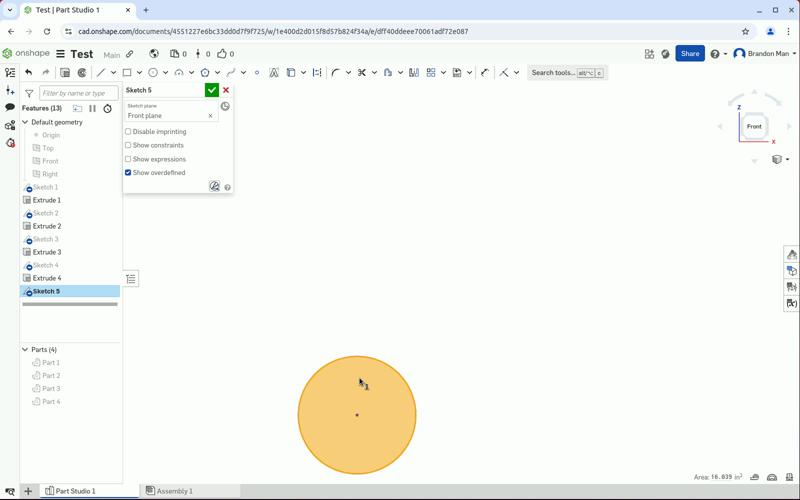
scroll(-6)
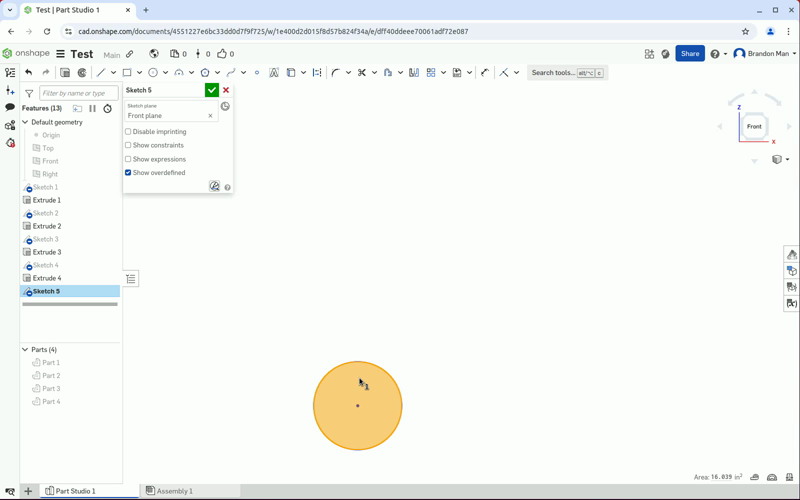
scroll(-6)
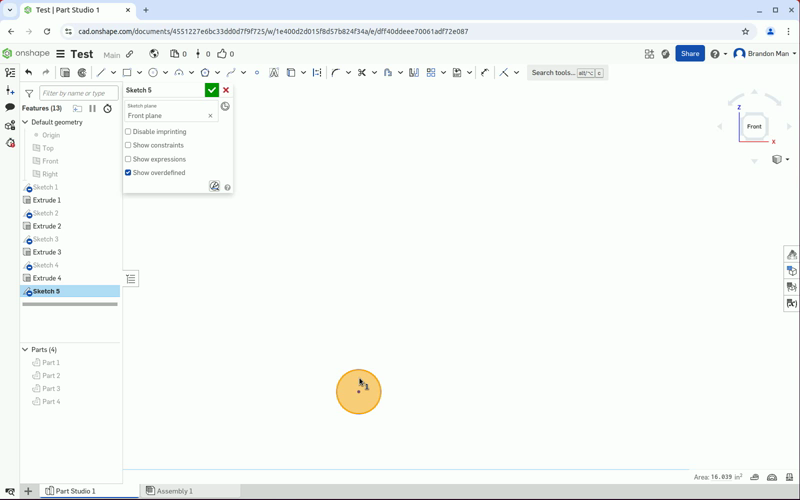
scroll(-6)
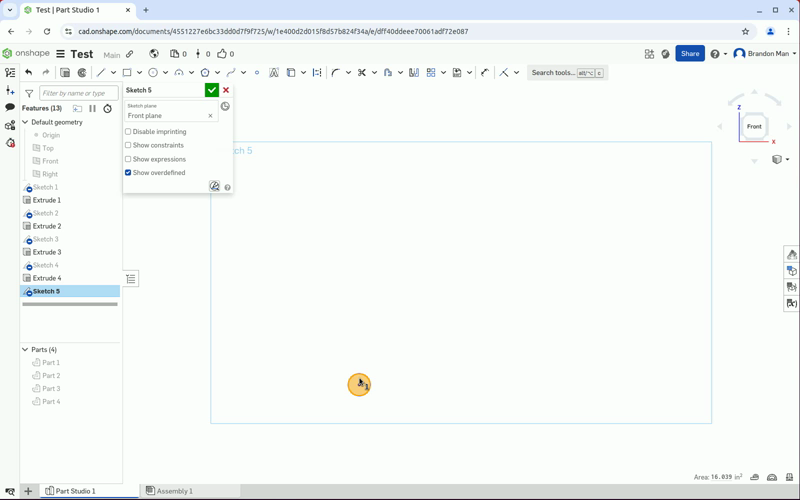
mouse_move(73, 352)
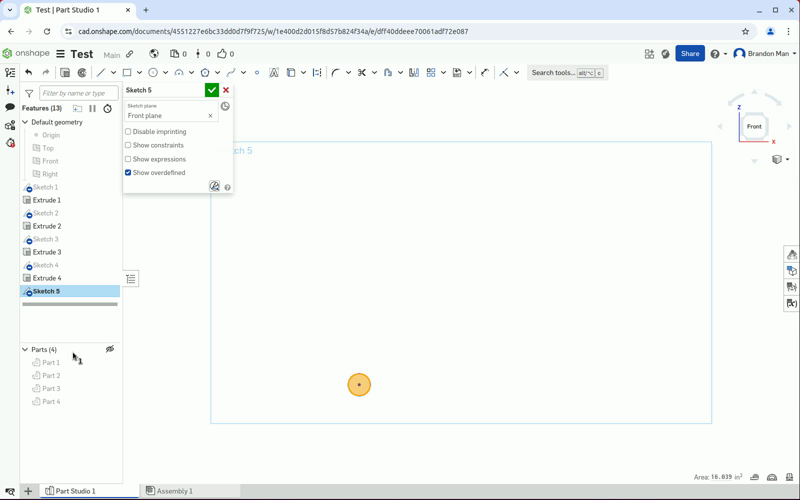
key(shift+y)
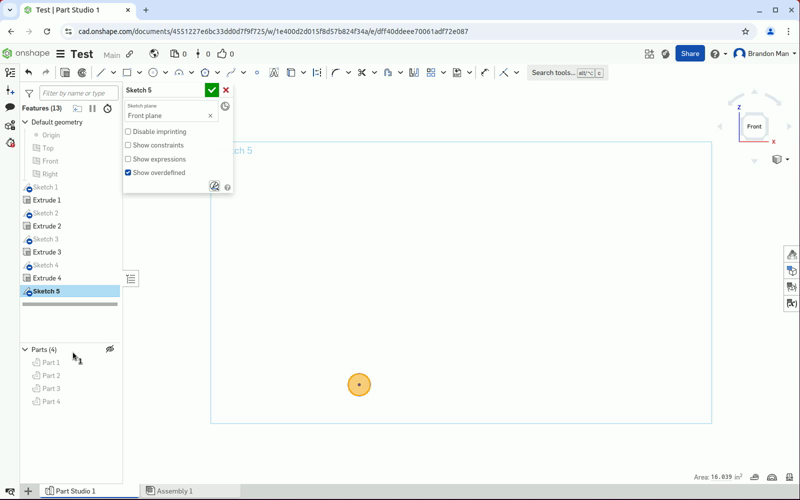
key(shift+e)
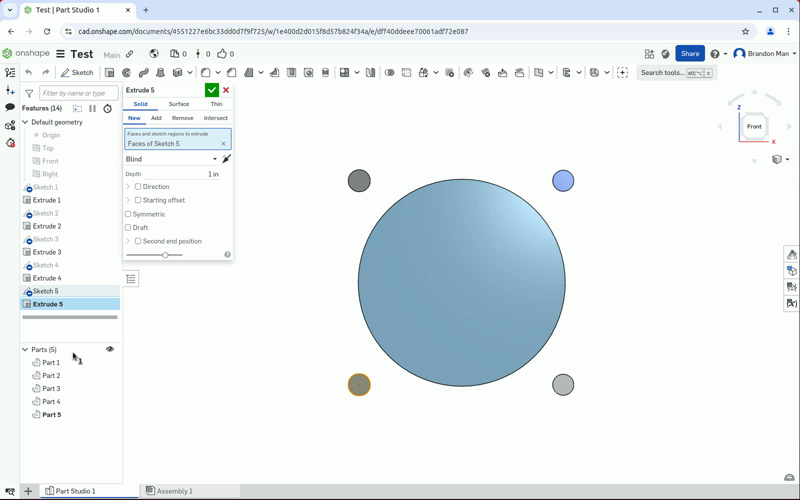
mouse_move(143, 106)
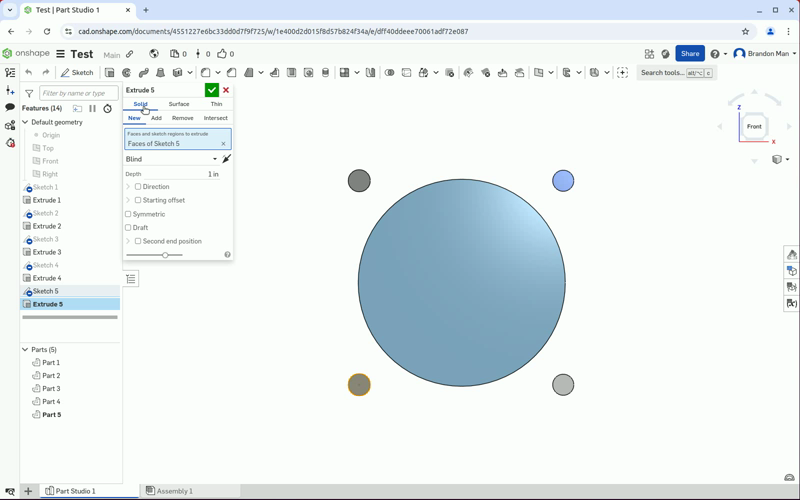
click(143, 106)
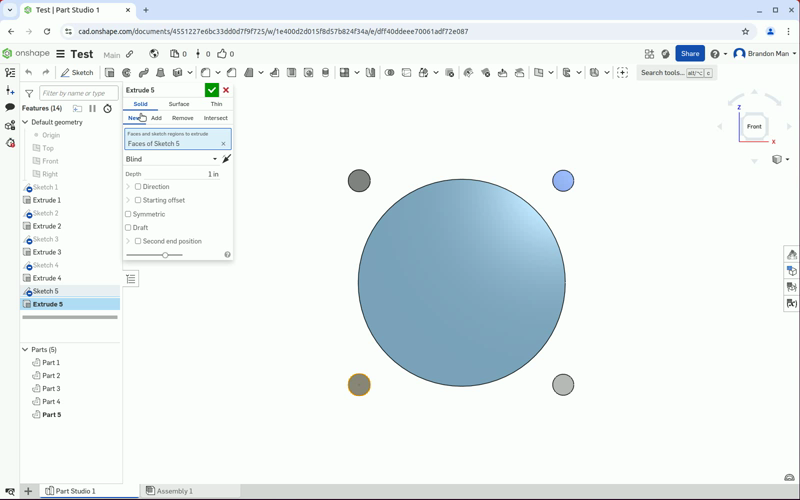
mouse_move(137, 120)
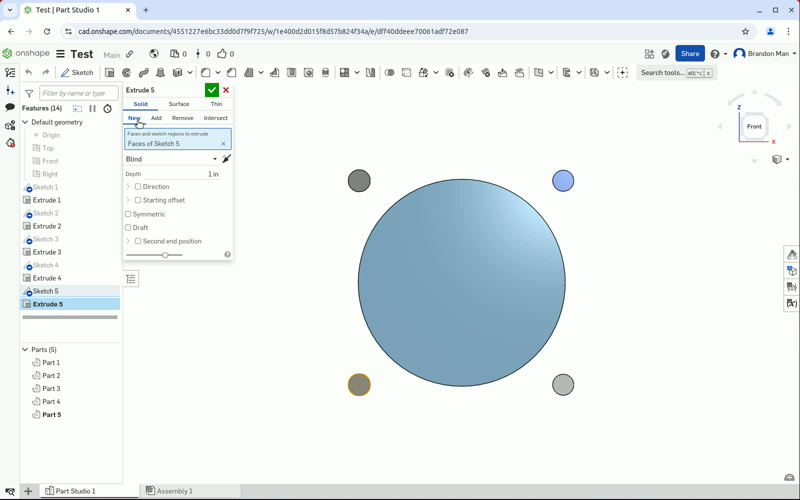
click(137, 120)
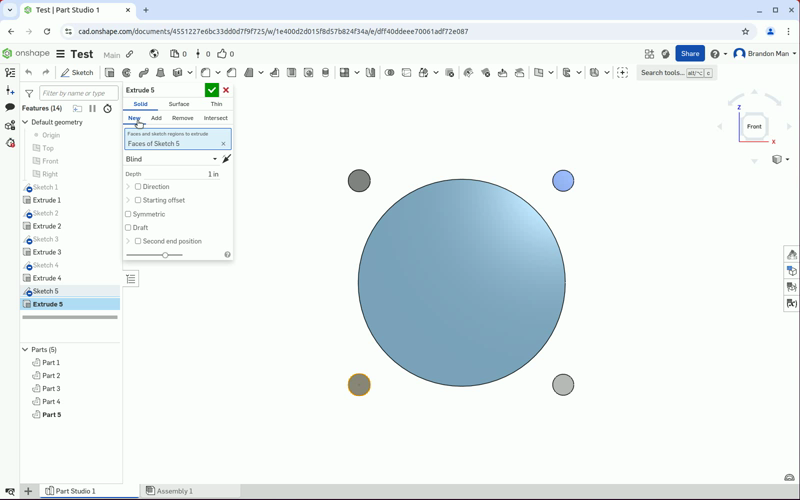
key(tab, 4)
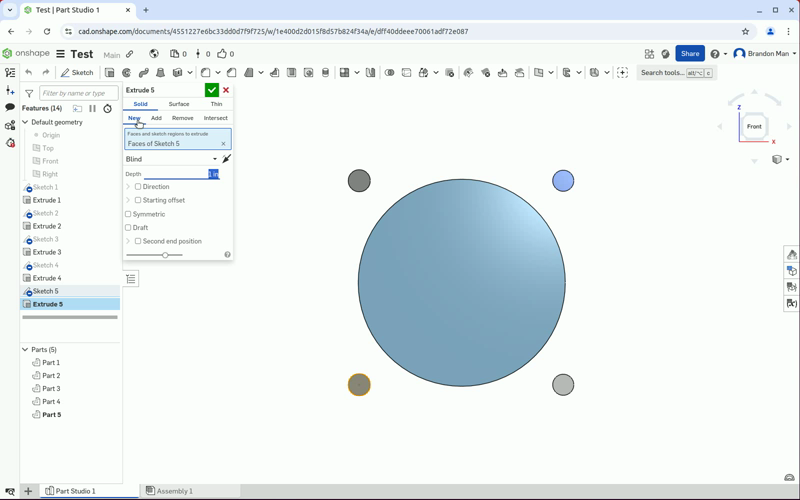
text(0.481)
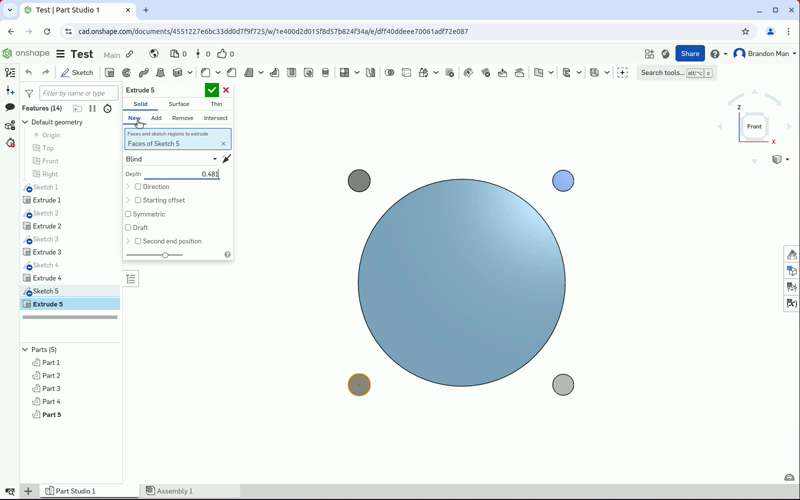
key(enter)
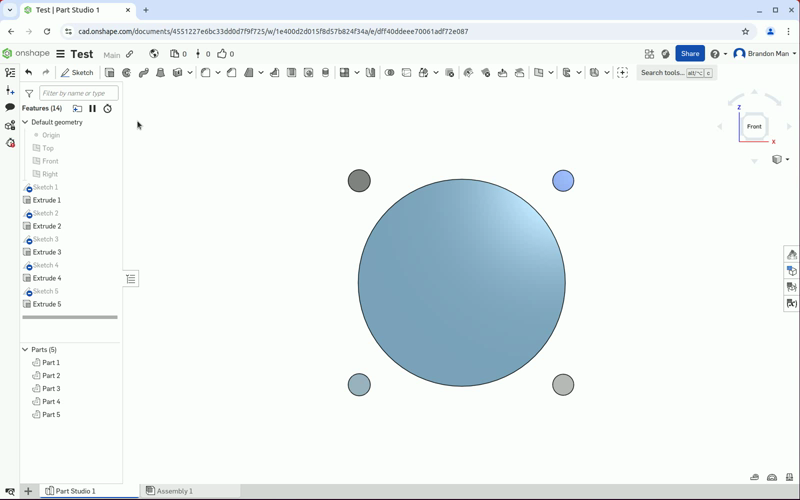
key(shift+h)
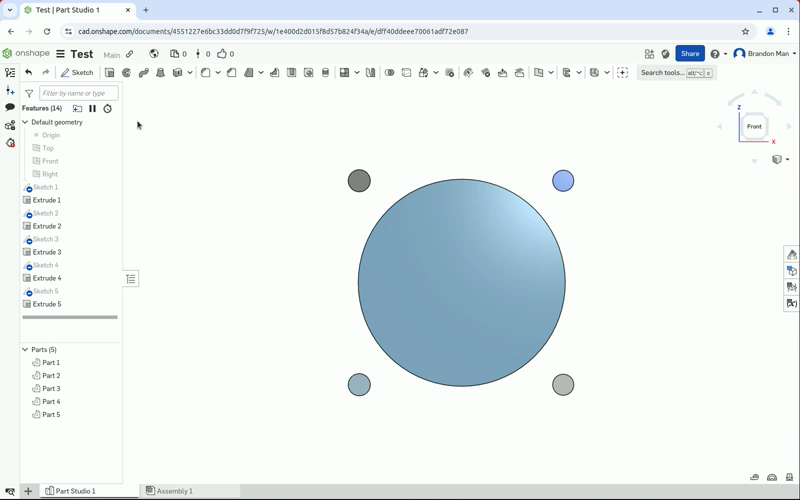
key(shift+h)
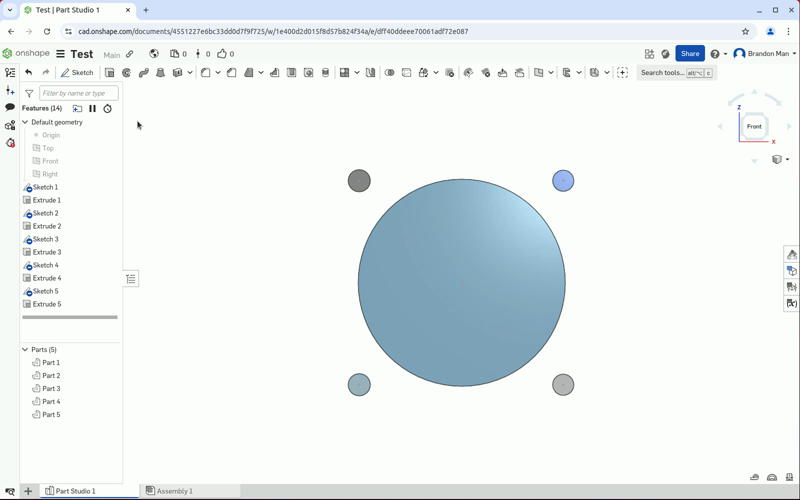
key(shift+7)
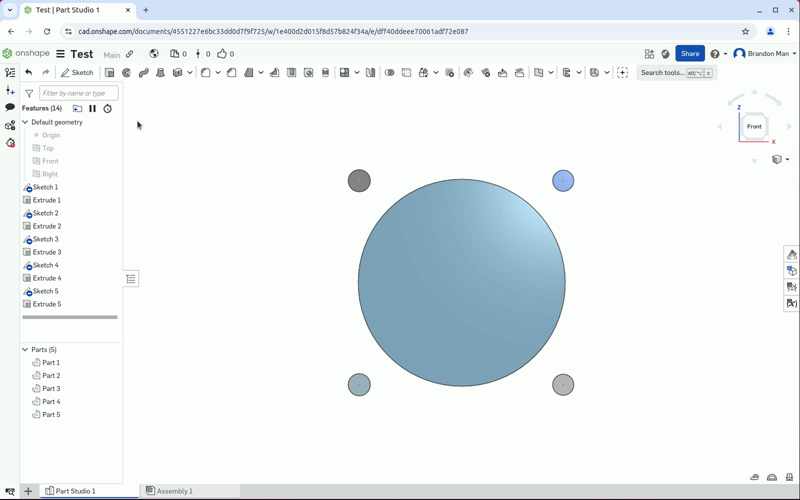
key(left, 2)
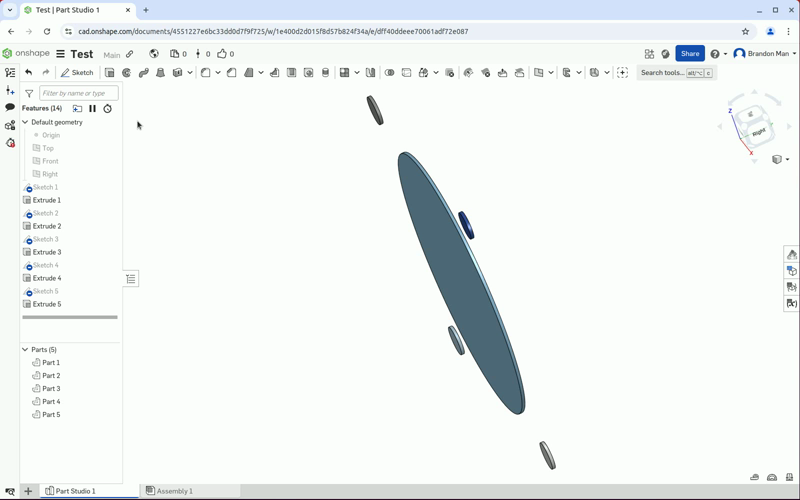
key(down, 2)
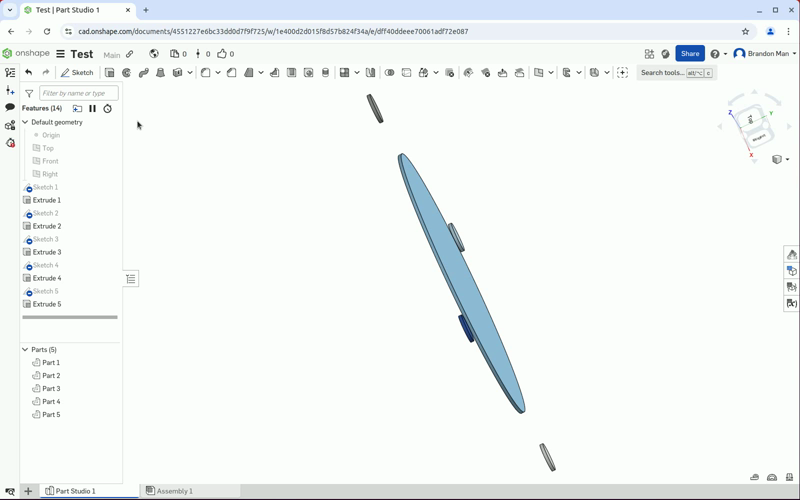
key(up, 2)
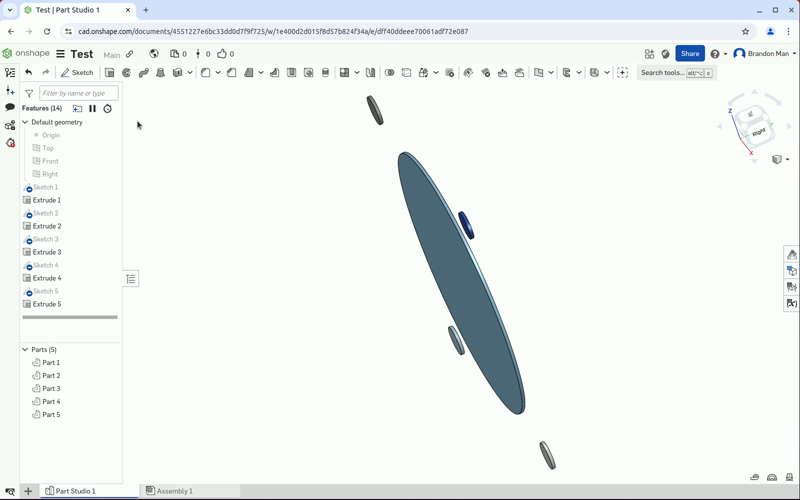
key(right, 2)
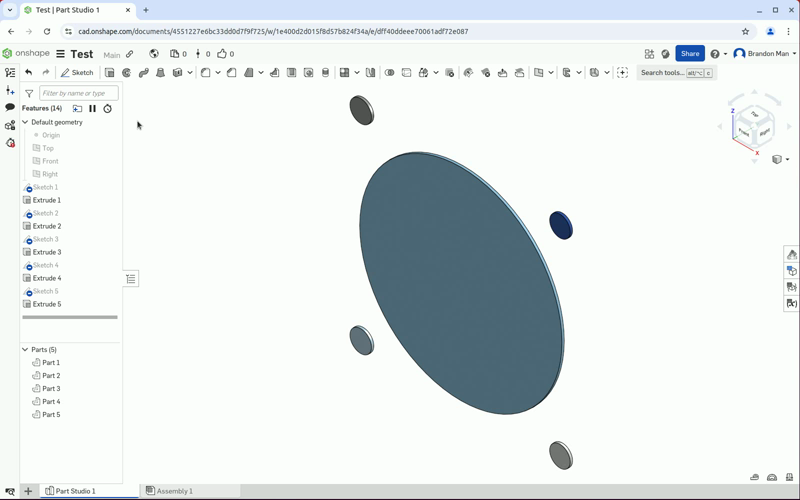
mouse_move(73, 189)
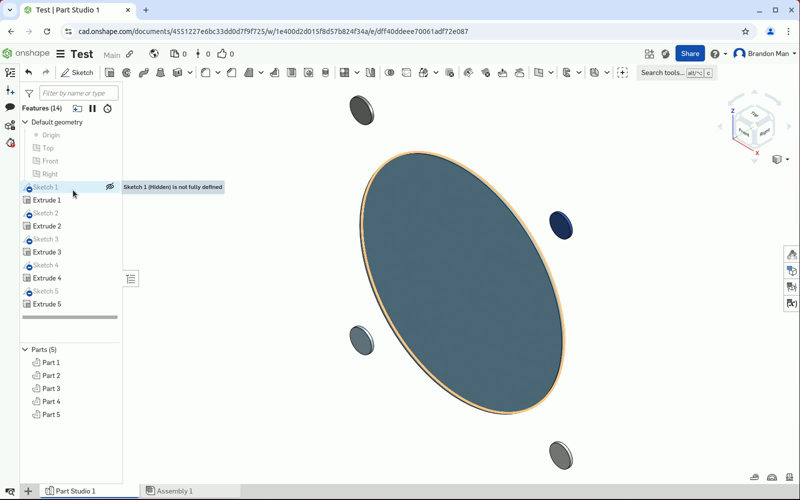
click(73, 189)